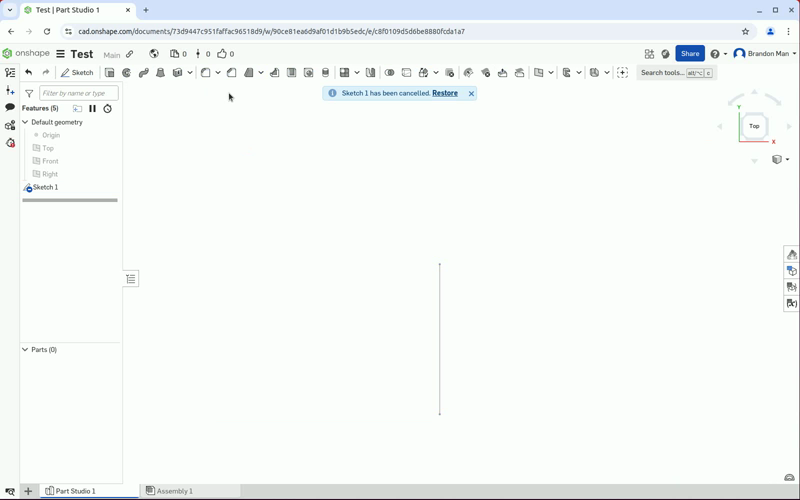
key(shift+h)
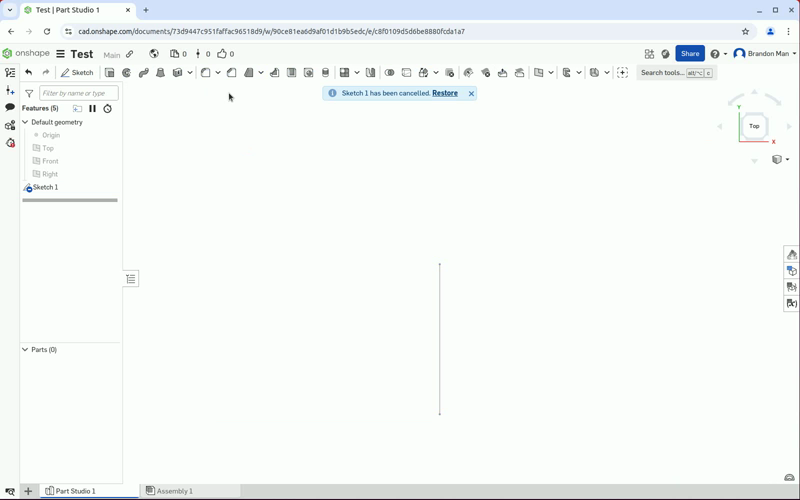
key(shift+s)
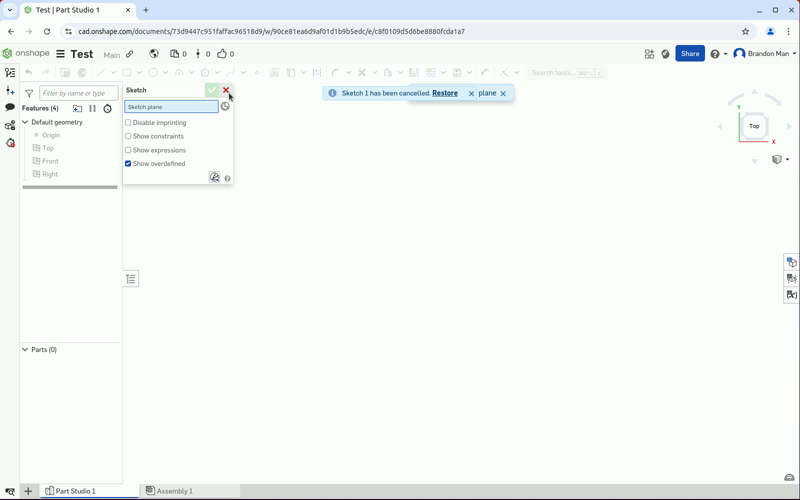
mouse_move(73, 150)
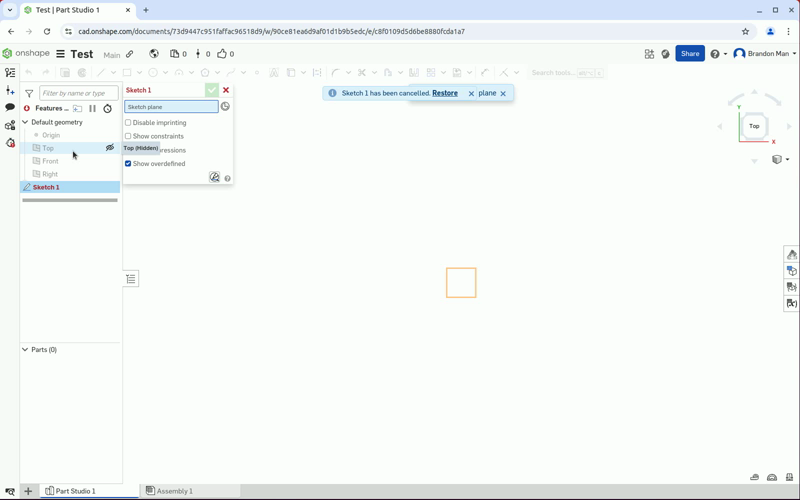
click(73, 150)
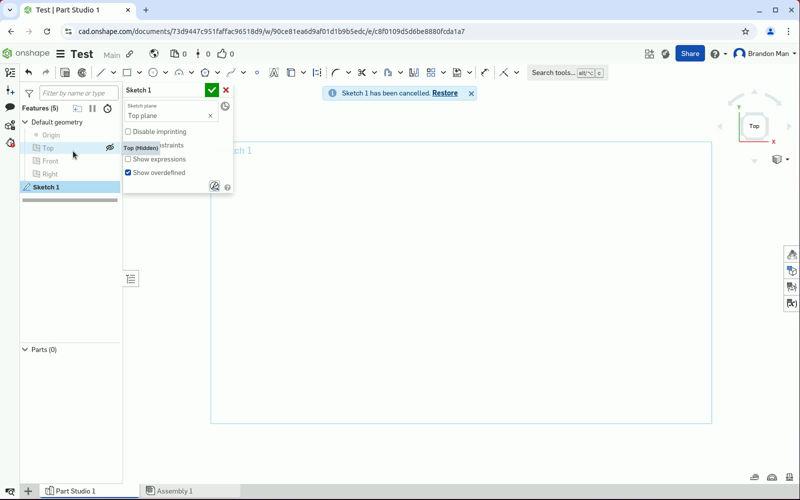
mouse_move(73, 352)
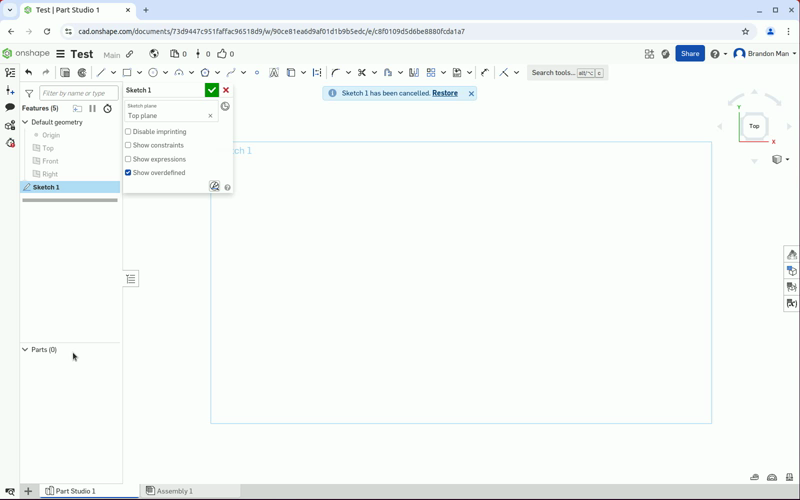
key(y)
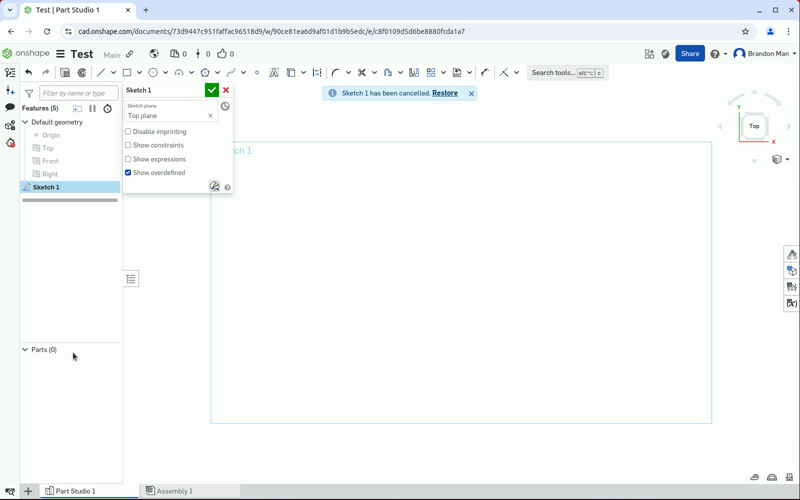
key(c)
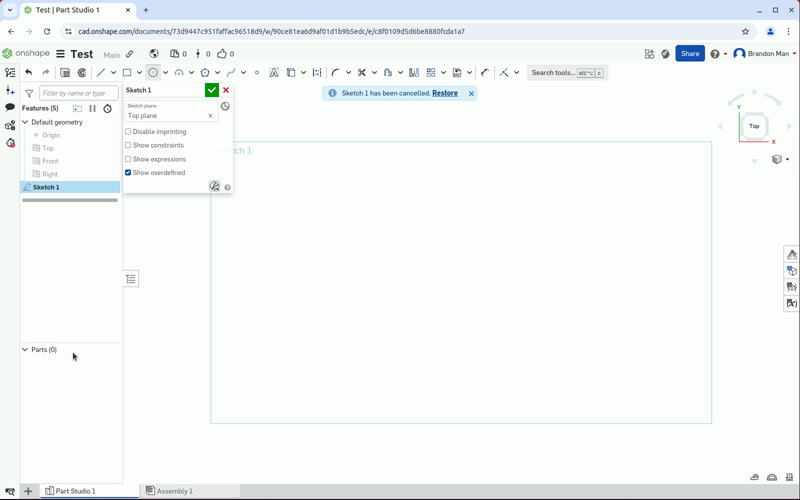
key_down(shift)
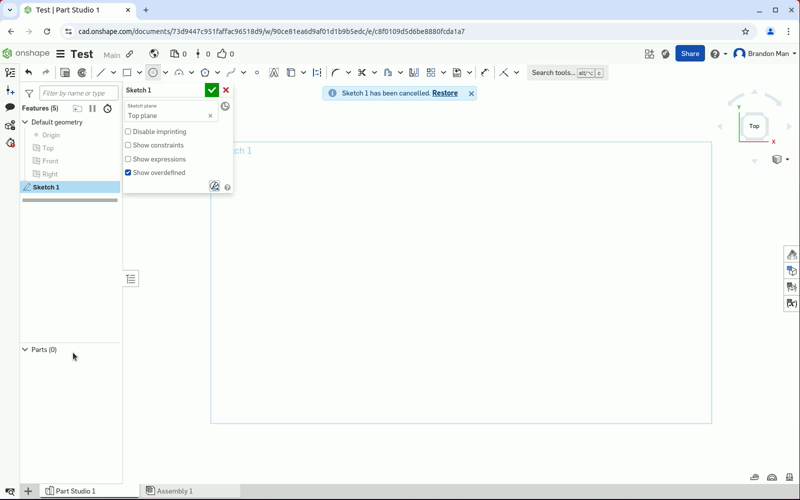
mouse_move(461, 282)
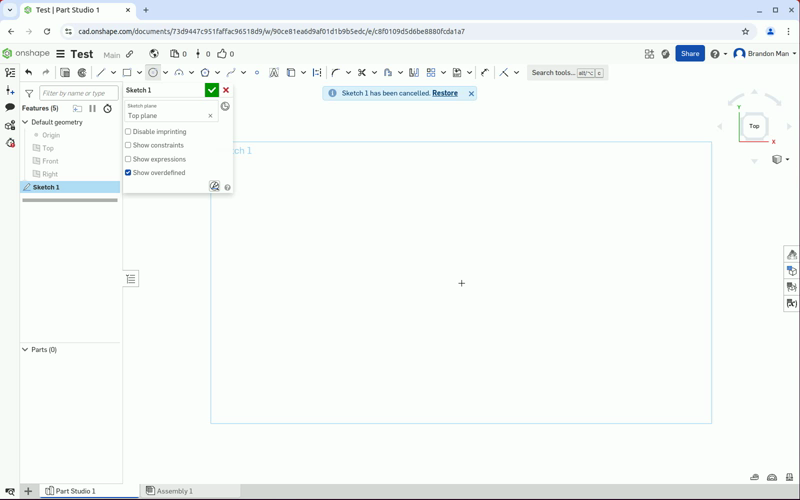
click(461, 282)
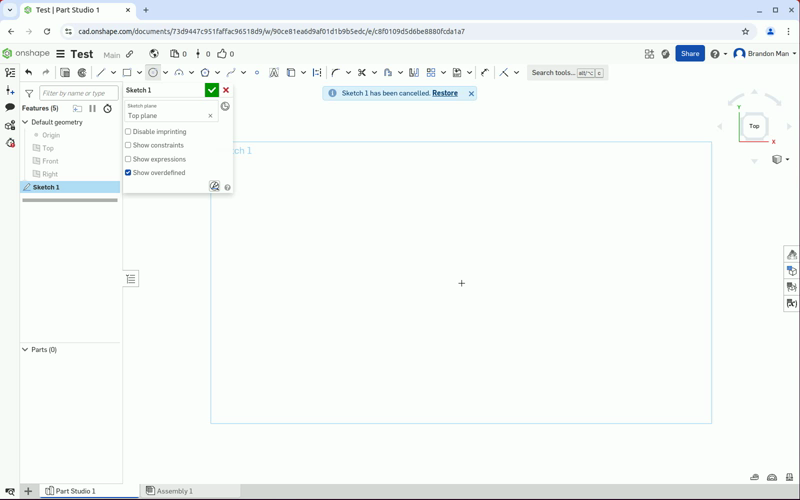
key_up(shift)
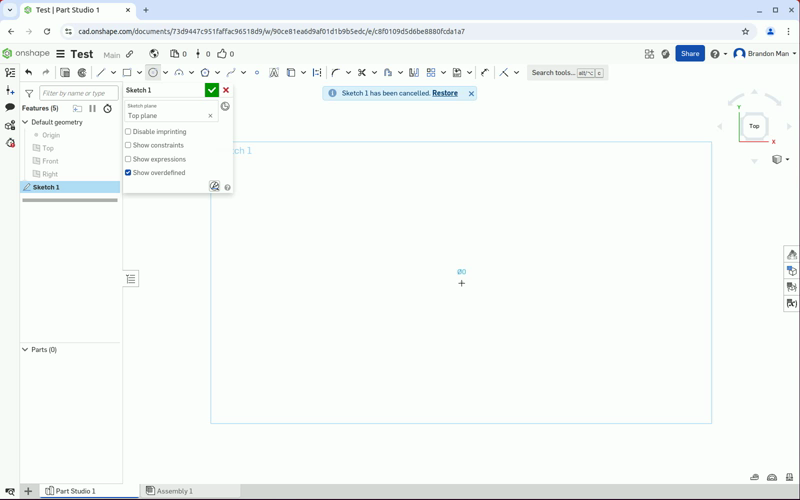
mouse_move(540, 282)
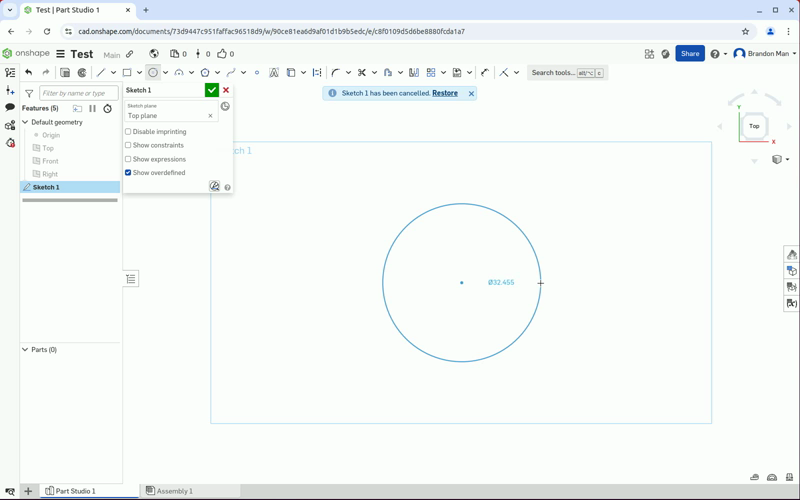
click(540, 282)
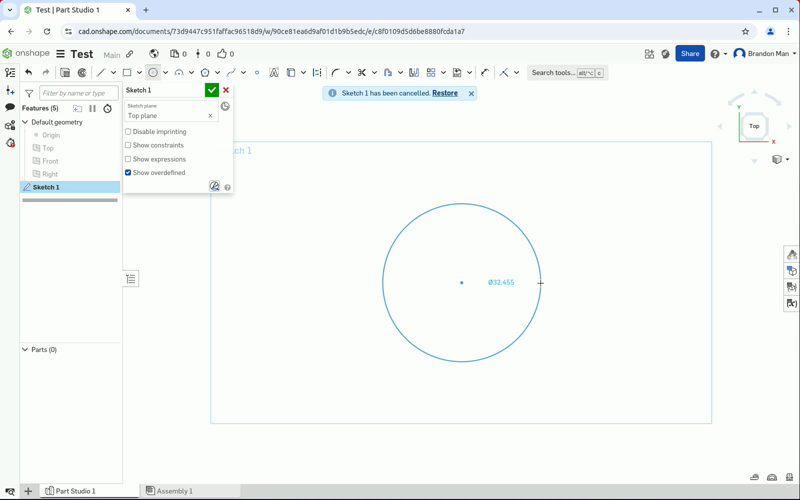
key(esc)
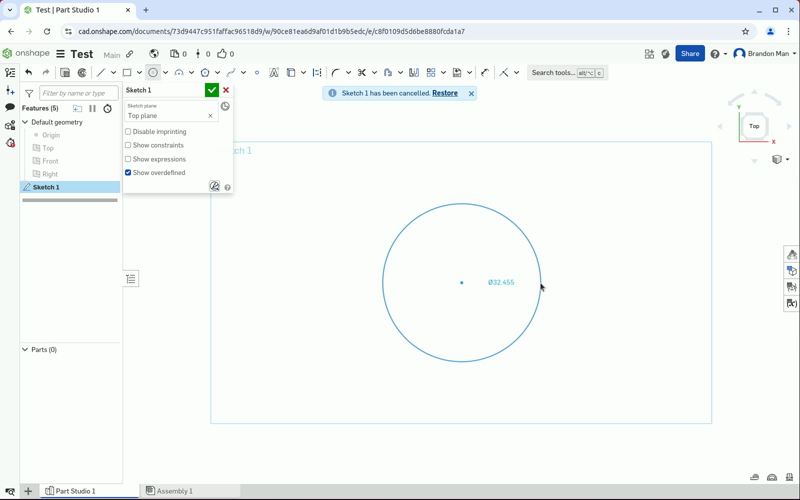
mouse_move(437, 301)
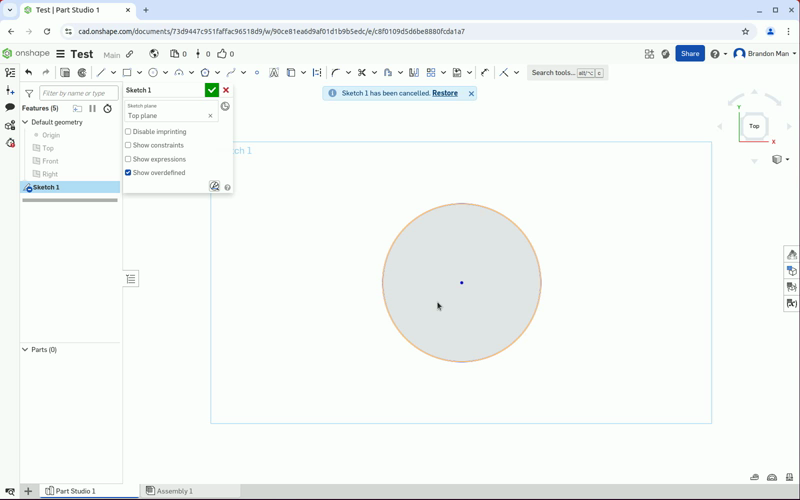
click(437, 301)
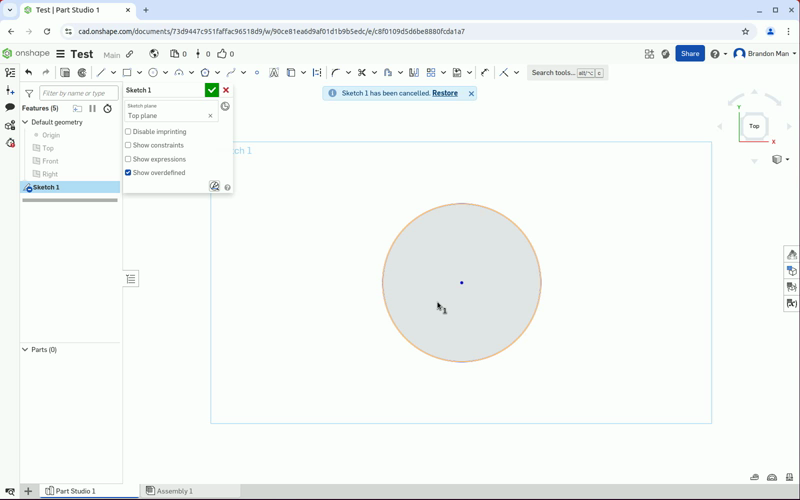
mouse_move(73, 352)
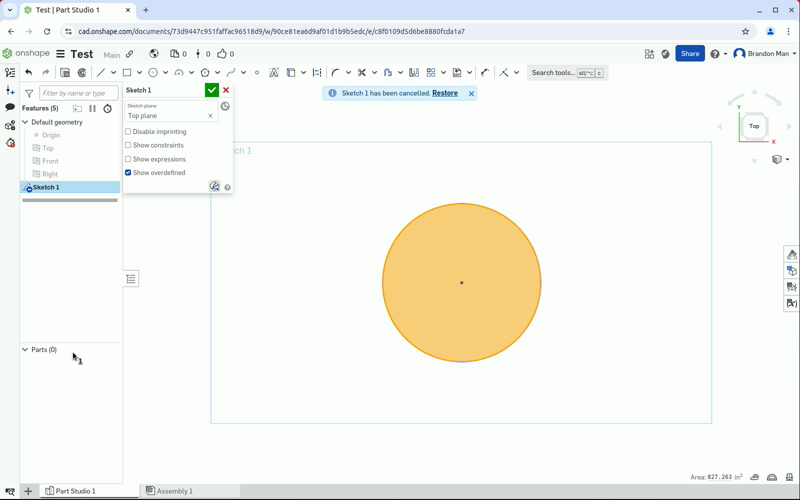
key(shift+y)
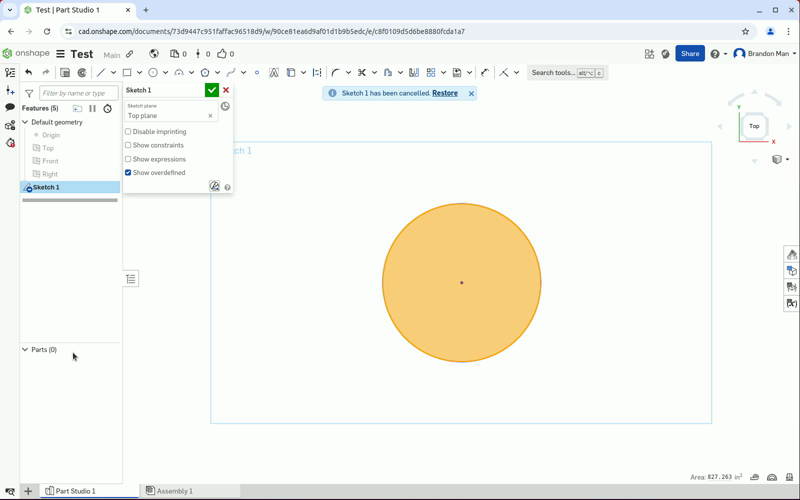
key(shift+e)
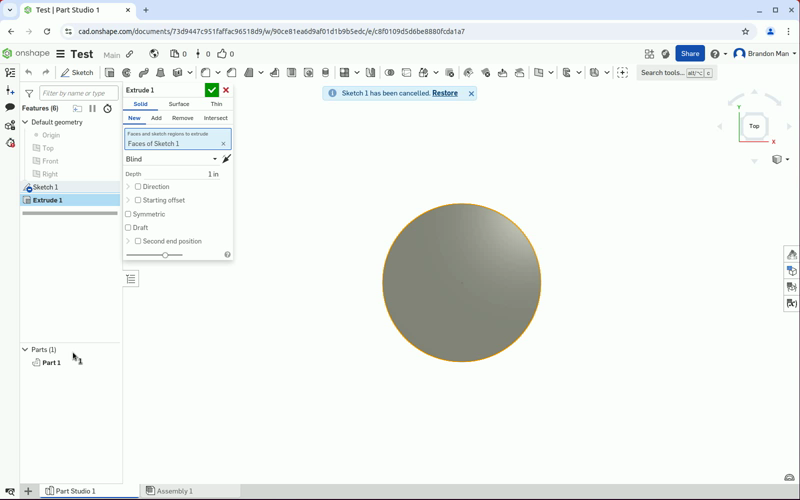
mouse_move(143, 106)
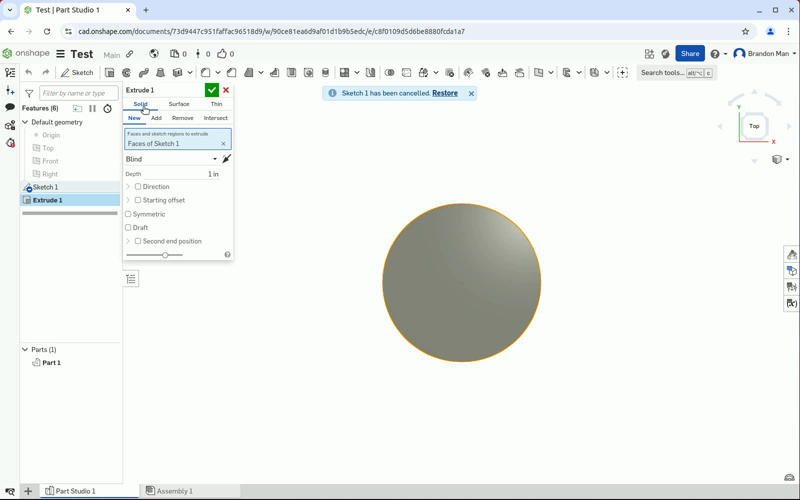
click(143, 106)
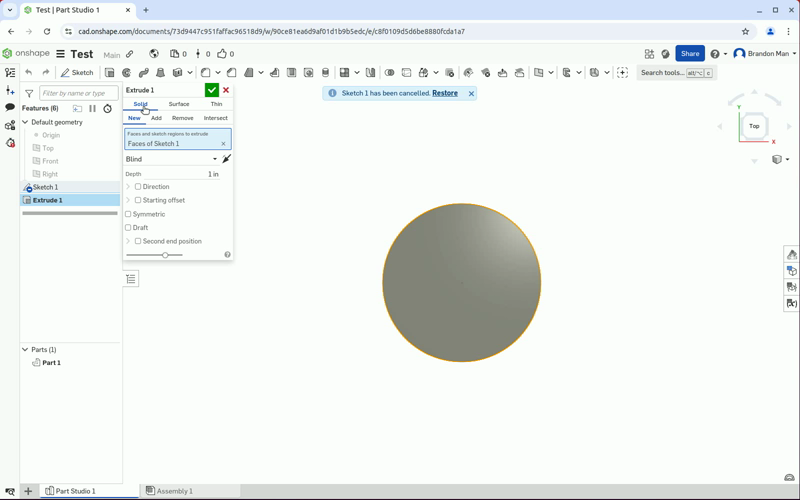
mouse_move(137, 120)
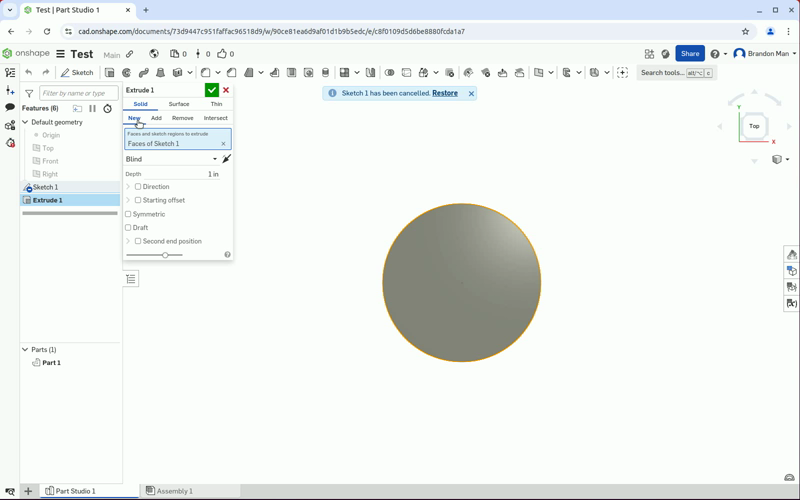
click(137, 120)
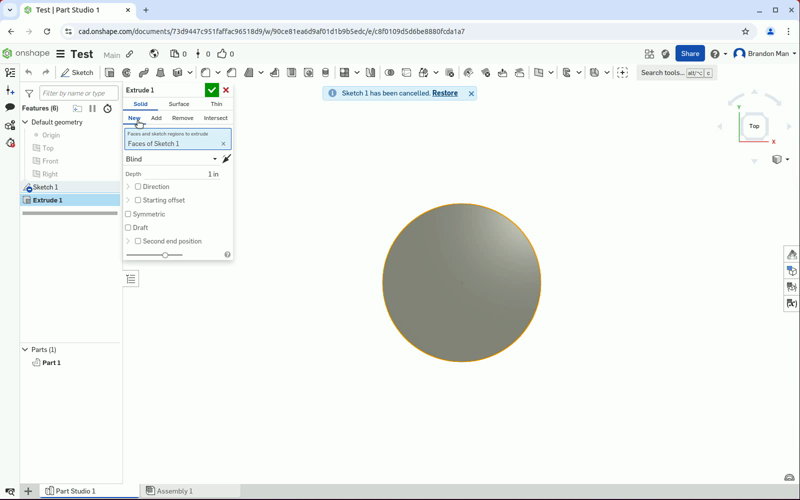
key(tab, 4)
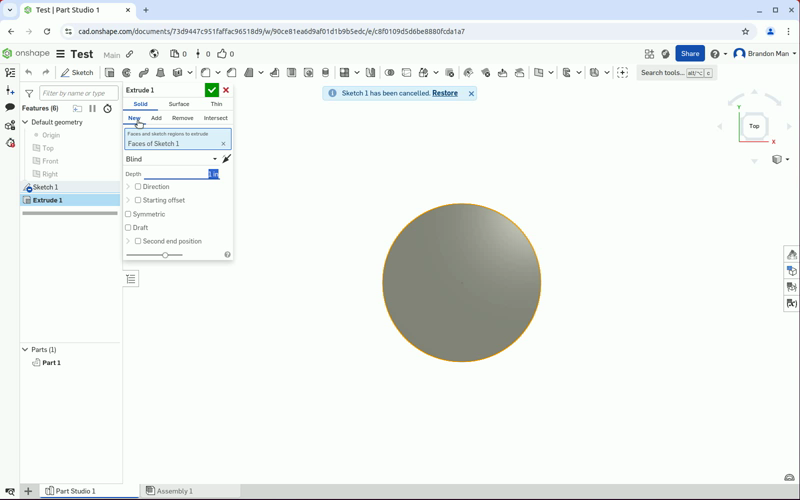
text(23.108)
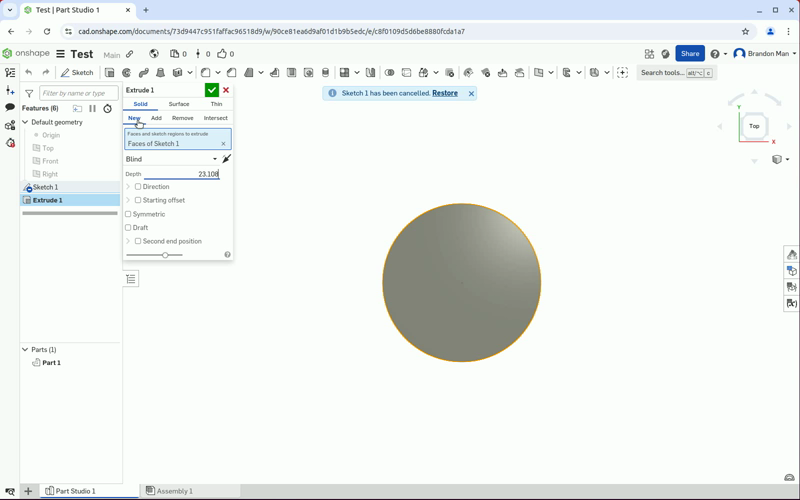
key(enter)
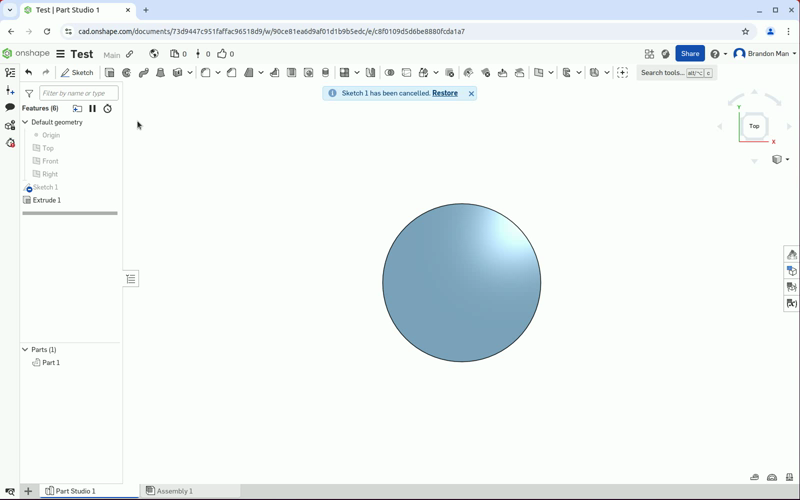
key(shift+h)
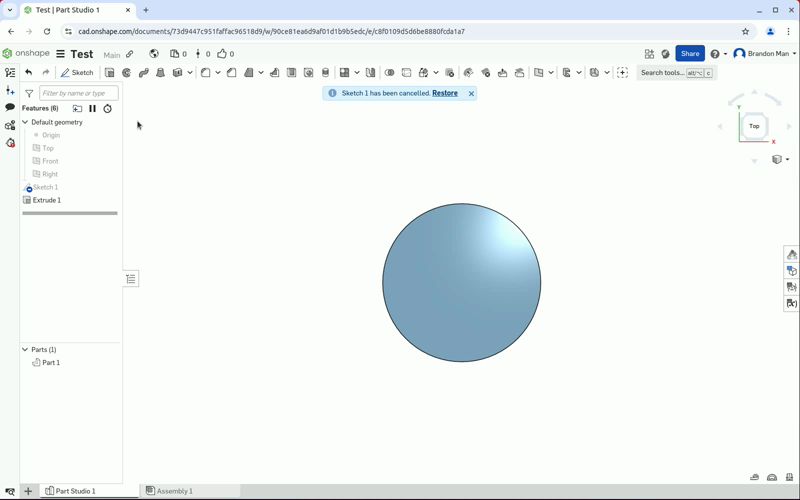
key(shift+h)
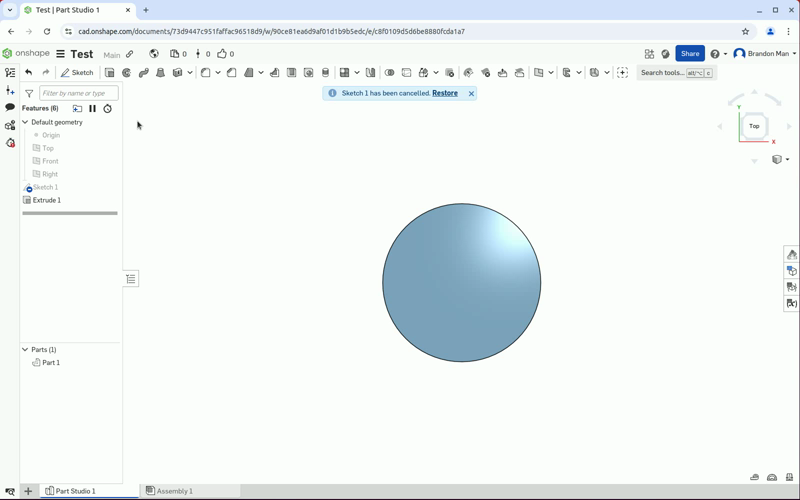
mouse_move(73, 189)
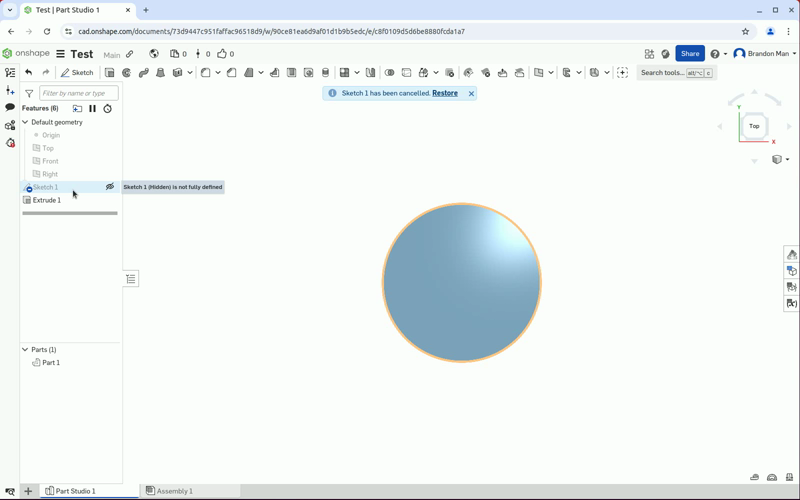
click(73, 189)
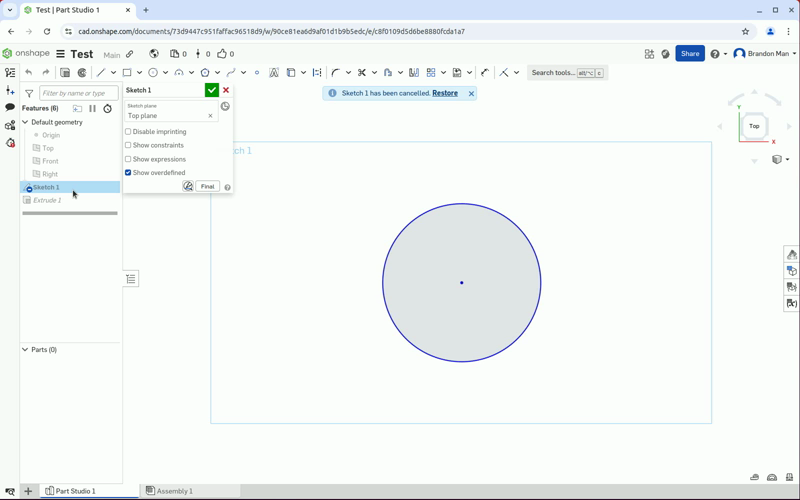
mouse_move(229, 92)
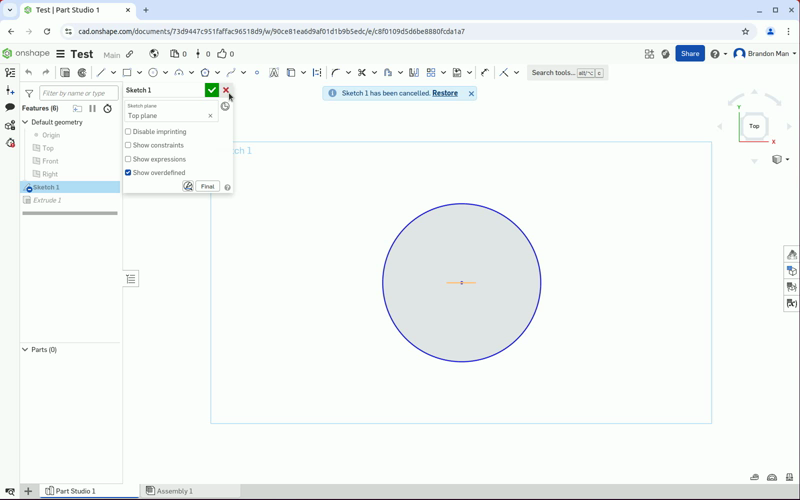
click(229, 92)
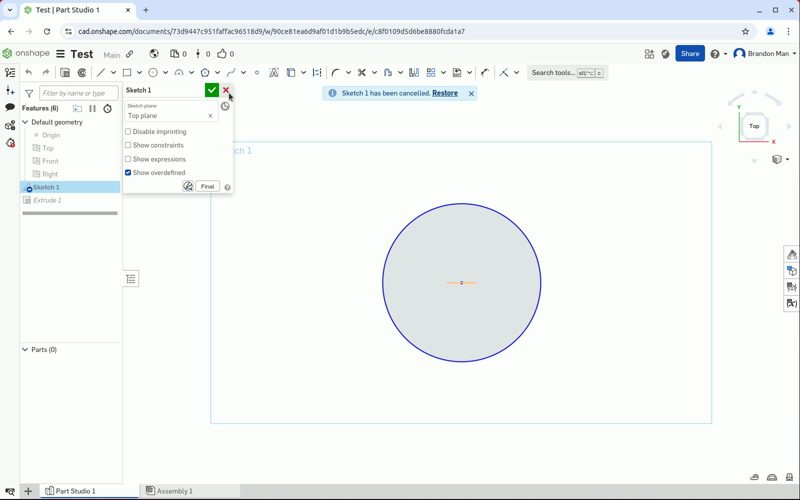
key(shift+s)
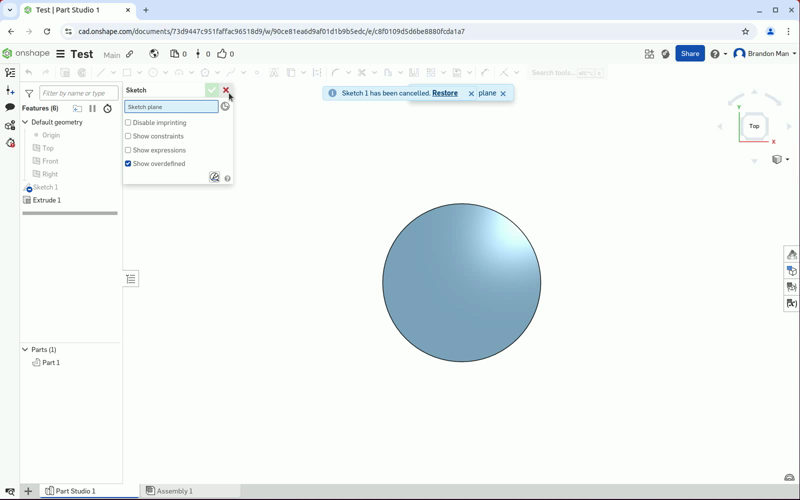
mouse_move(73, 150)
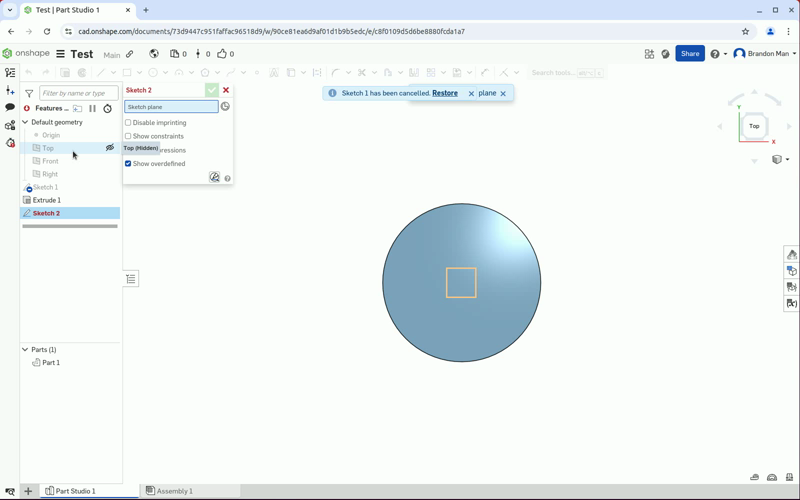
click(73, 150)
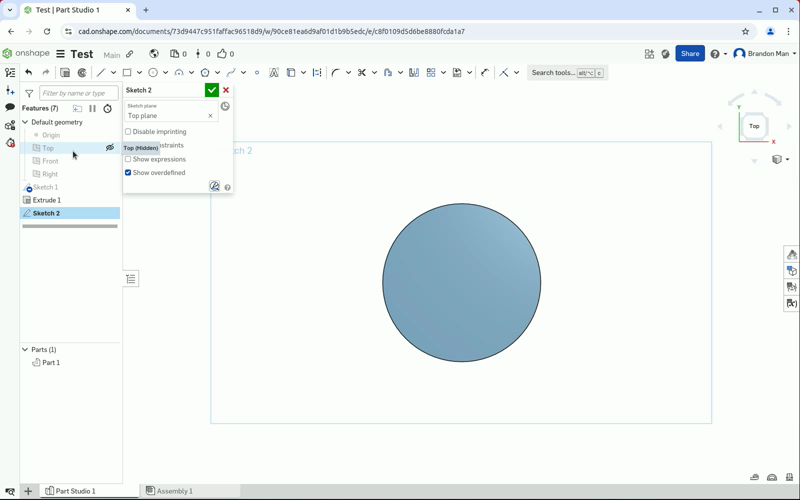
mouse_move(73, 352)
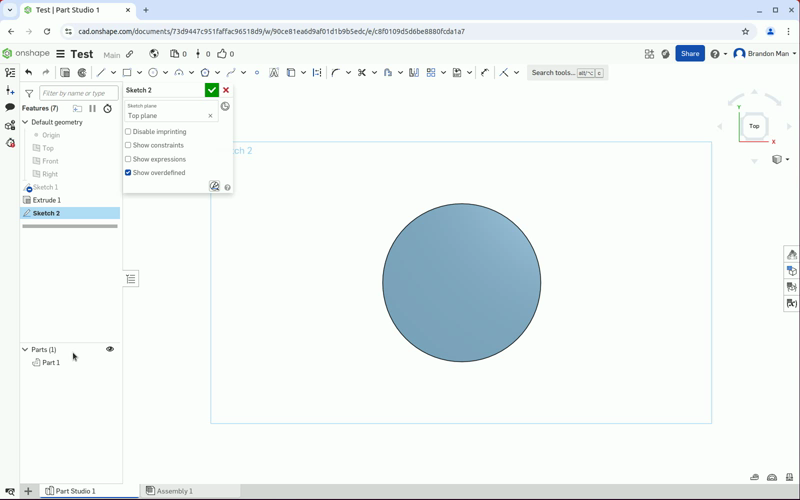
key(y)
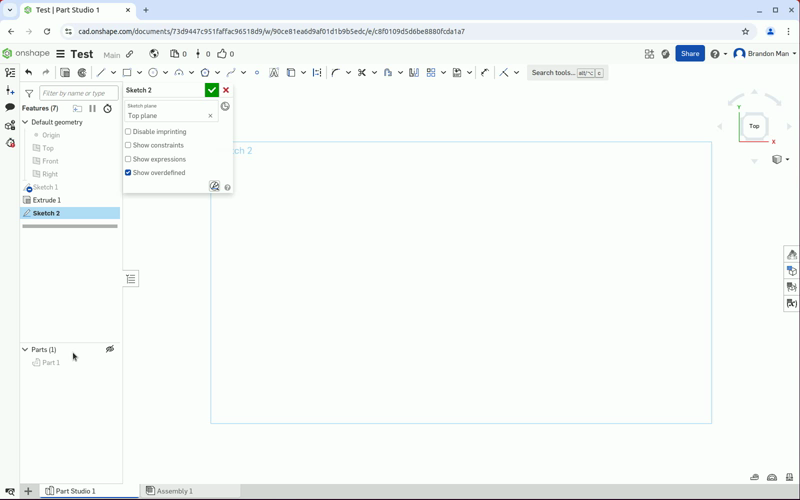
key(c)
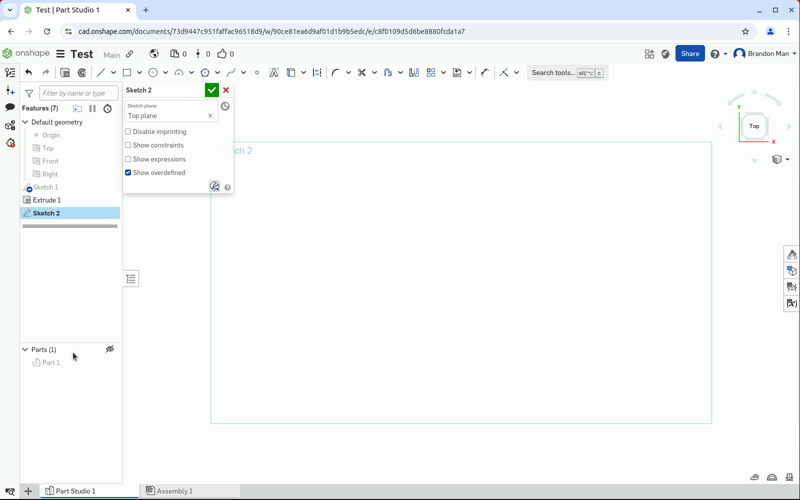
key_down(shift)
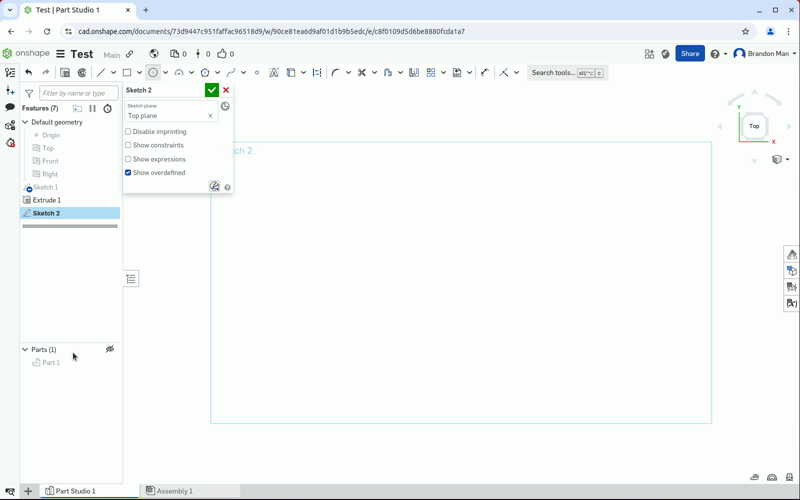
mouse_move(460, 282)
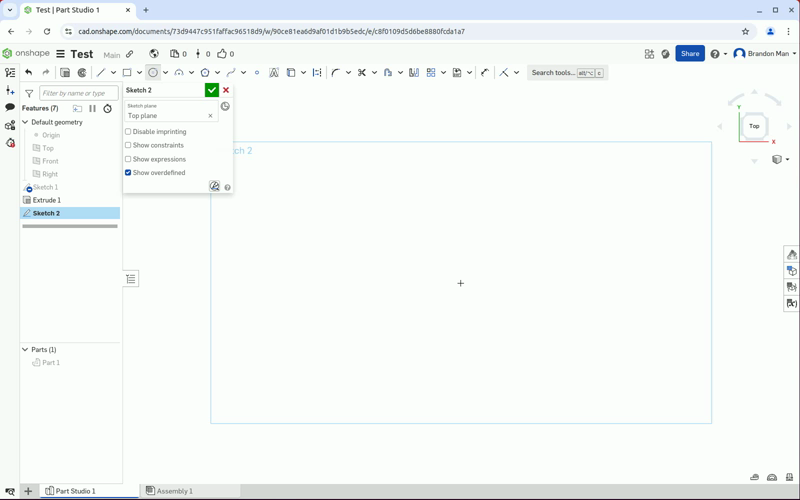
click(460, 282)
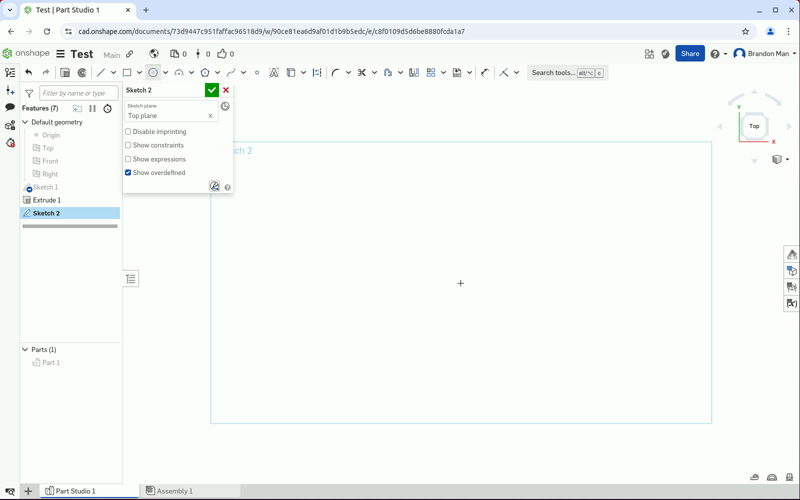
key_up(shift)
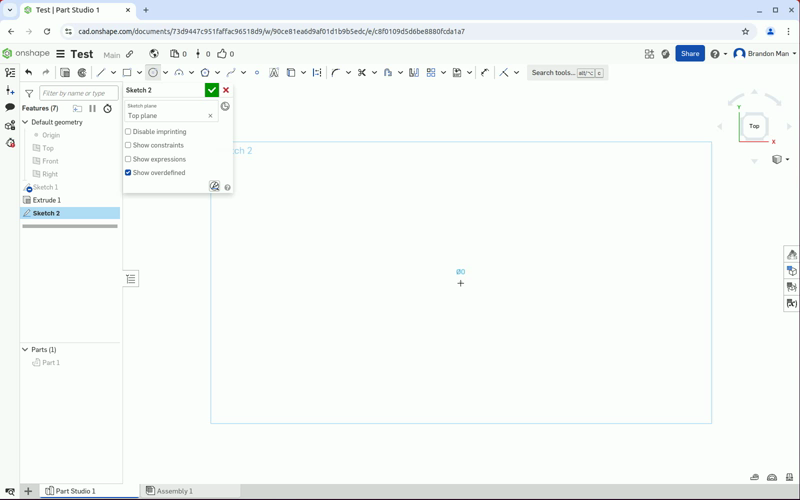
mouse_move(470, 282)
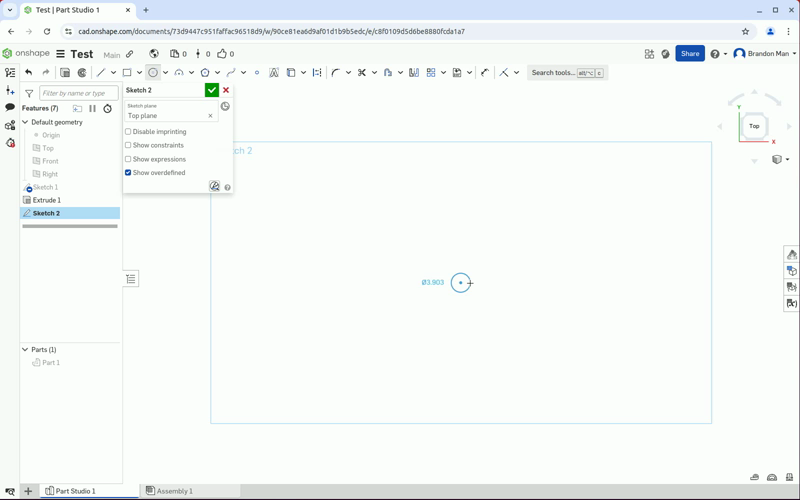
click(470, 282)
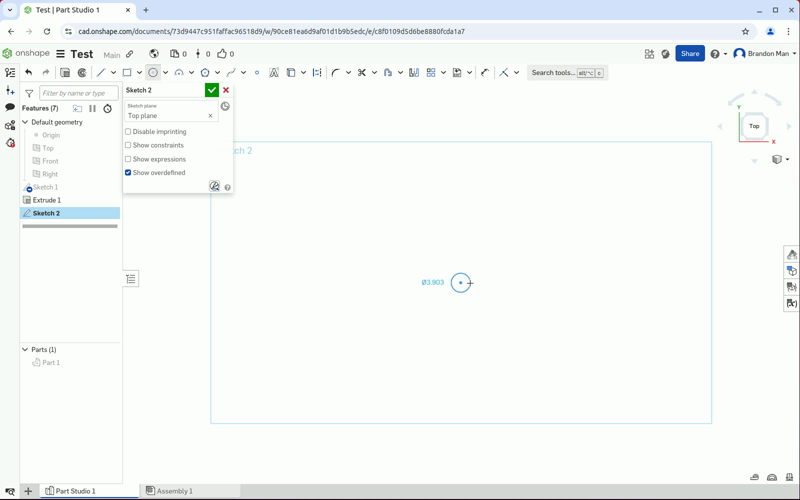
key(esc)
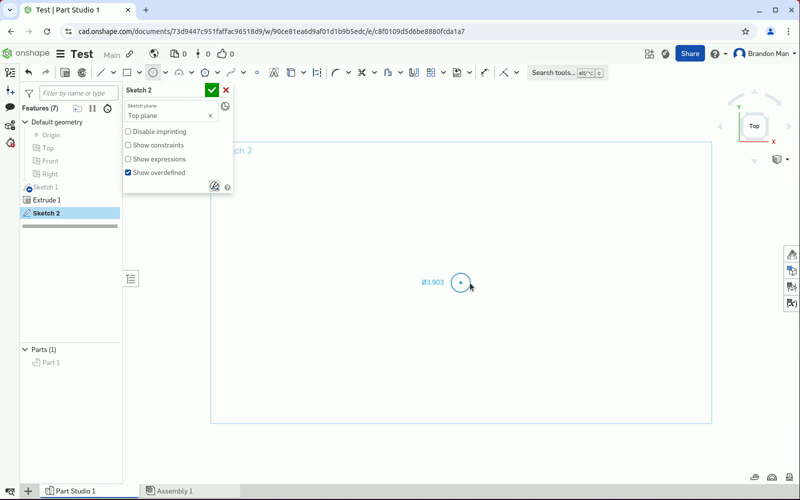
mouse_move(464, 279)
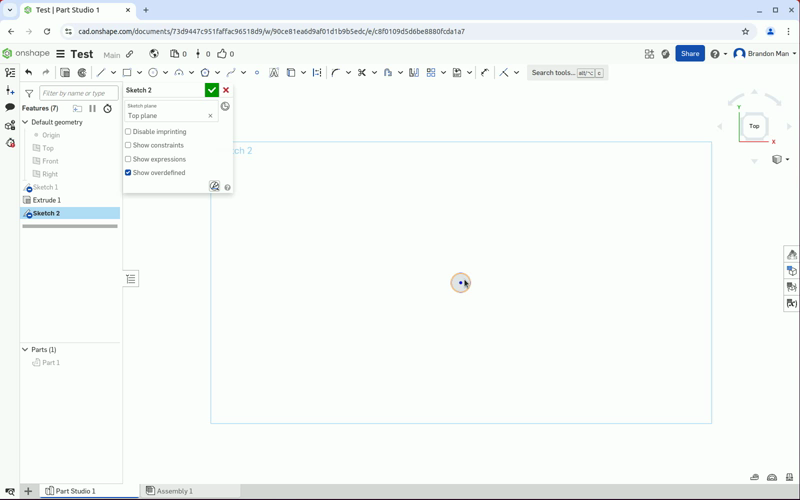
scroll(6)
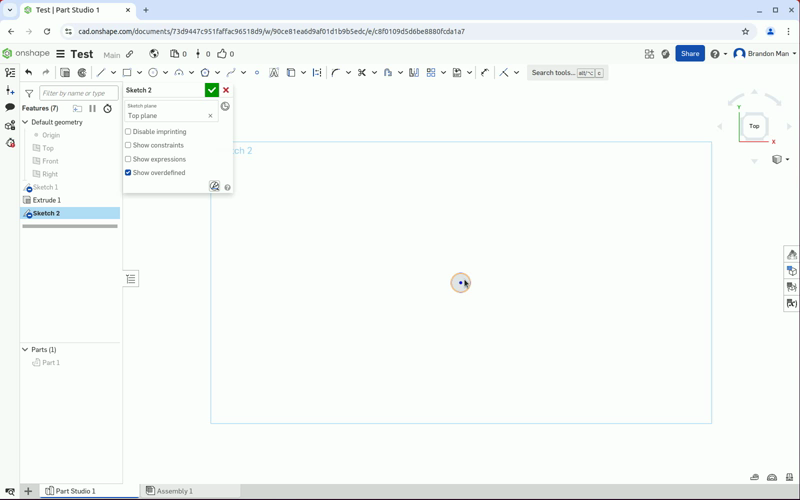
scroll(6)
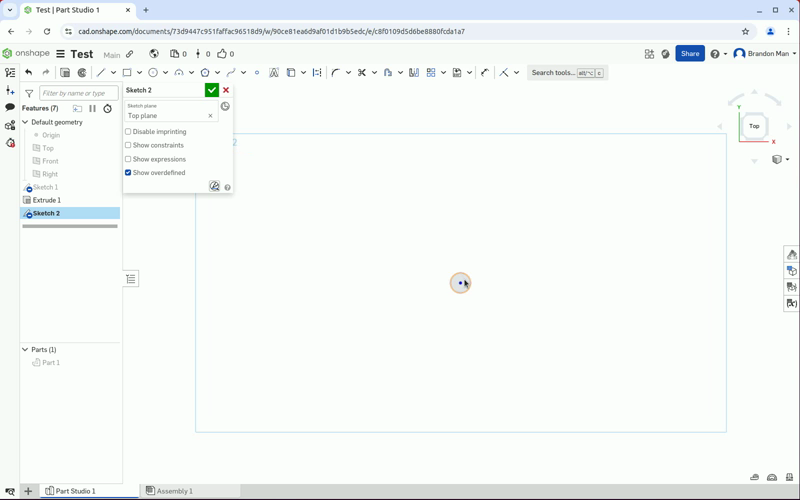
scroll(6)
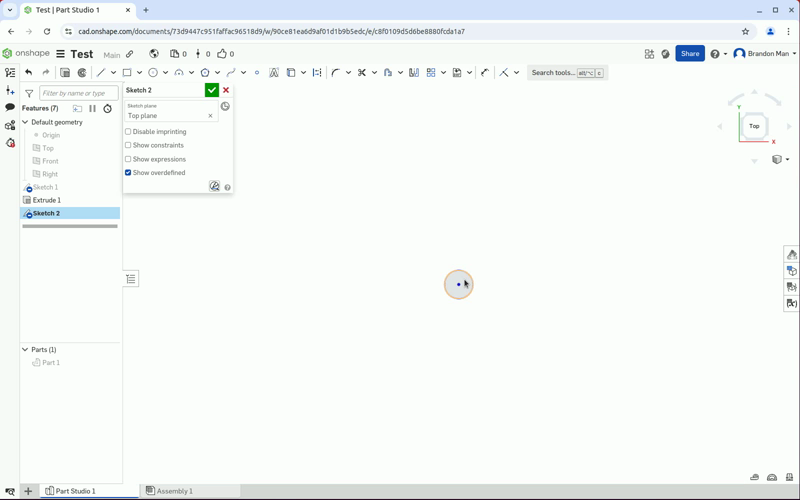
scroll(6)
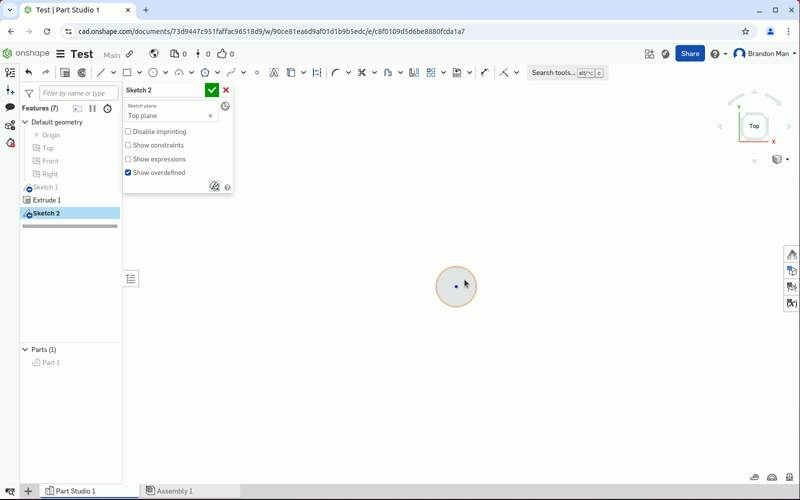
scroll(6)
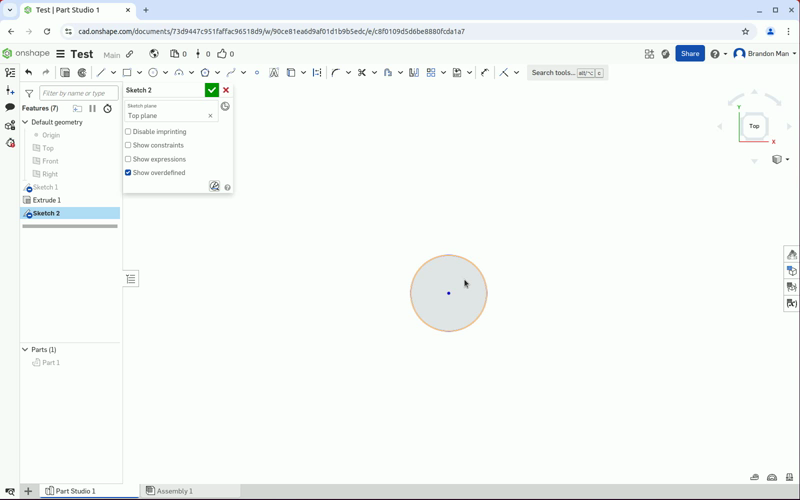
scroll(6)
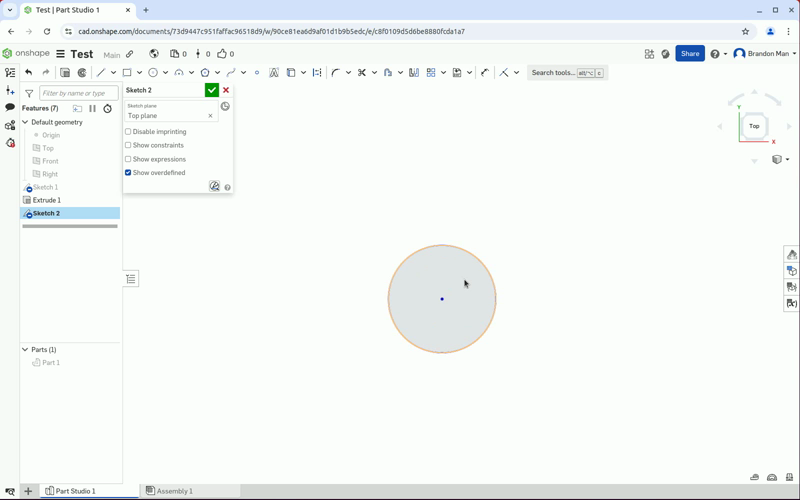
scroll(6)
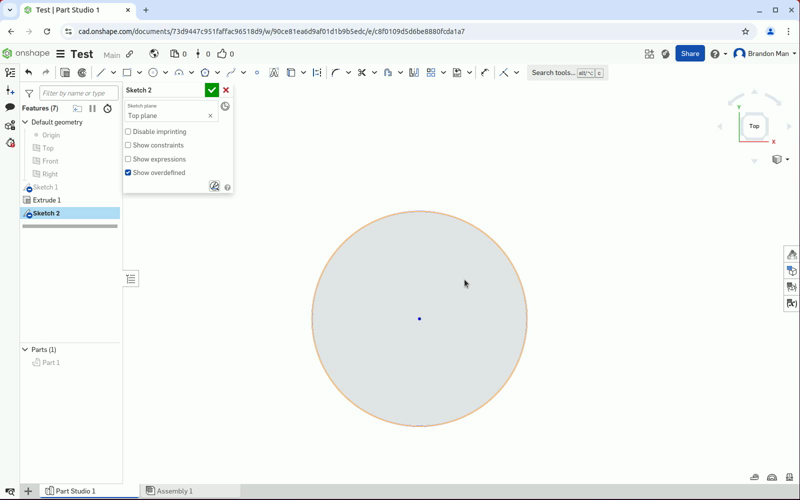
click(464, 279)
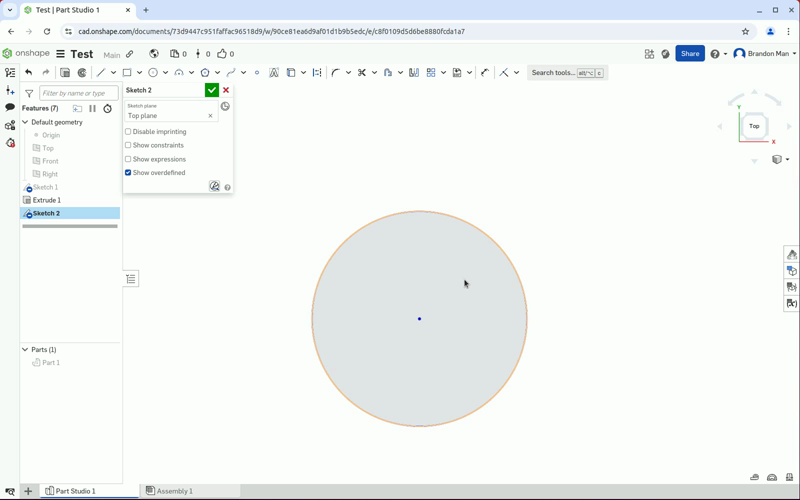
scroll(-6)
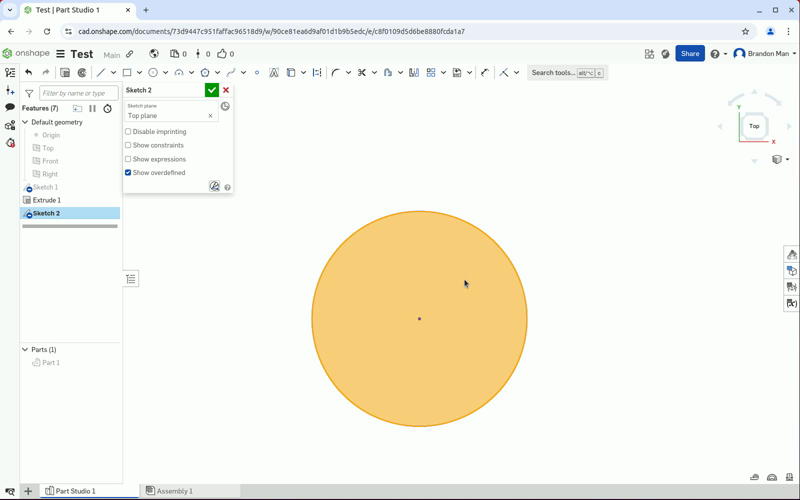
scroll(-6)
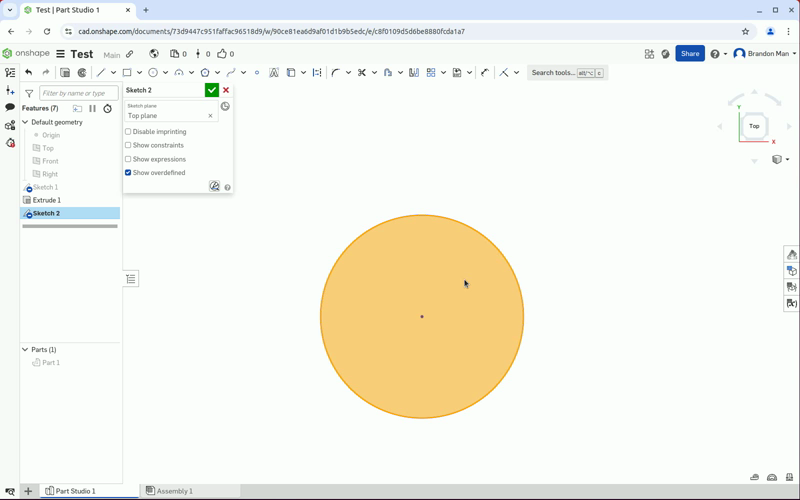
scroll(-6)
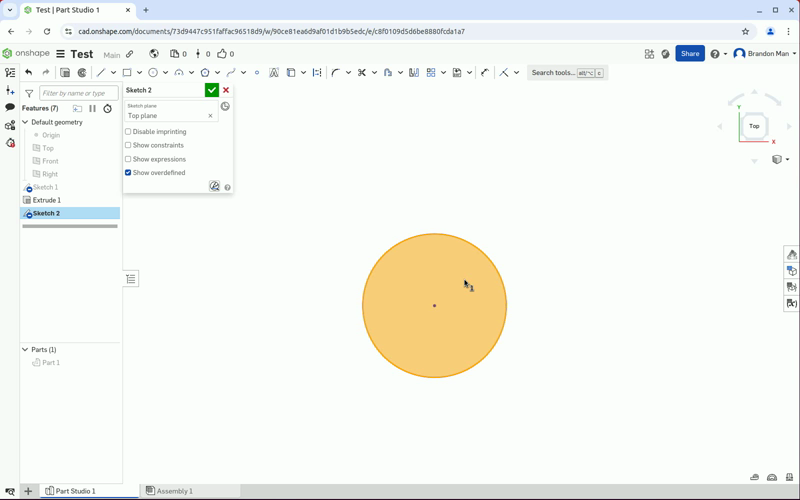
scroll(-6)
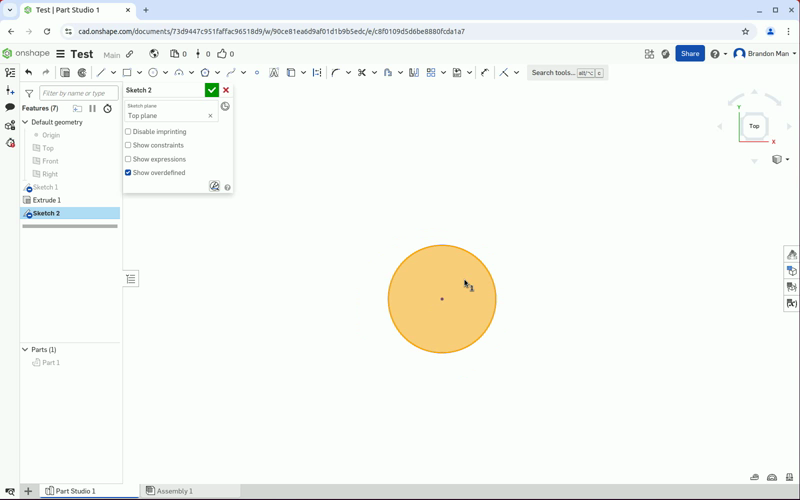
scroll(-6)
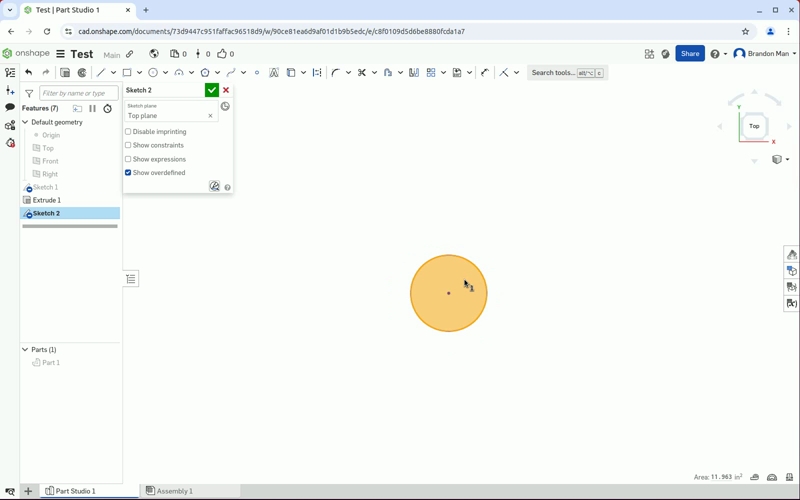
scroll(-6)
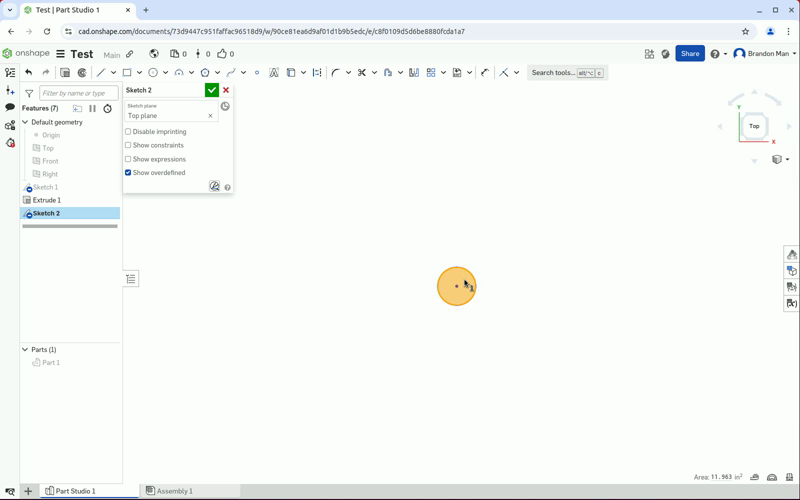
scroll(-6)
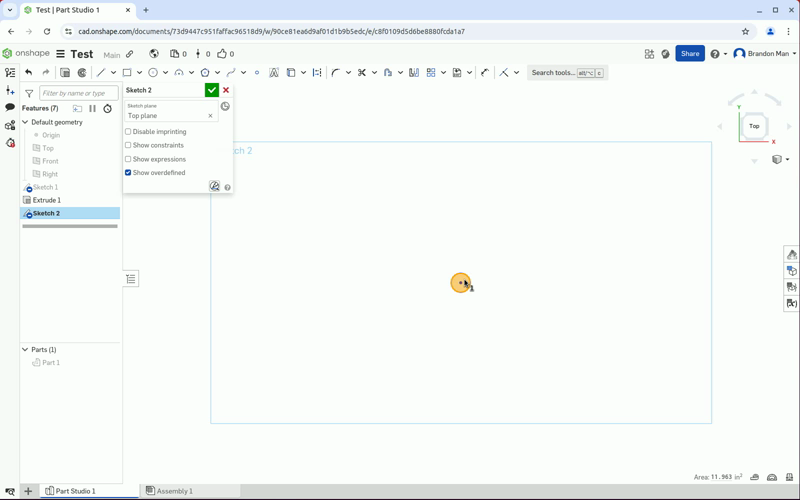
mouse_move(73, 352)
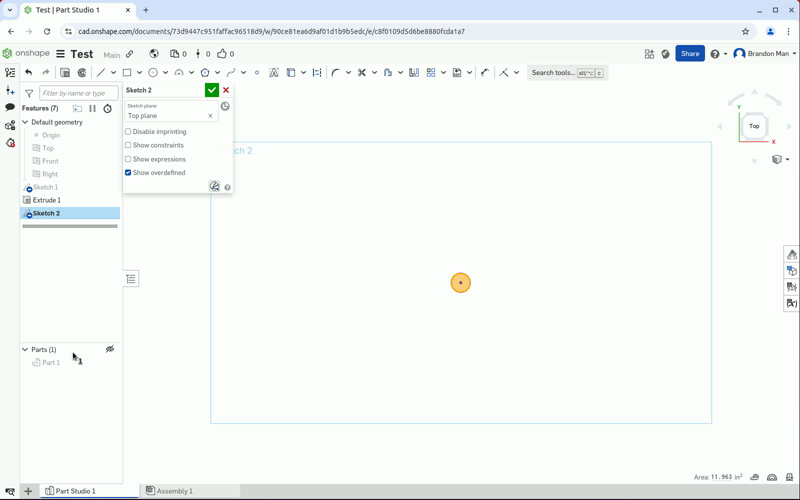
key(shift+y)
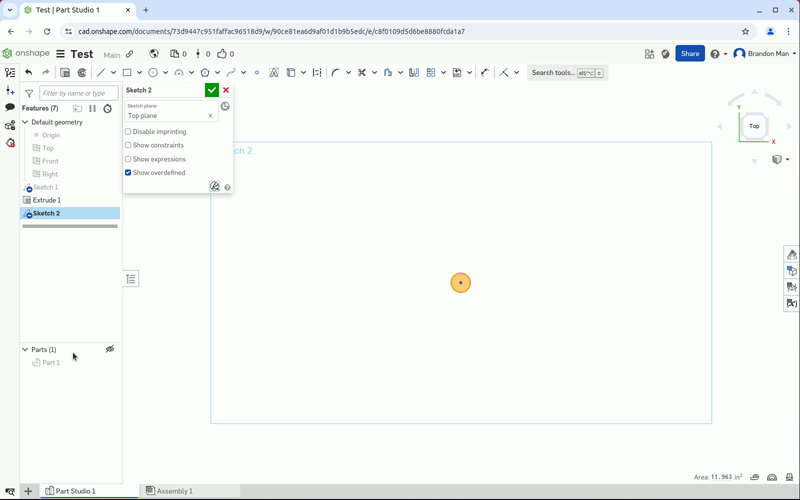
key(shift+e)
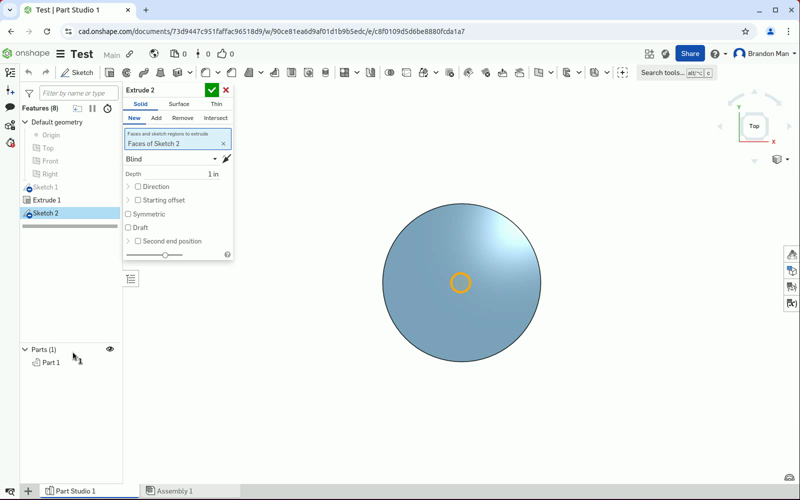
mouse_move(143, 106)
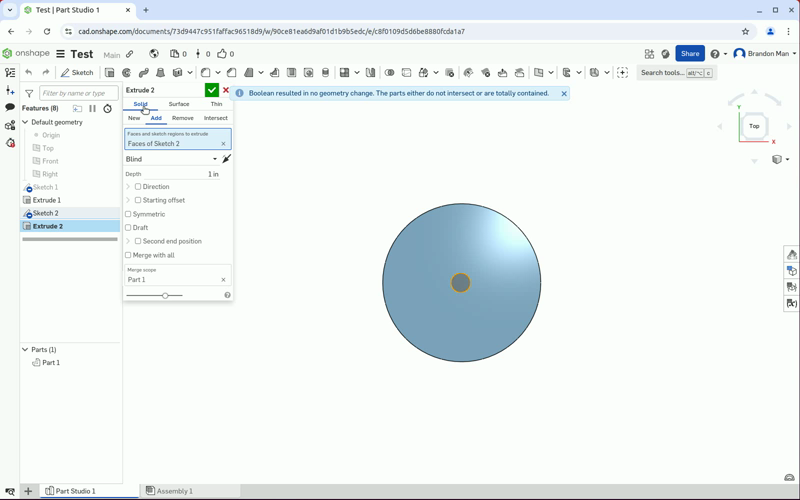
click(143, 106)
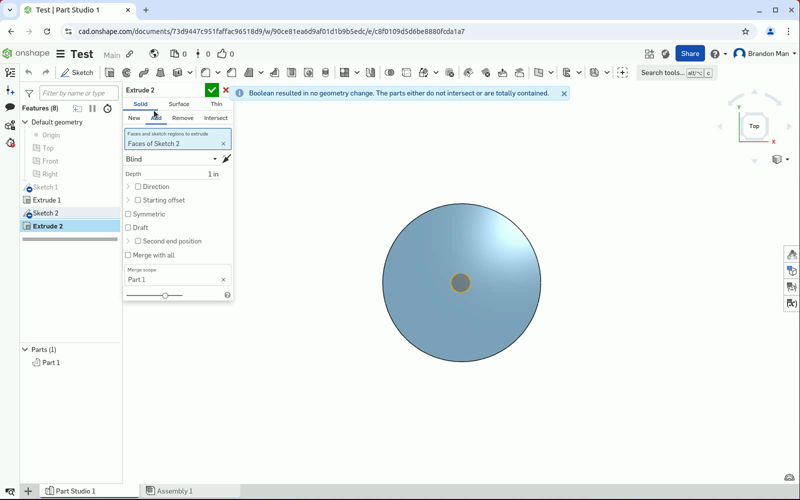
mouse_move(186, 120)
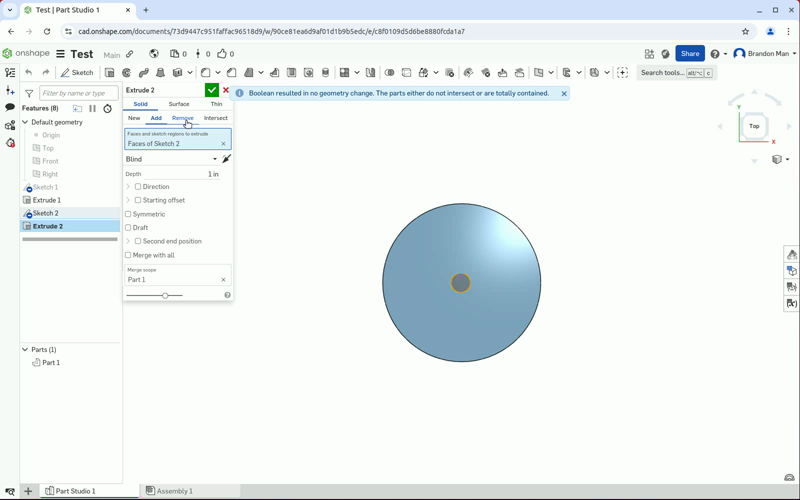
click(186, 120)
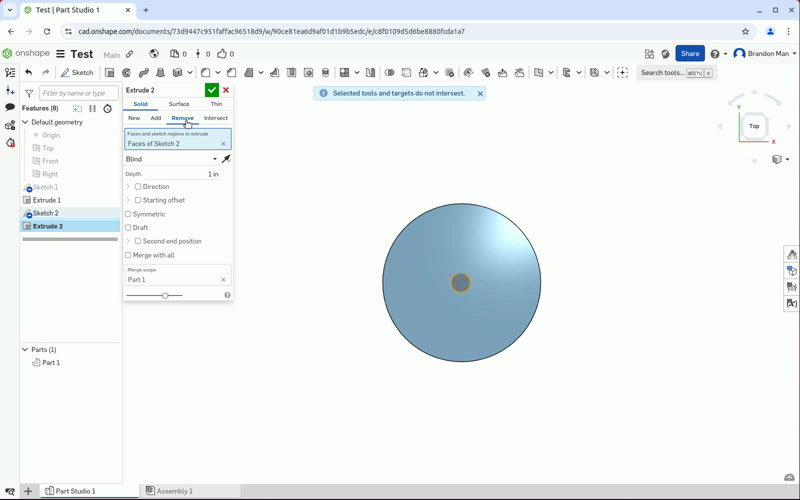
key(tab, 4)
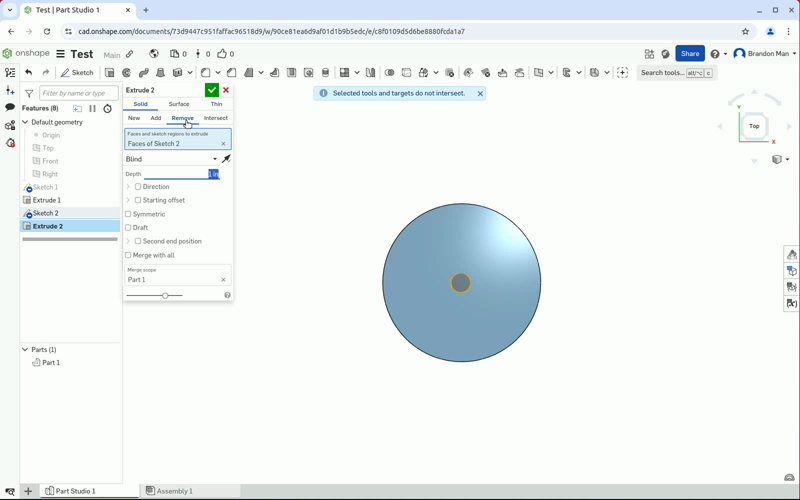
text(-23.108)
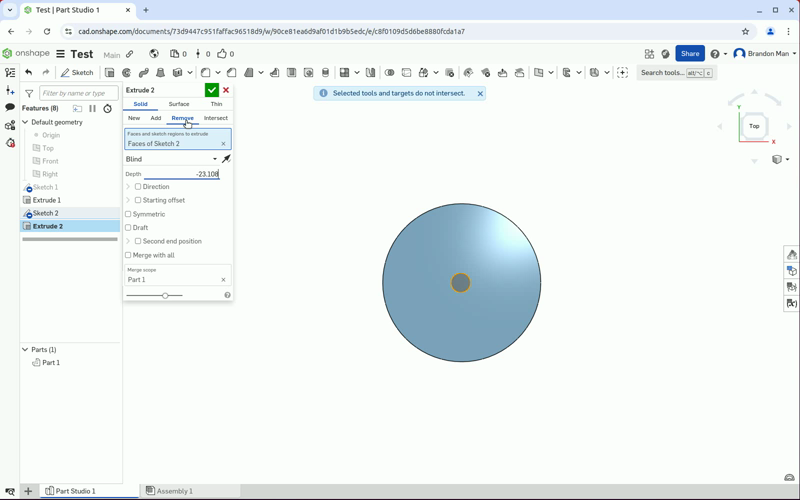
key(tab, 6)
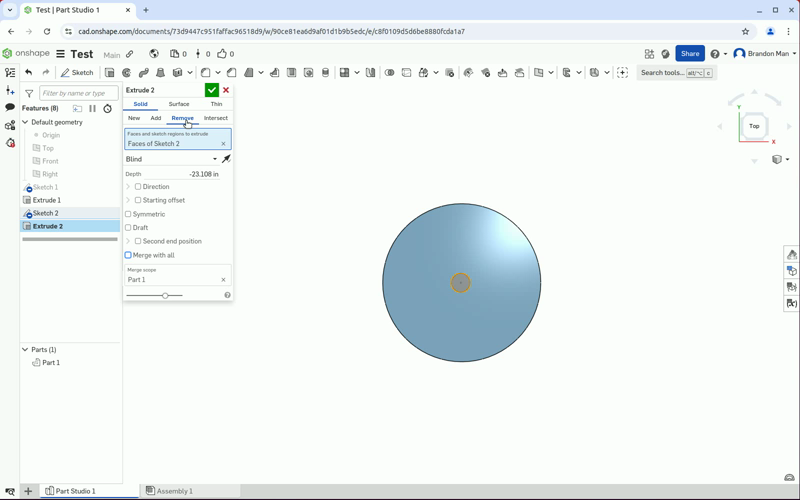
key(space)
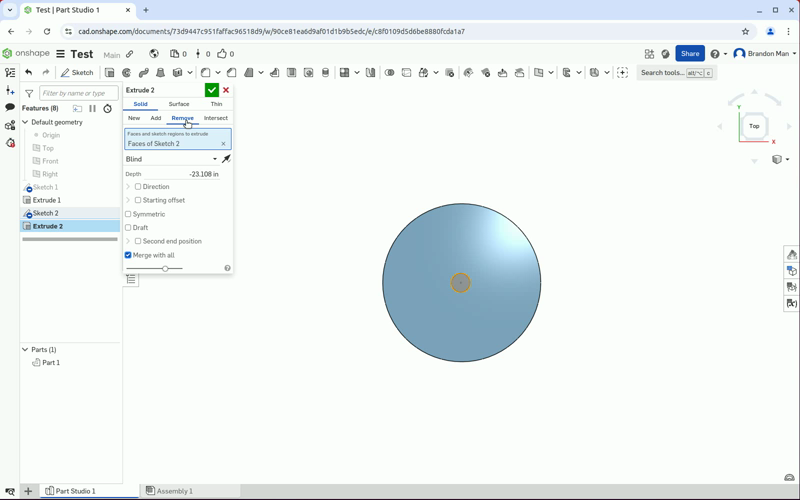
key(enter)
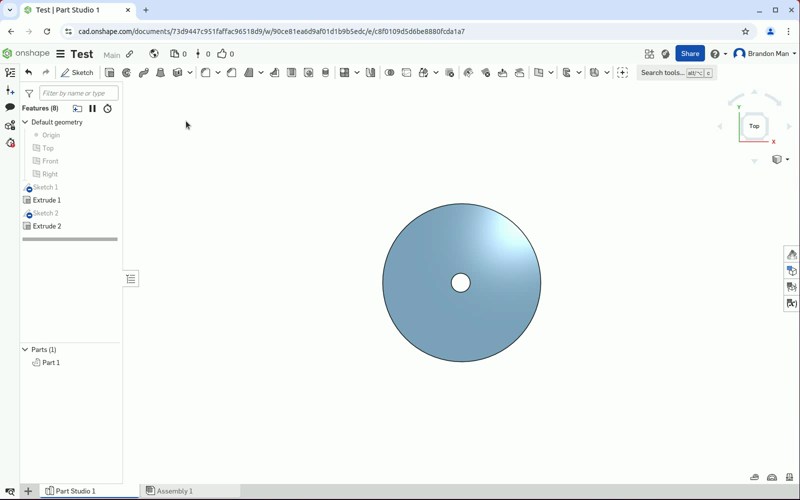
key(shift+h)
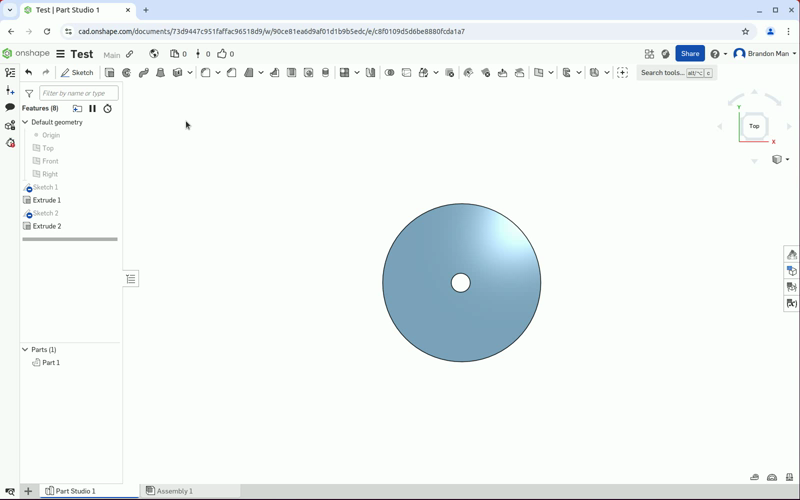
key(shift+h)
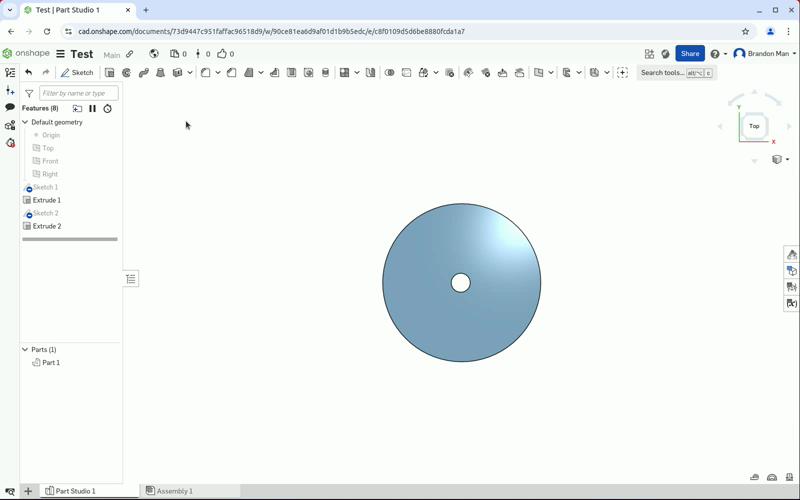
mouse_move(73, 189)
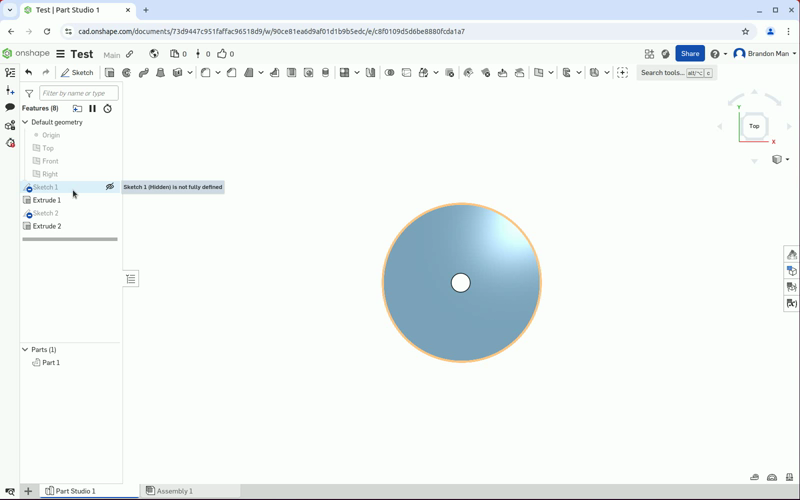
click(73, 189)
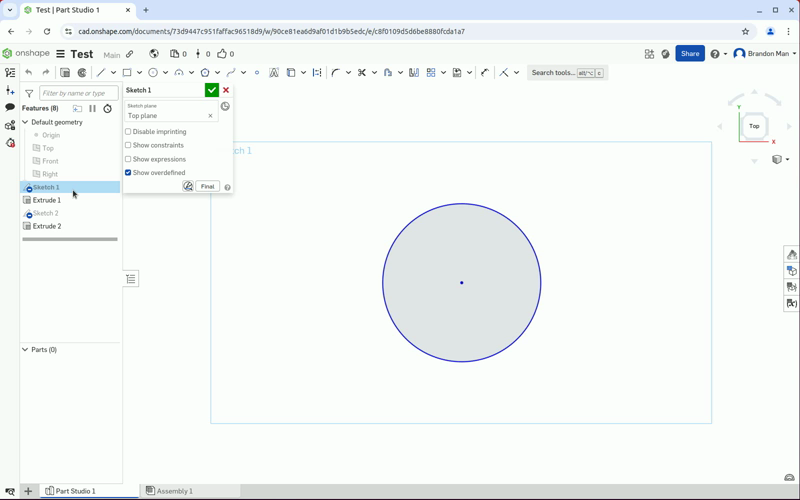
mouse_move(229, 92)
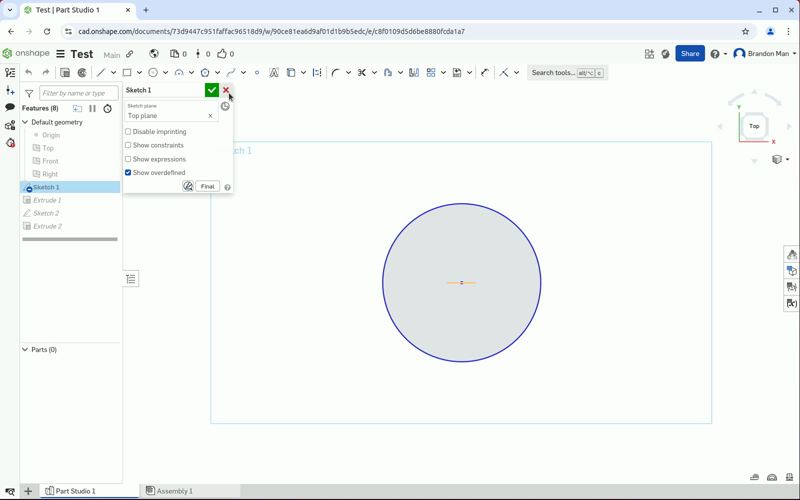
click(229, 92)
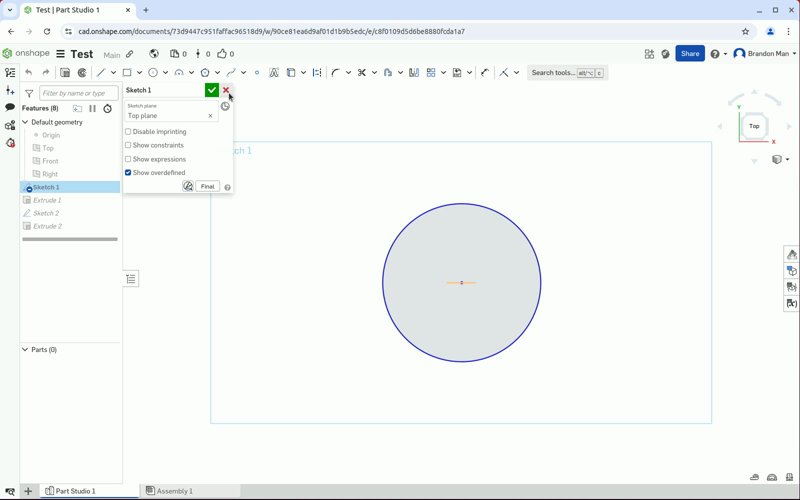
key(shift+s)
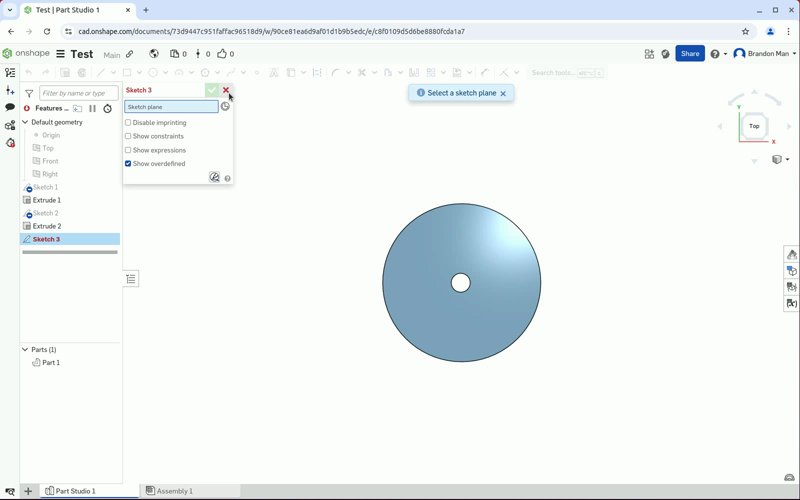
mouse_move(73, 150)
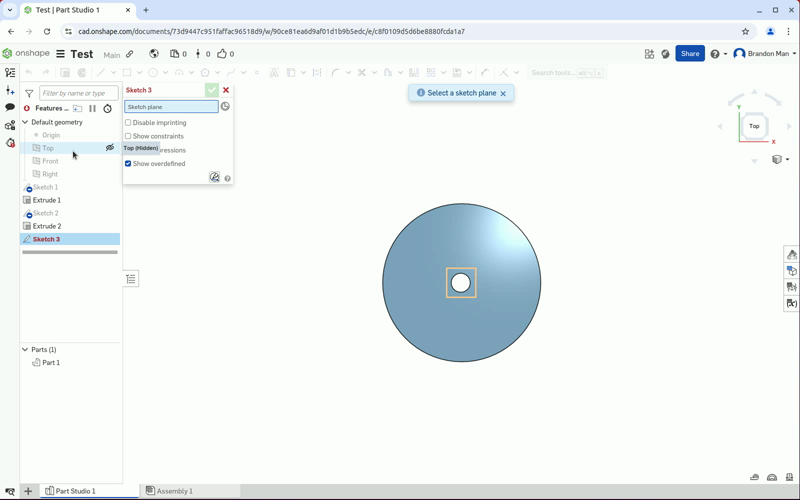
click(73, 150)
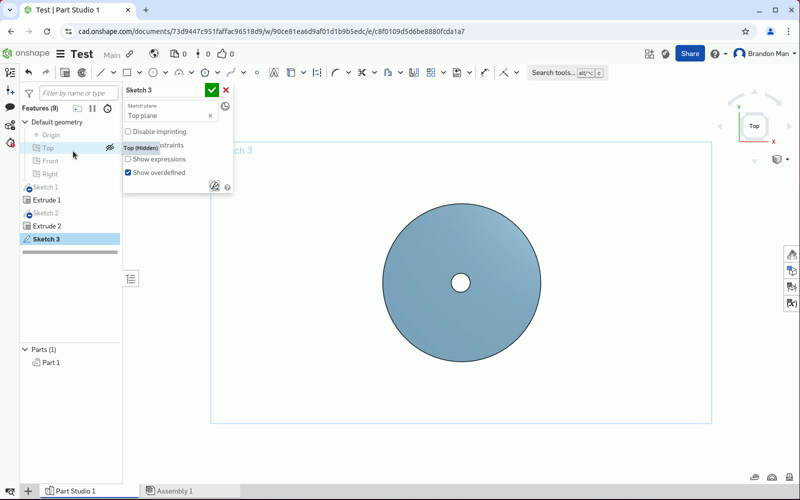
mouse_move(73, 352)
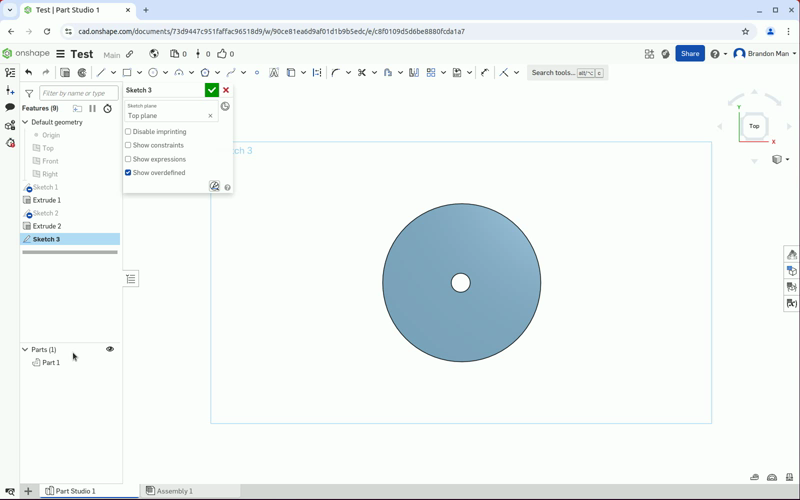
key(y)
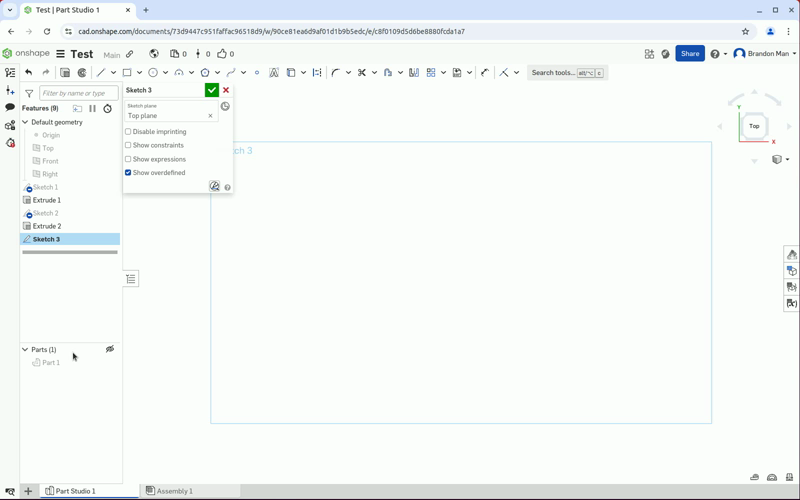
key(c)
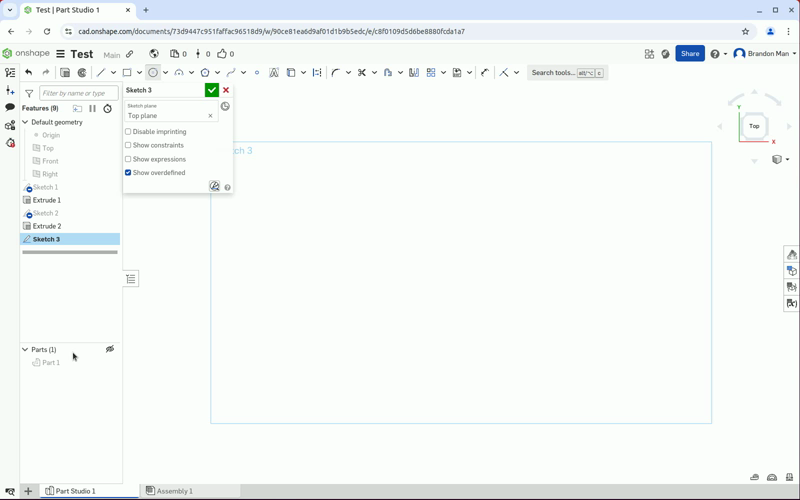
key_down(shift)
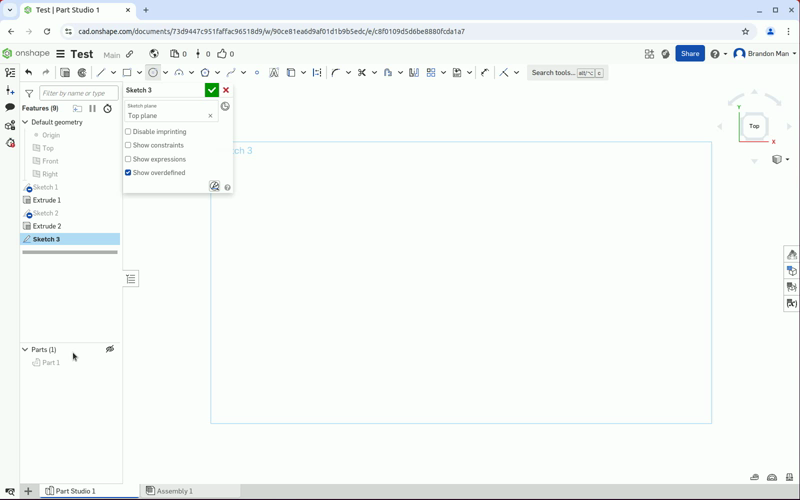
mouse_move(461, 282)
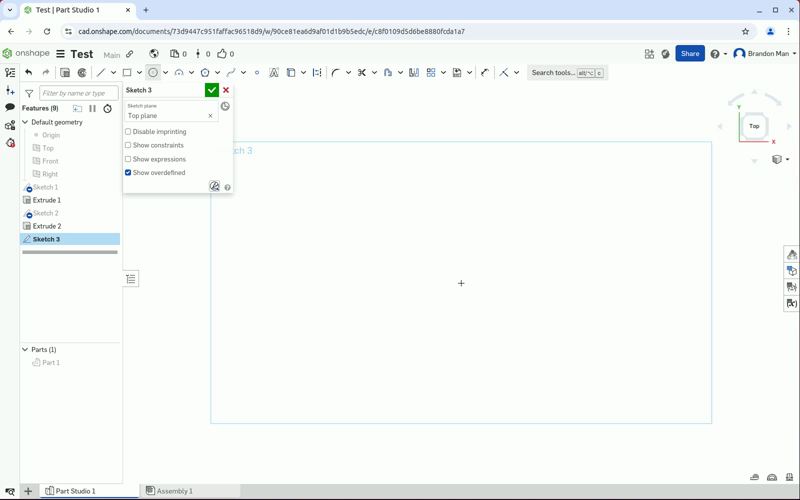
click(461, 282)
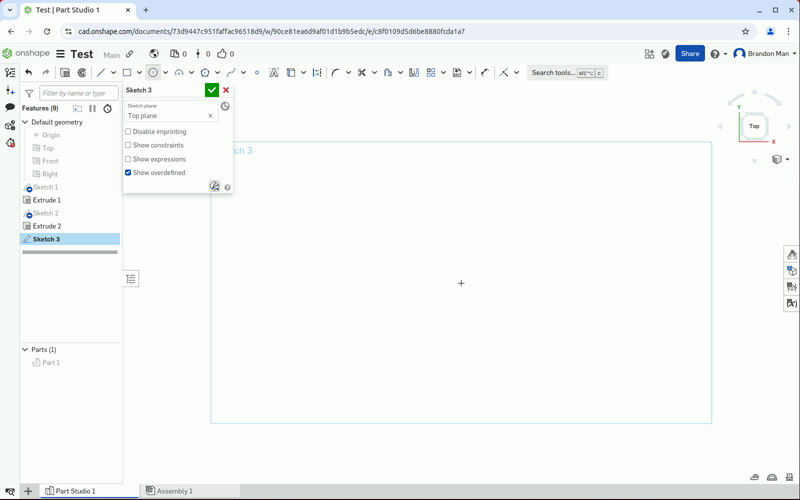
key_up(shift)
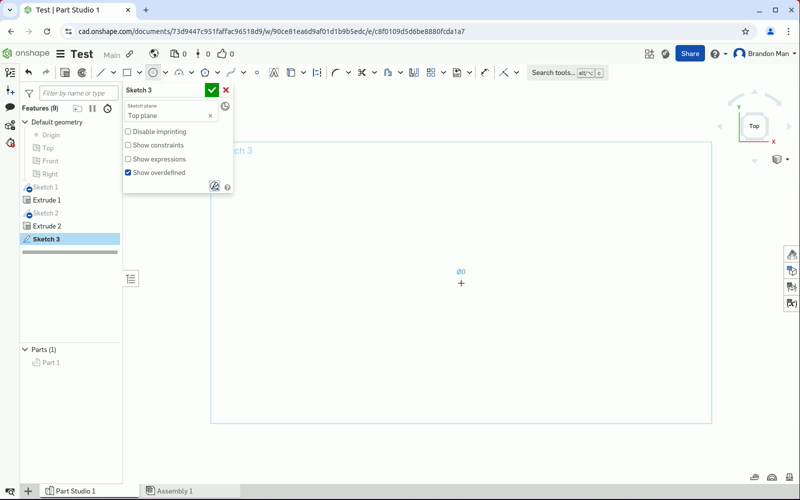
mouse_move(538, 282)
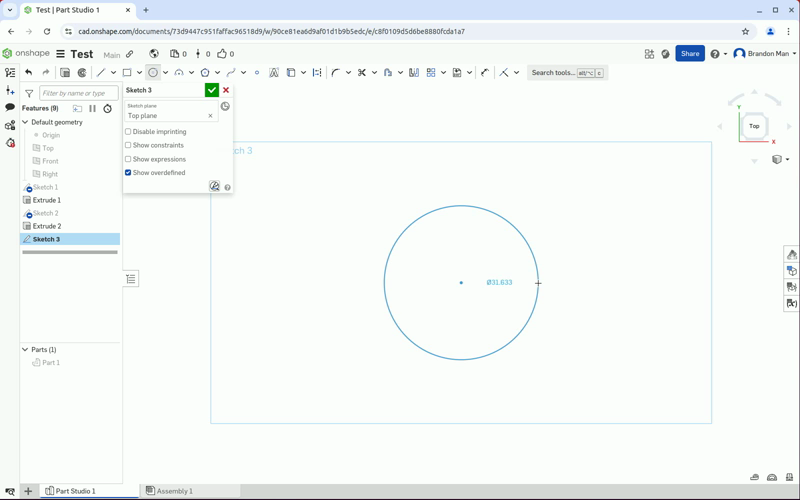
click(538, 282)
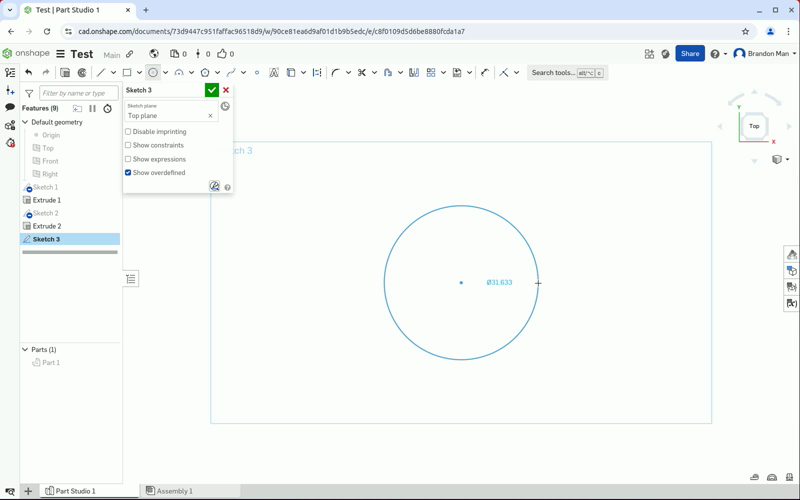
key(esc)
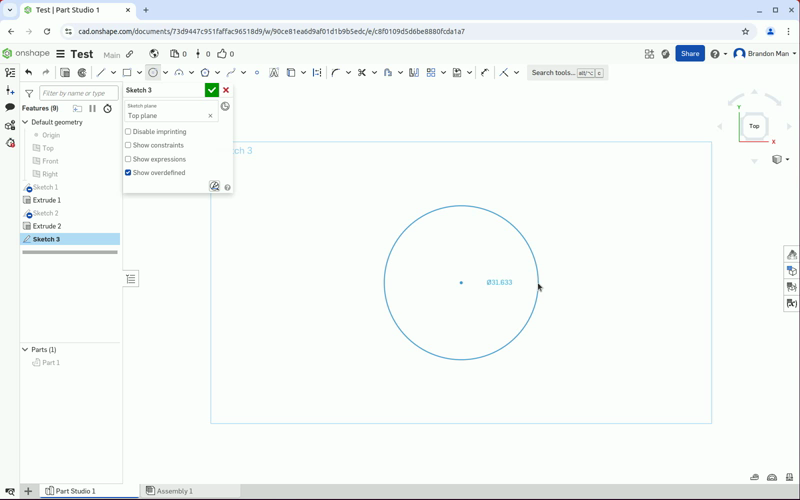
mouse_move(449, 236)
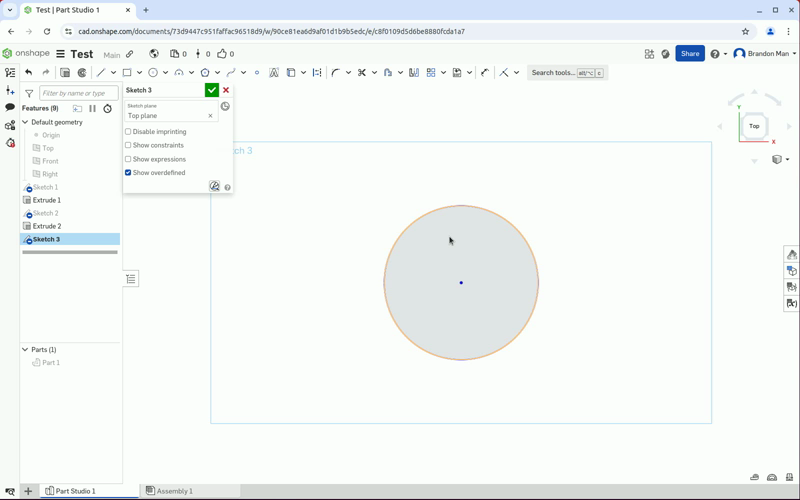
click(449, 236)
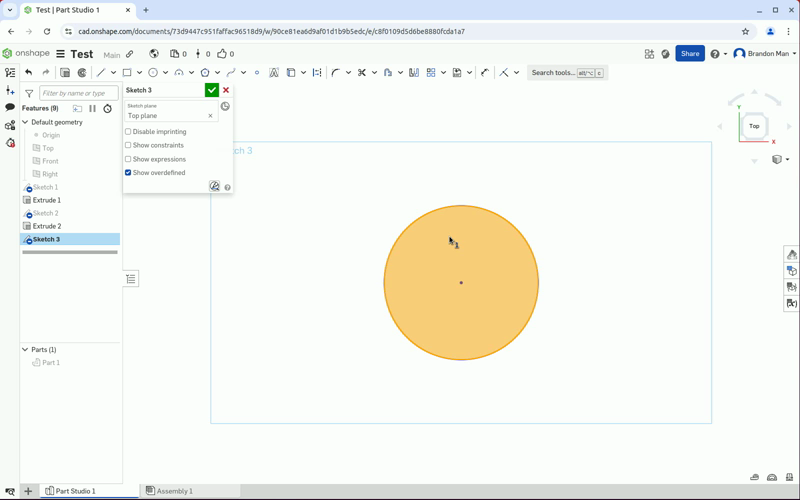
mouse_move(73, 352)
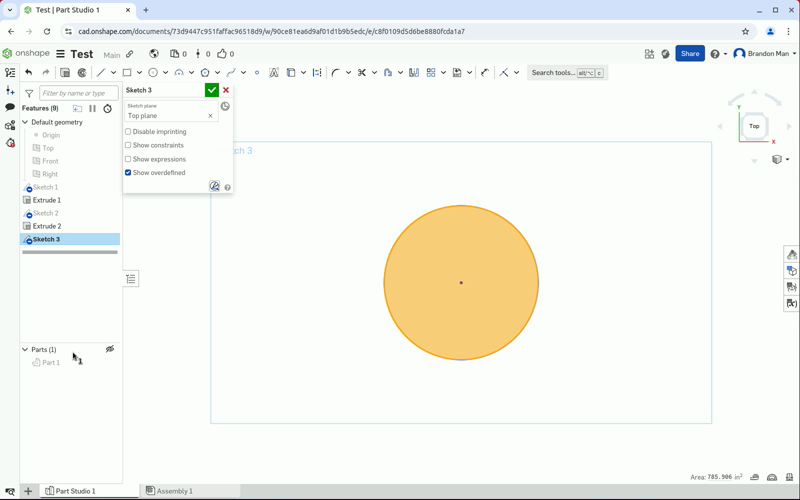
key(shift+y)
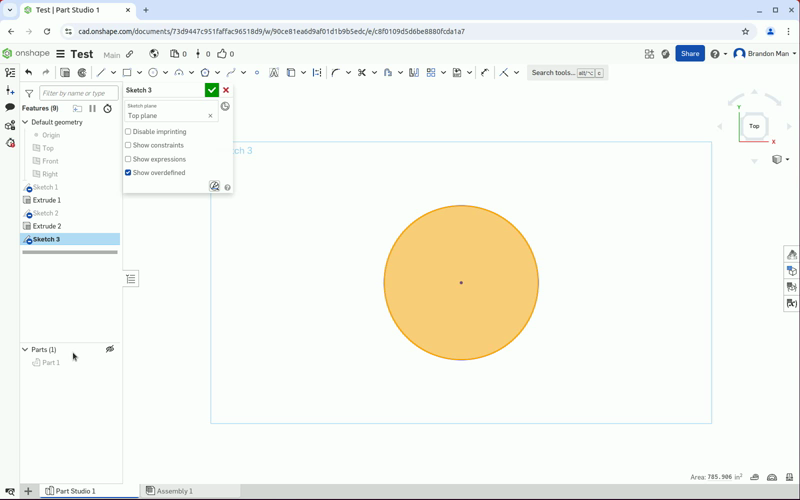
key(shift+e)
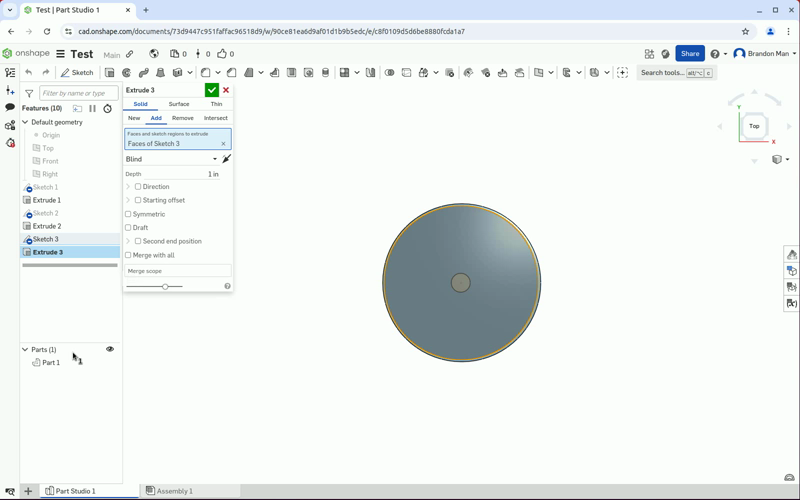
mouse_move(143, 106)
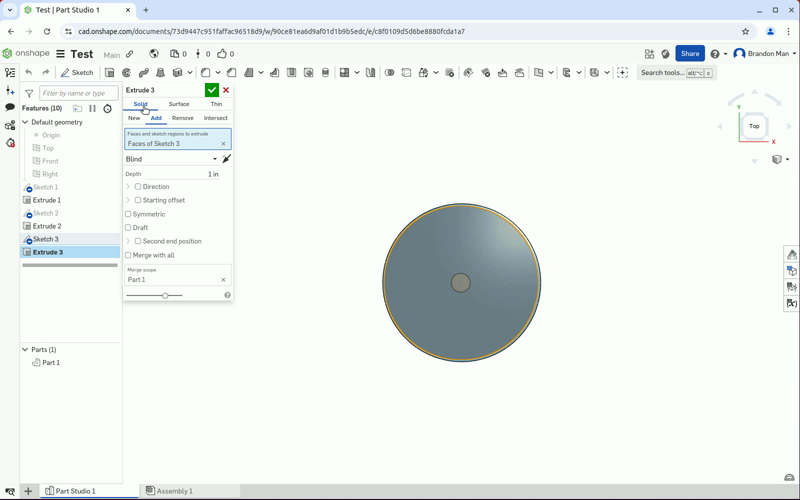
click(143, 106)
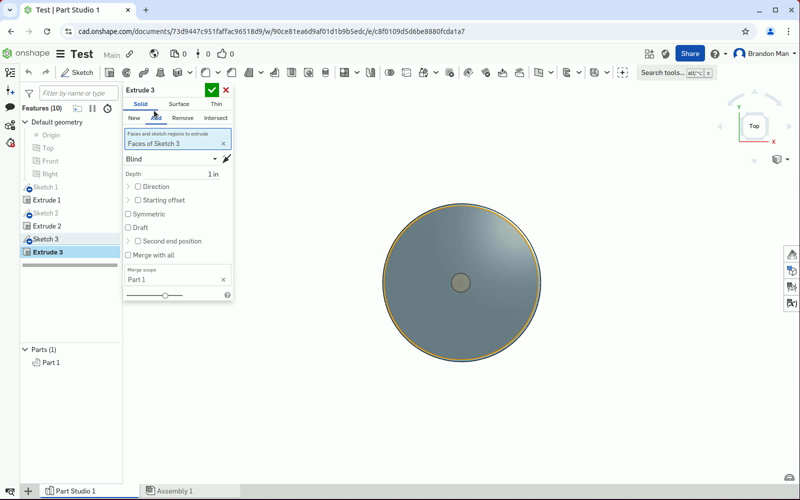
mouse_move(186, 120)
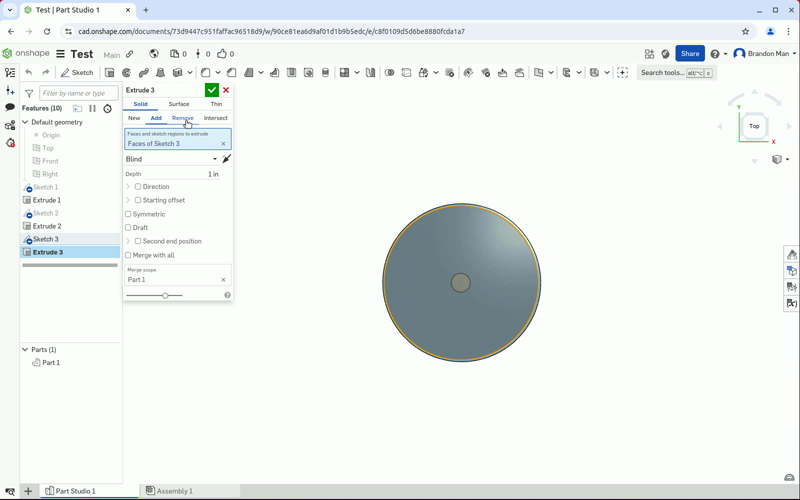
click(186, 120)
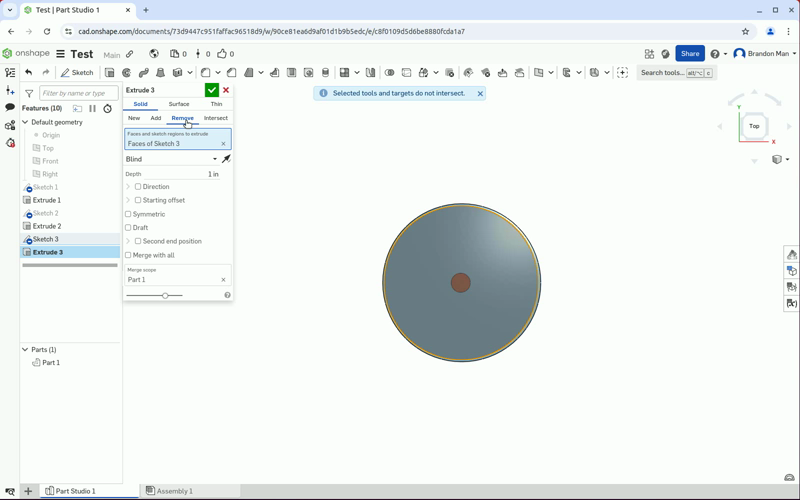
key(tab, 4)
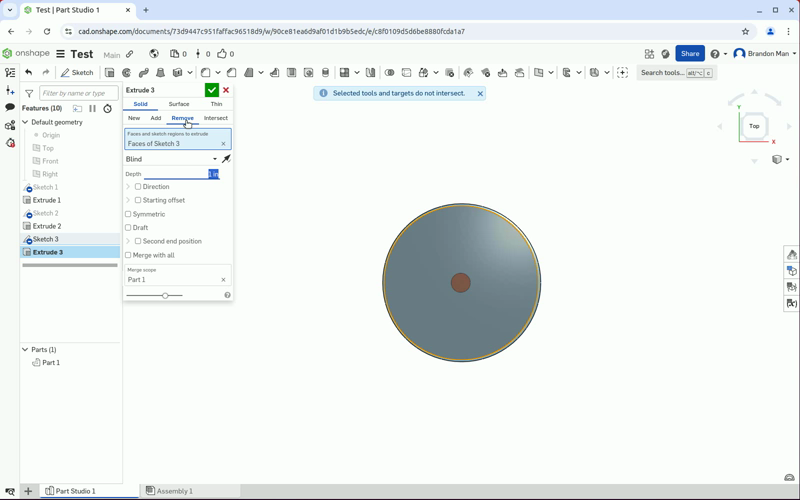
text(-13.48)
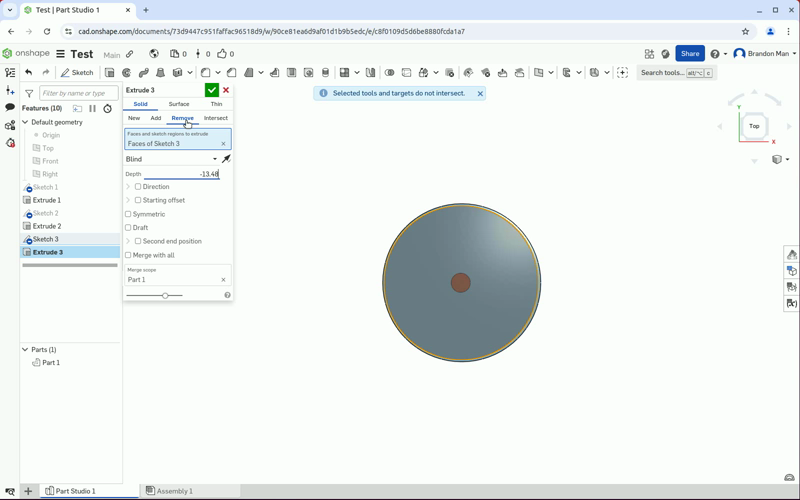
key(tab, 6)
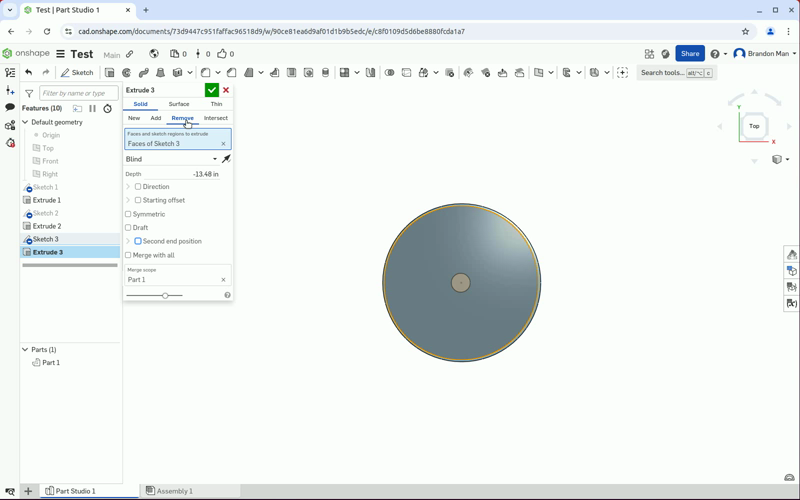
key(space)
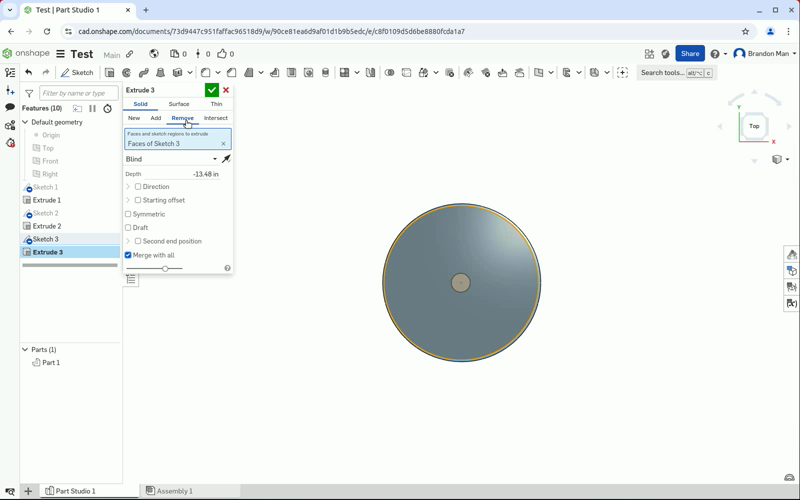
key(enter)
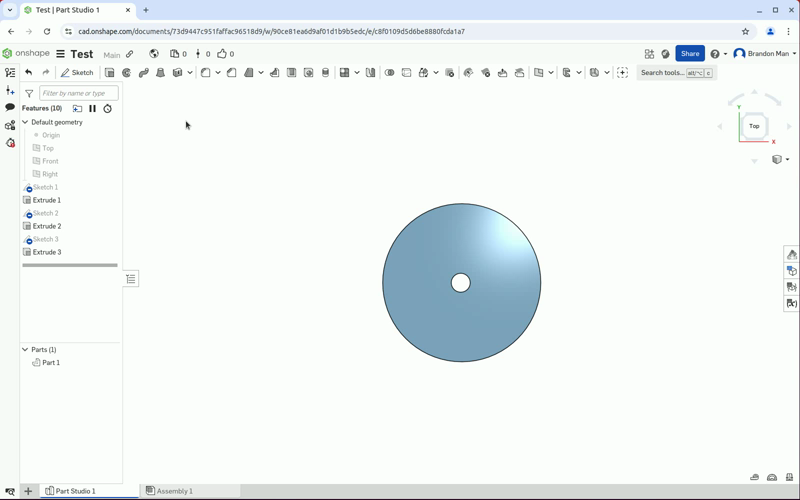
key(shift+h)
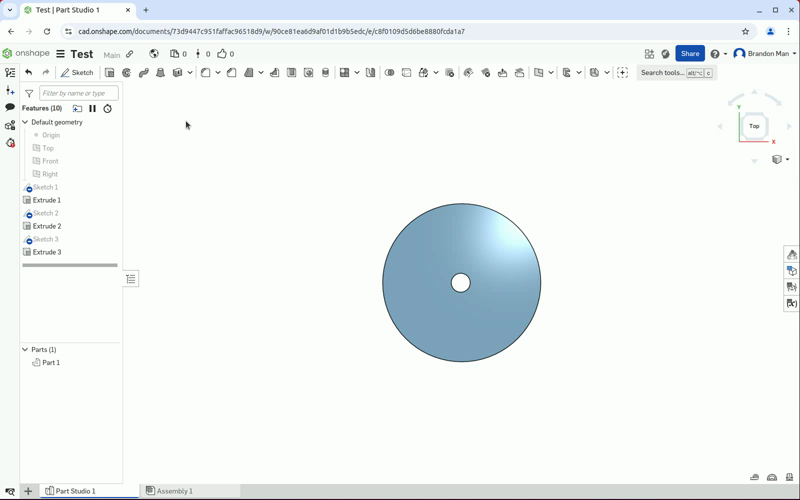
key(shift+h)
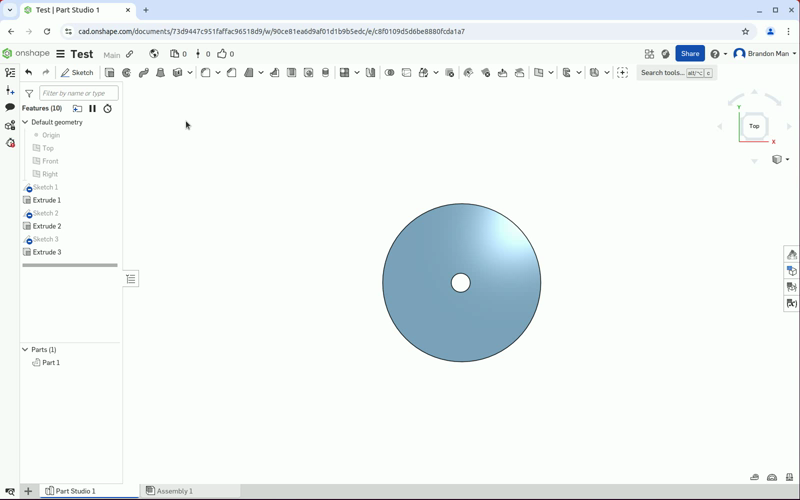
mouse_move(73, 189)
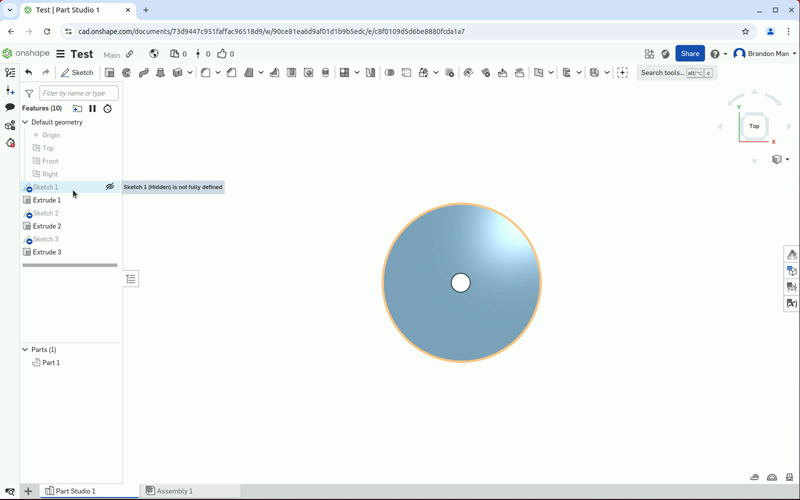
click(73, 189)
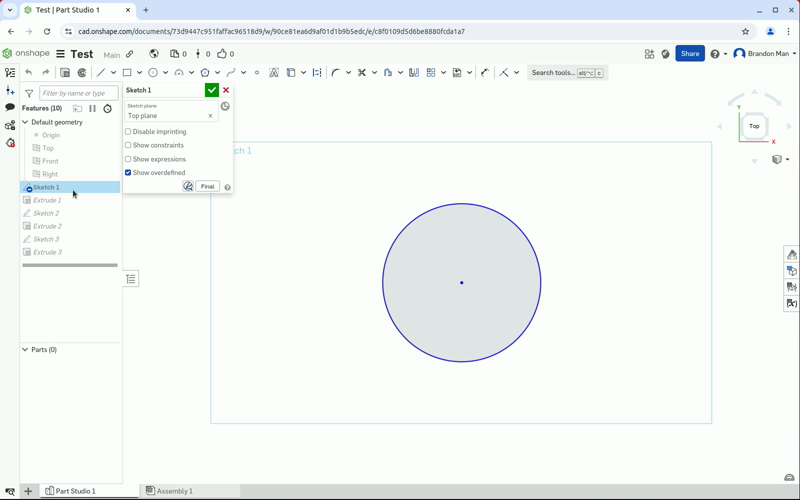
mouse_move(229, 92)
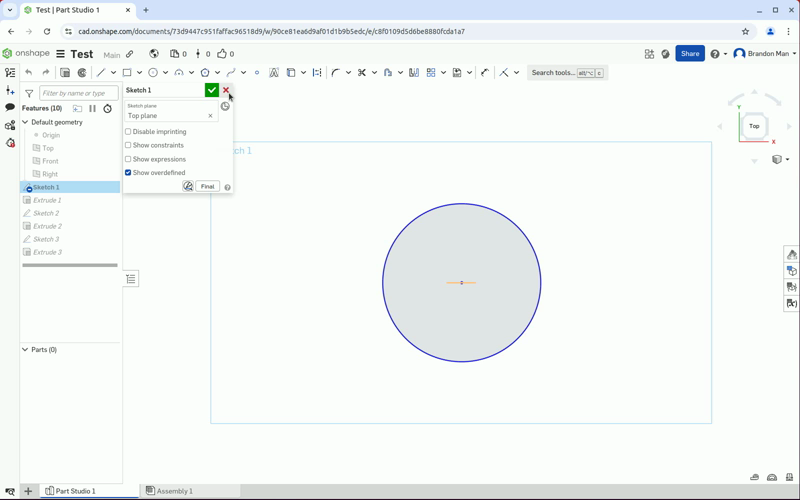
click(229, 92)
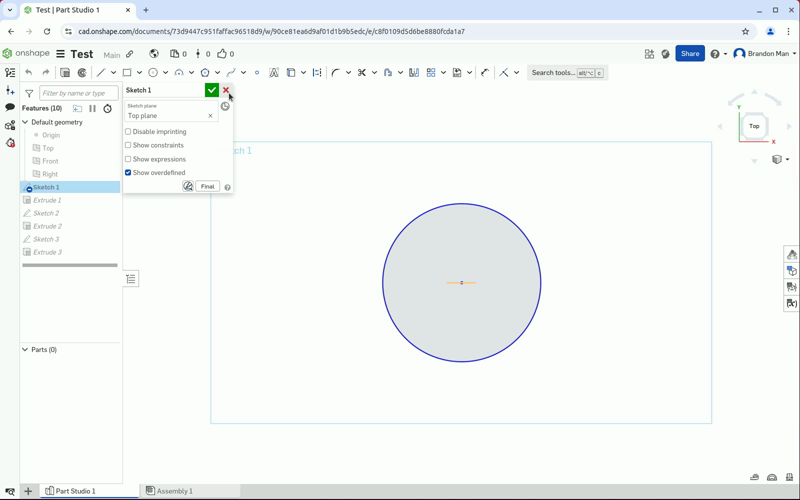
key(shift+s)
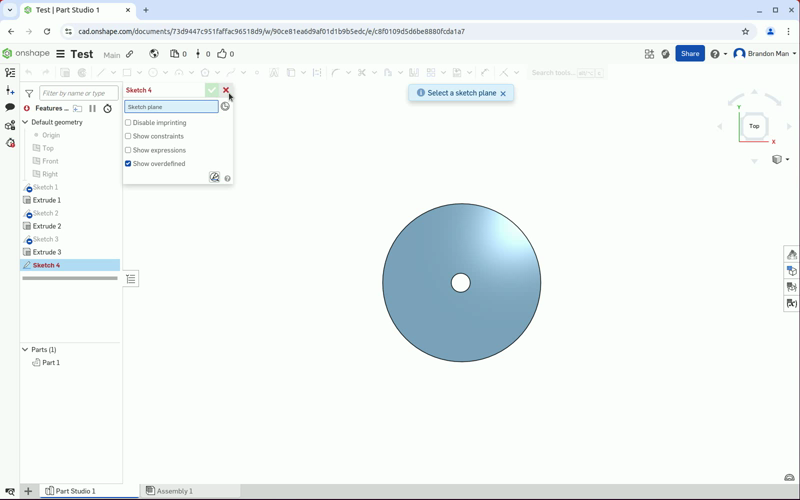
mouse_move(73, 150)
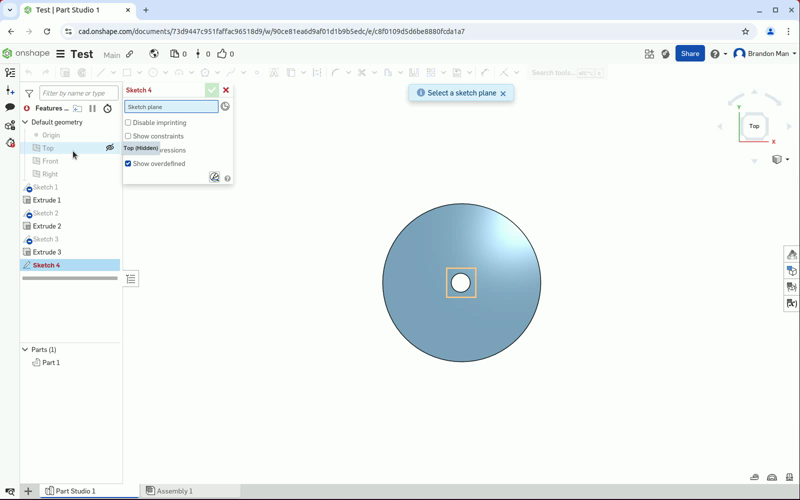
click(73, 150)
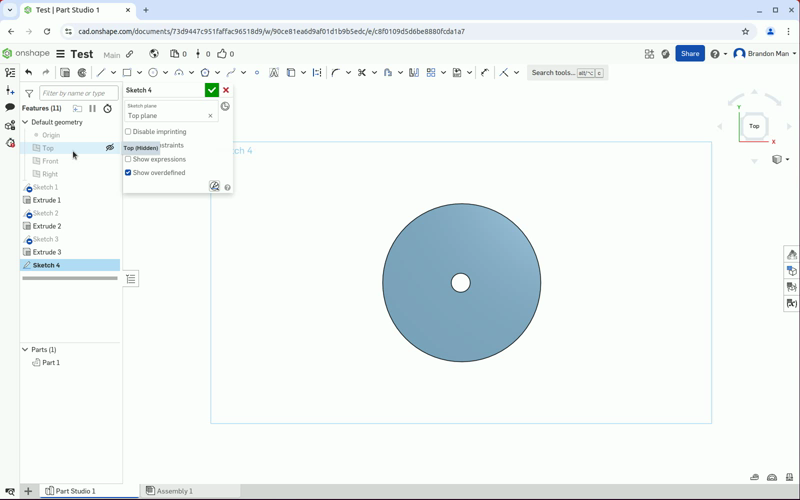
mouse_move(73, 352)
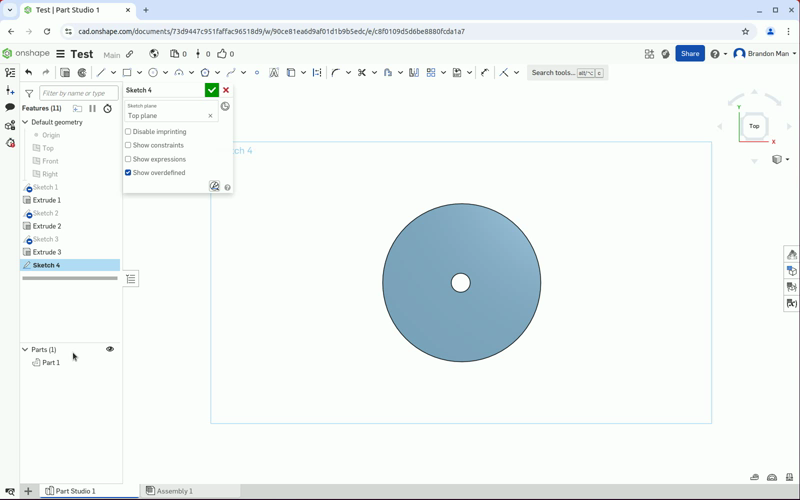
key(y)
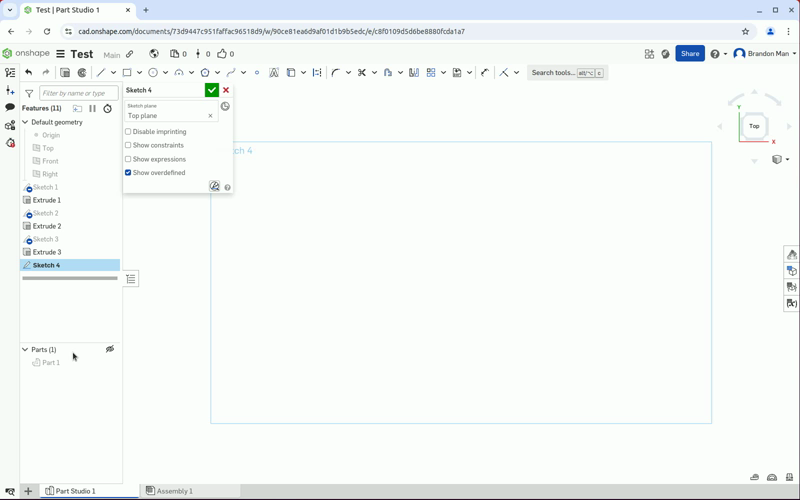
key(c)
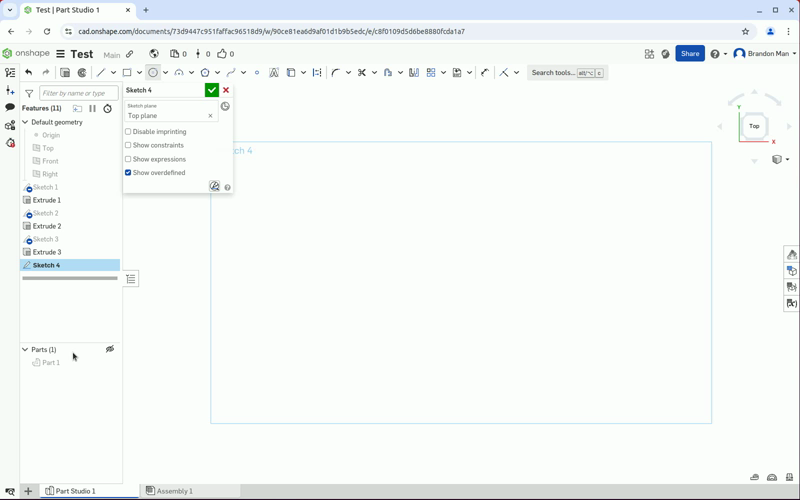
key_down(shift)
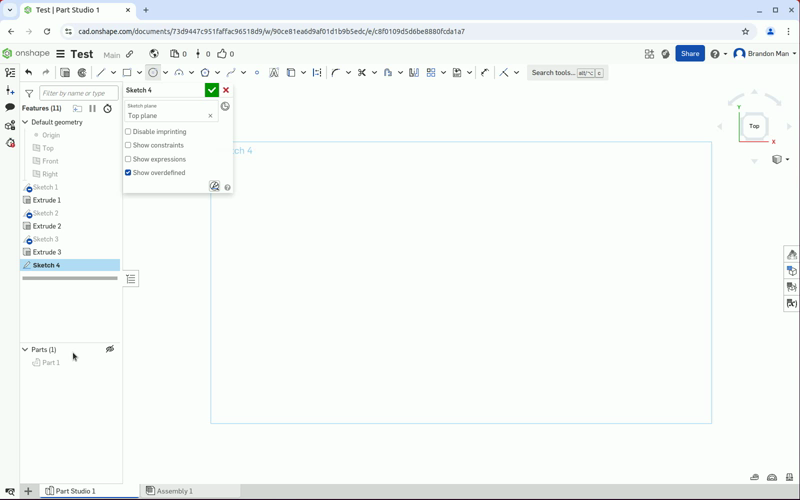
mouse_move(461, 282)
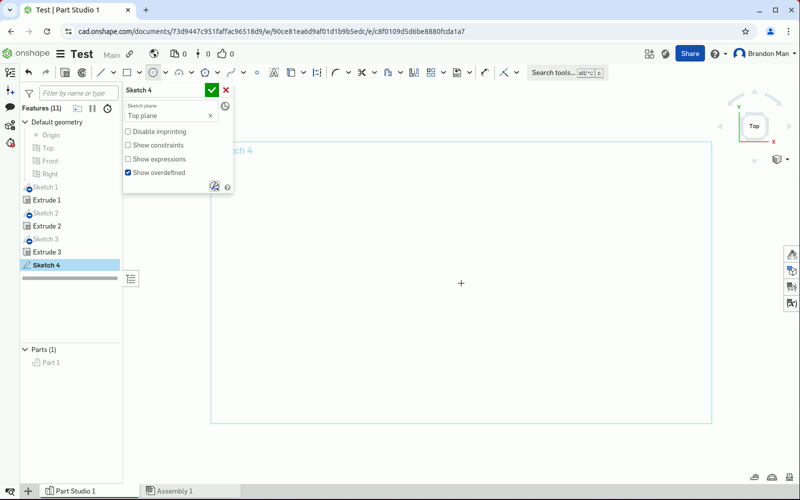
click(461, 282)
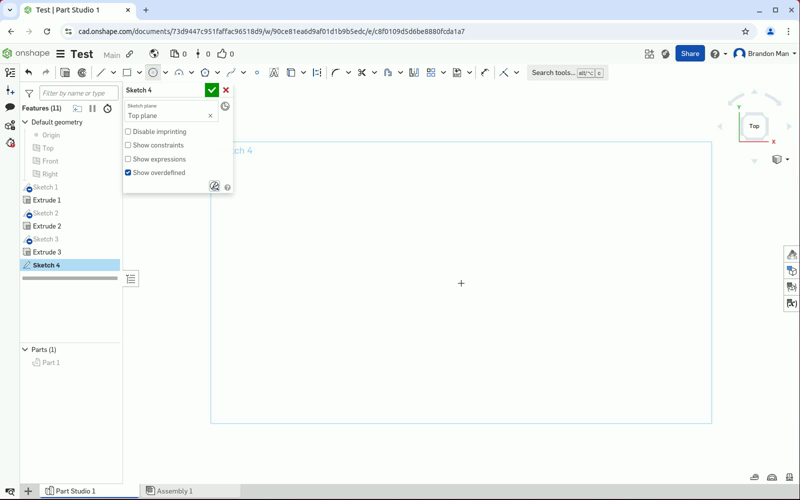
key_up(shift)
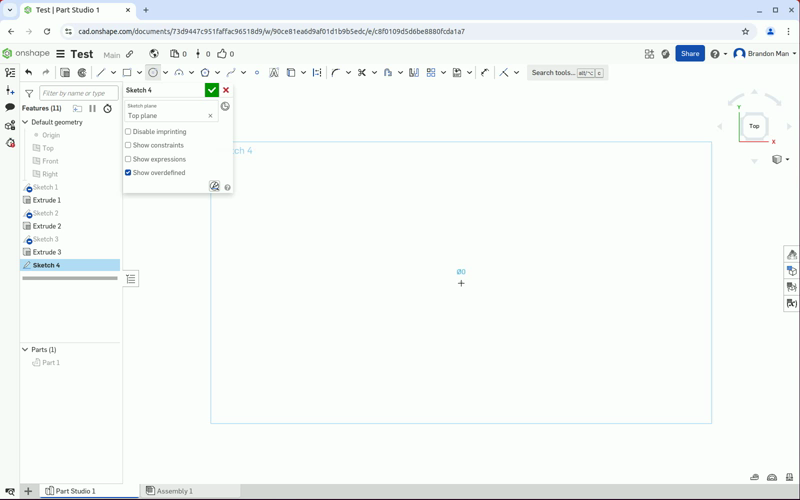
mouse_move(520, 282)
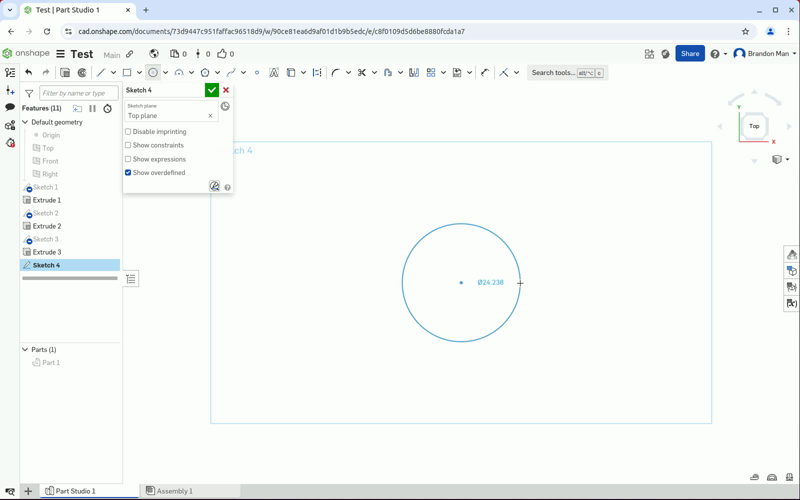
click(520, 282)
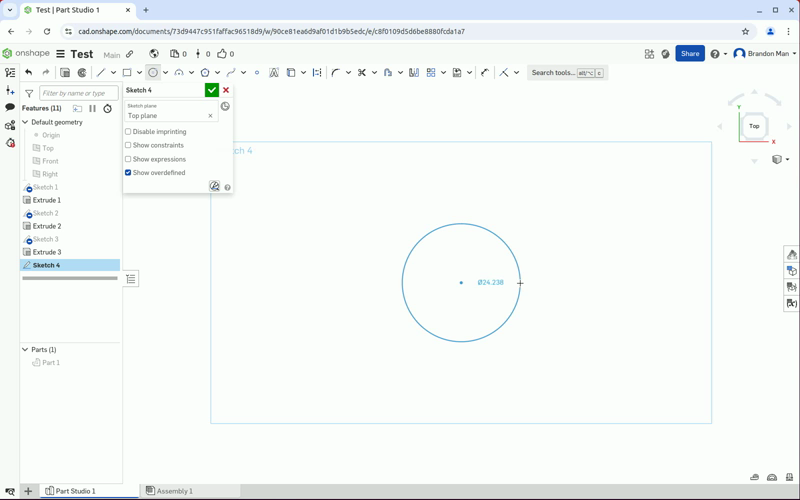
key(esc)
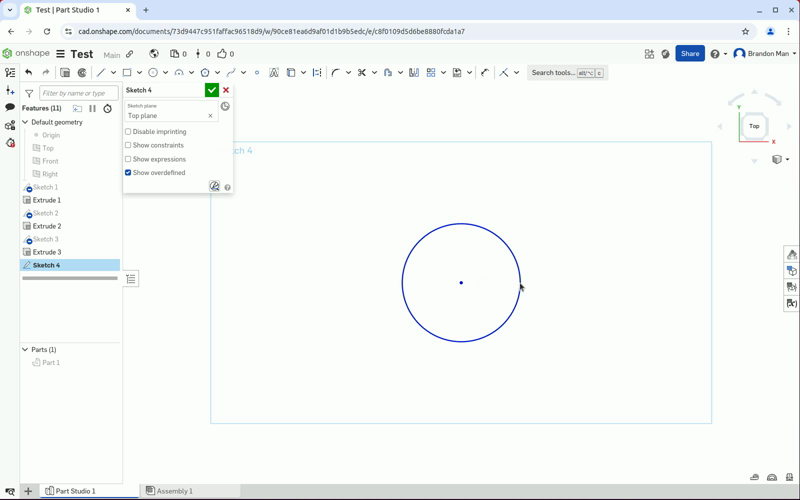
mouse_move(421, 289)
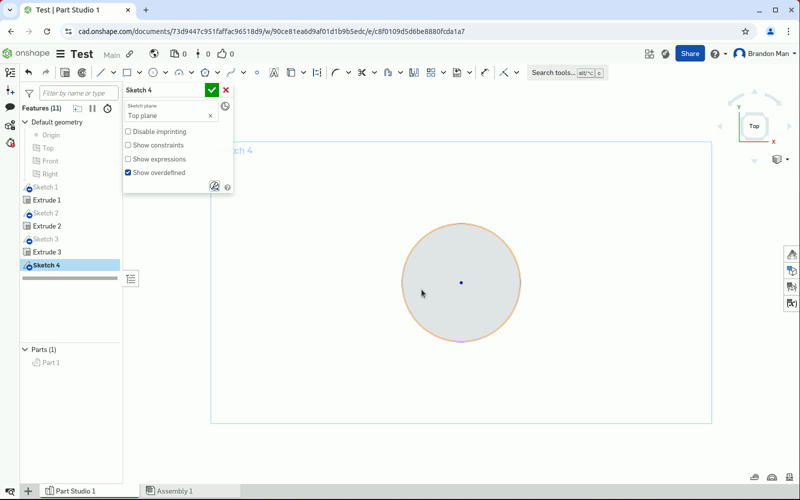
click(421, 289)
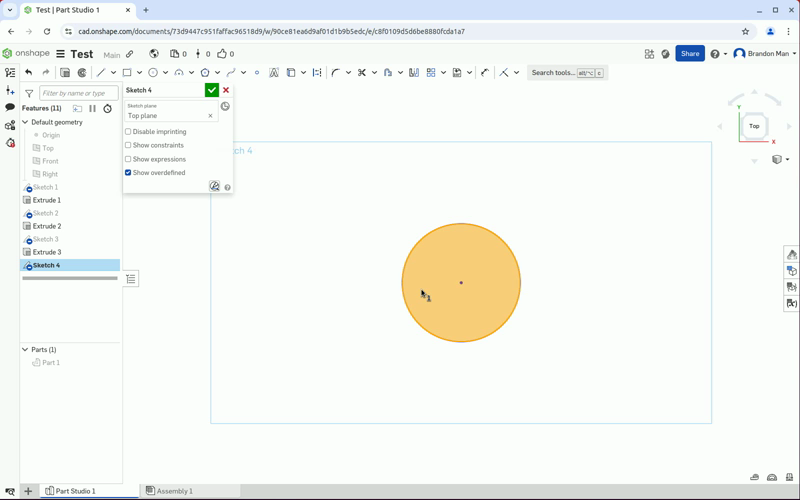
mouse_move(73, 352)
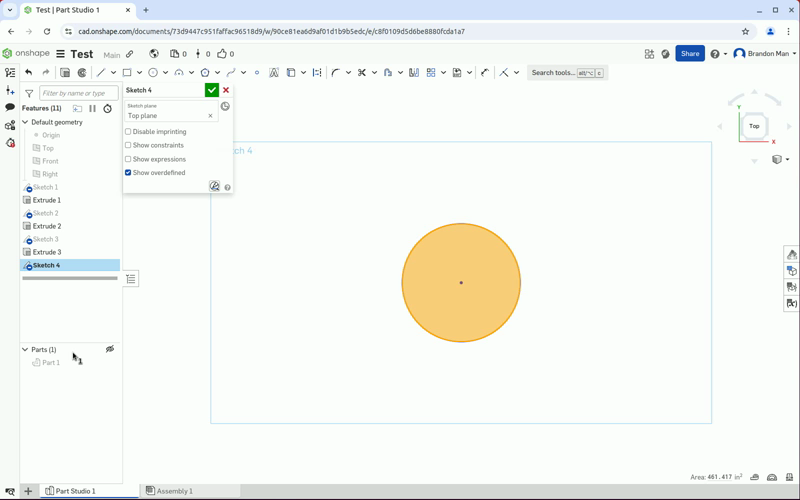
key(shift+y)
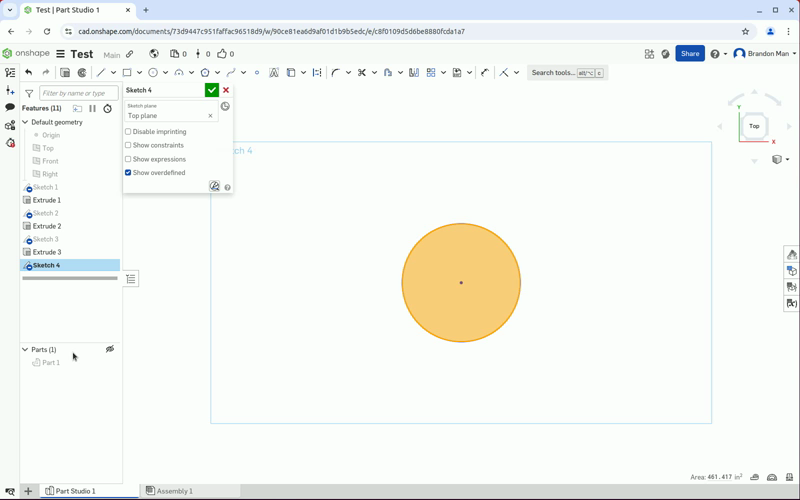
key(shift+e)
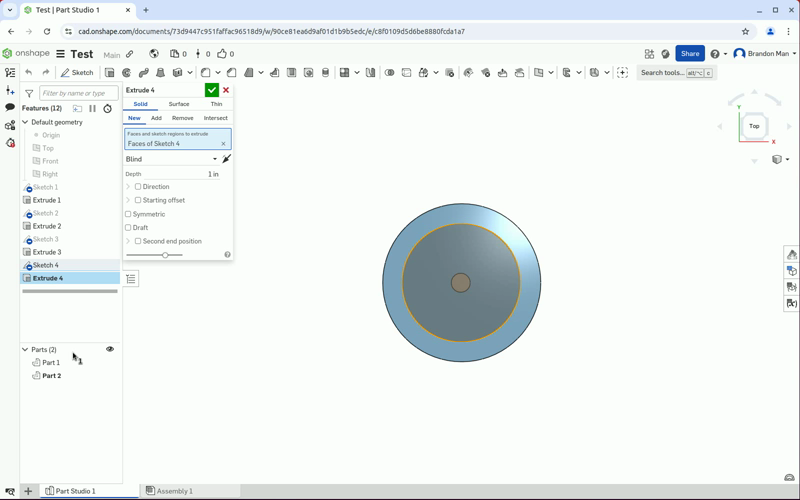
mouse_move(143, 106)
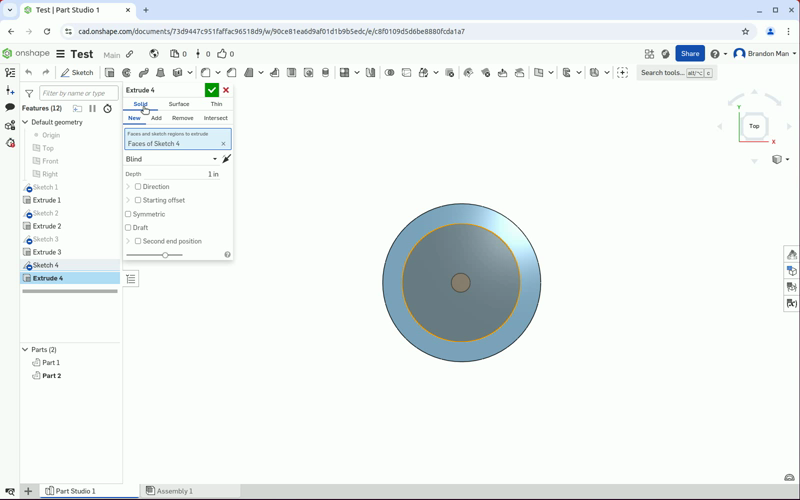
click(143, 106)
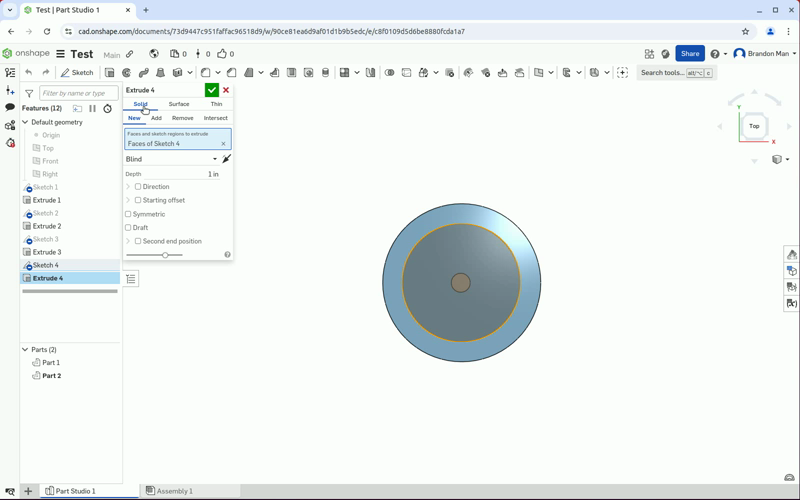
mouse_move(186, 120)
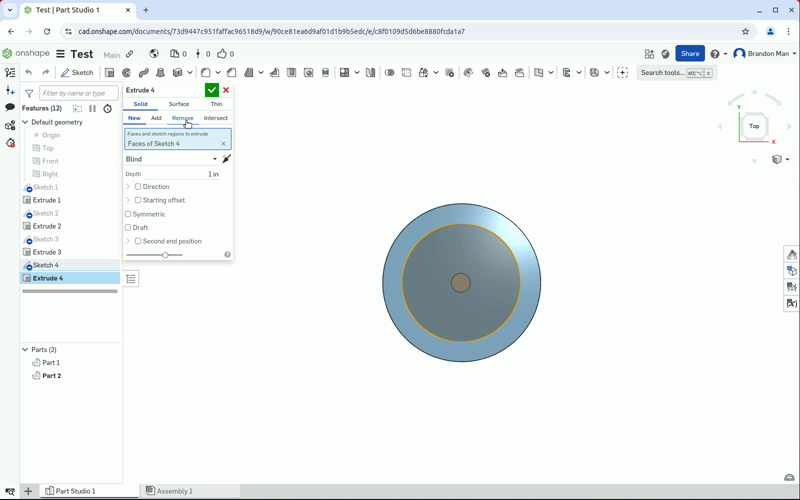
click(186, 120)
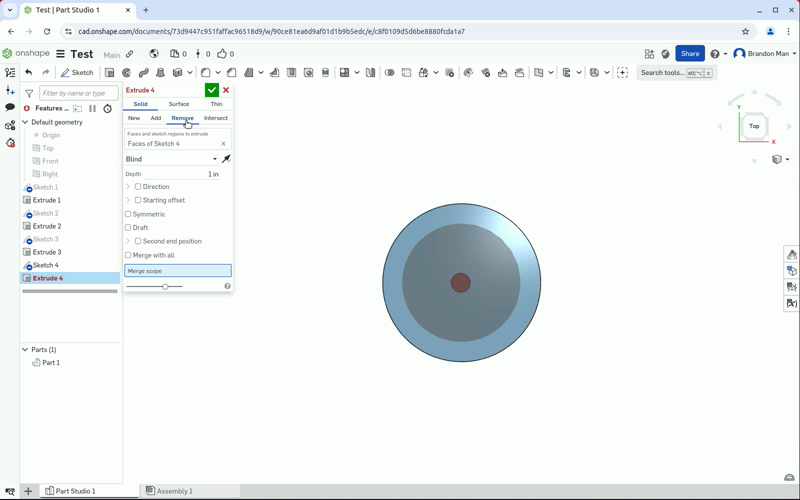
key(tab, 4)
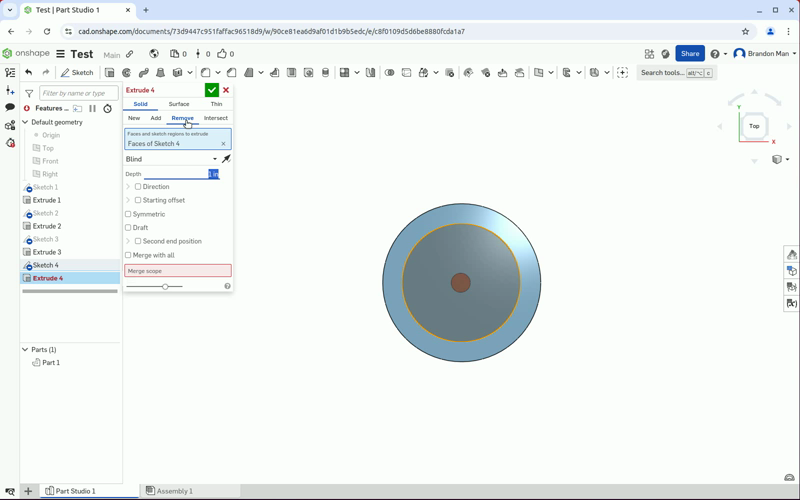
text(-18.294)
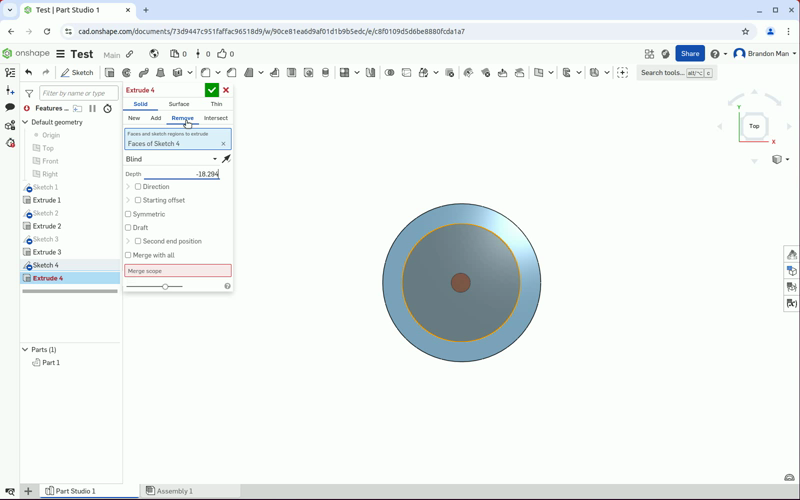
key(tab, 6)
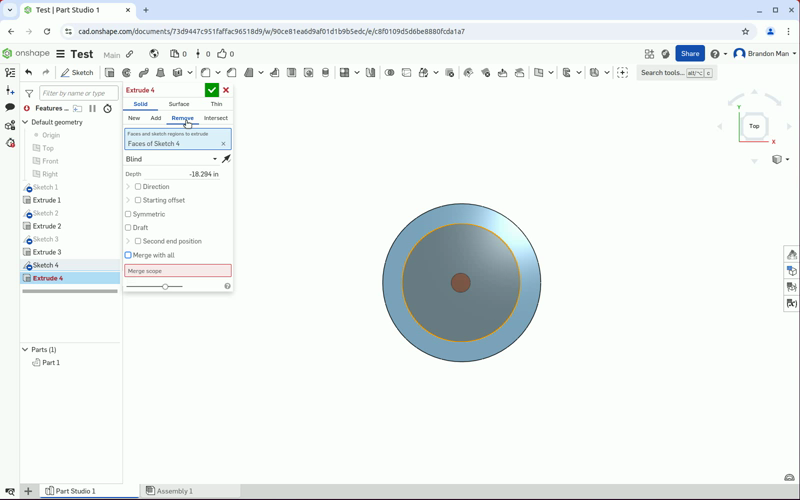
key(space)
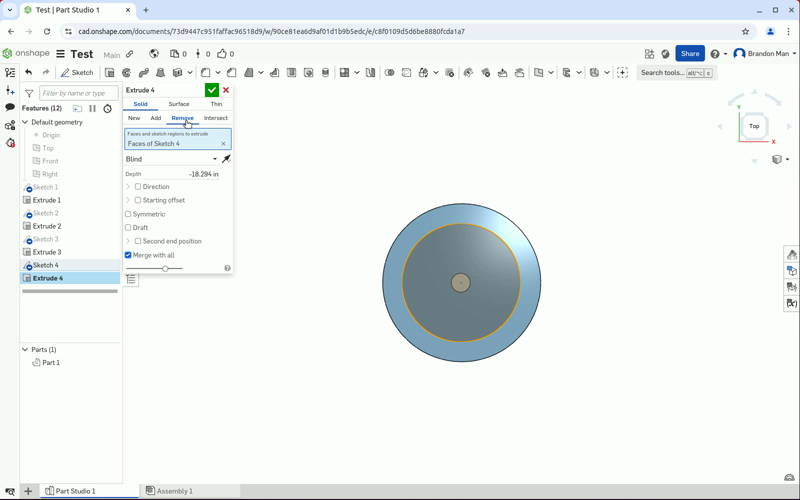
key(enter)
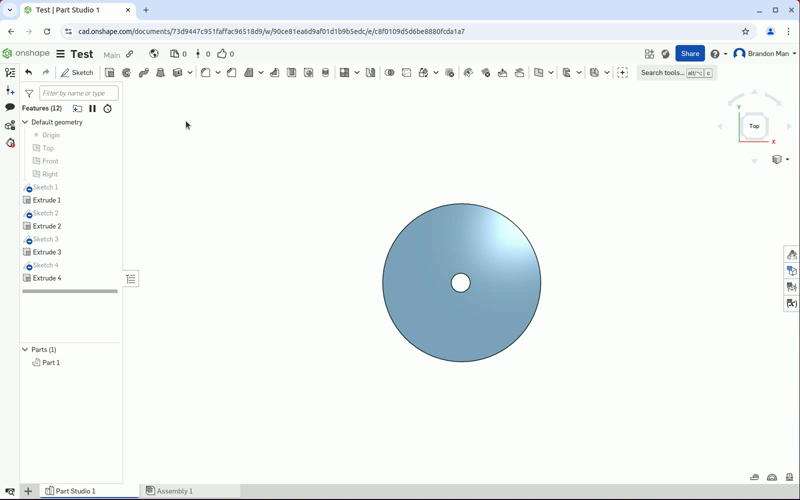
key(shift+h)
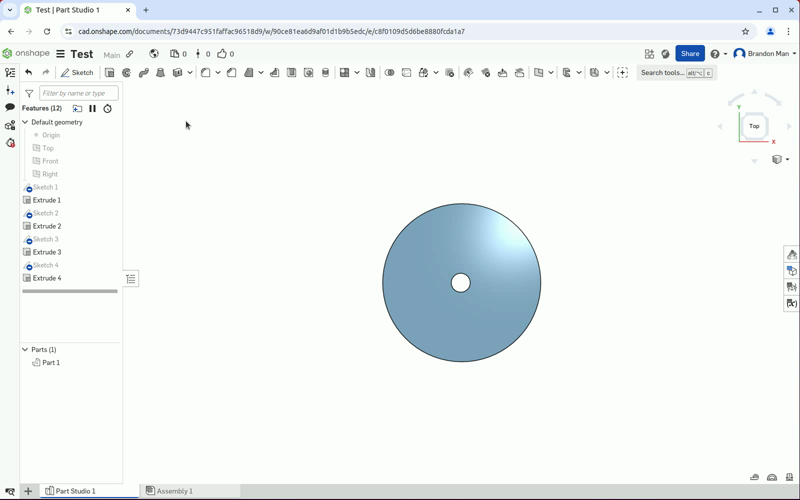
key(shift+h)
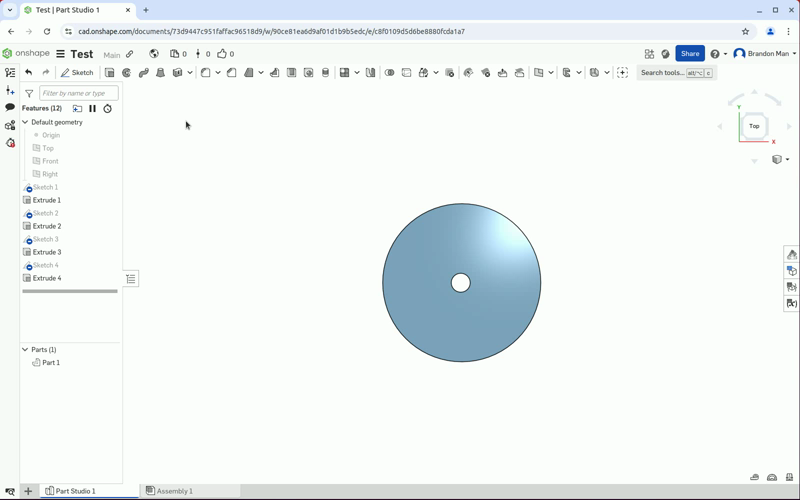
mouse_move(73, 189)
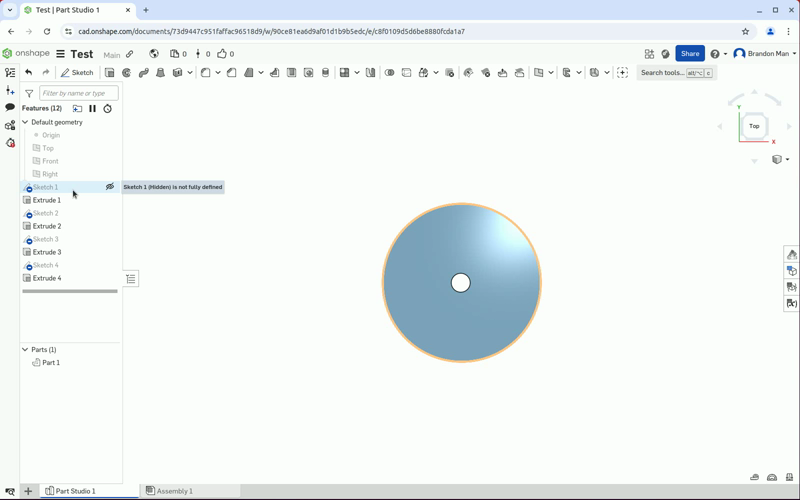
click(73, 189)
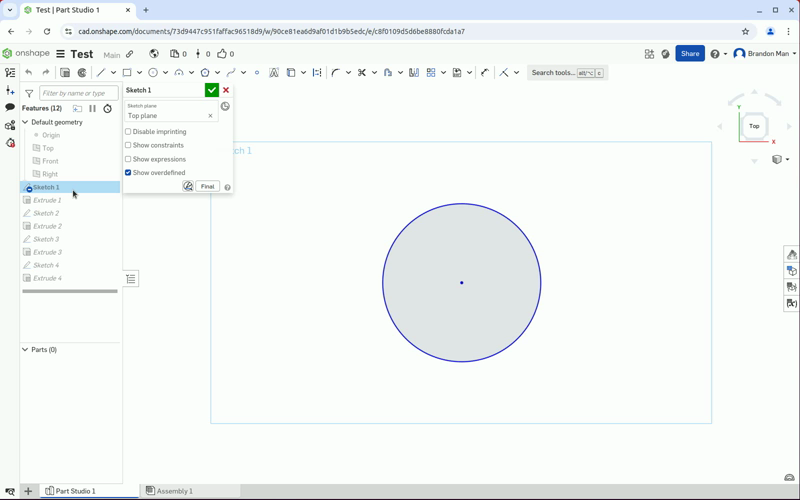
mouse_move(229, 92)
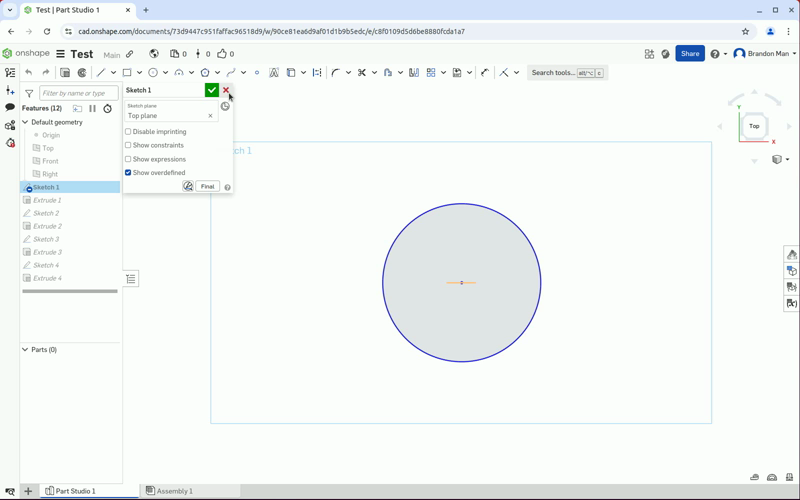
click(229, 92)
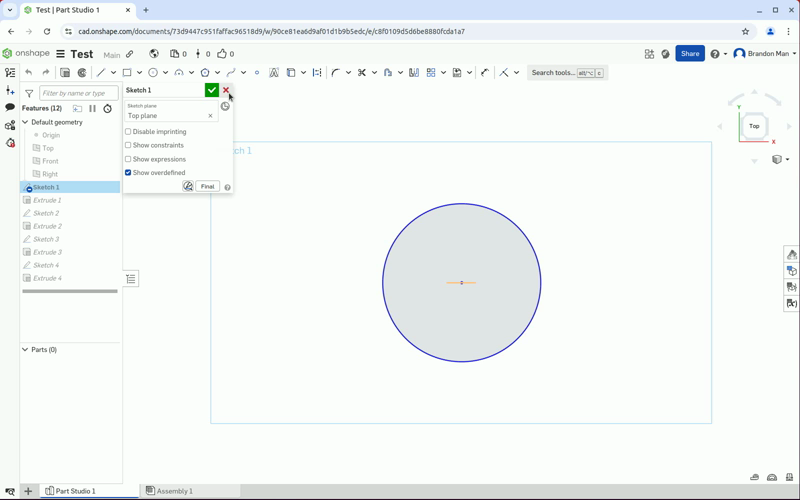
key(shift+s)
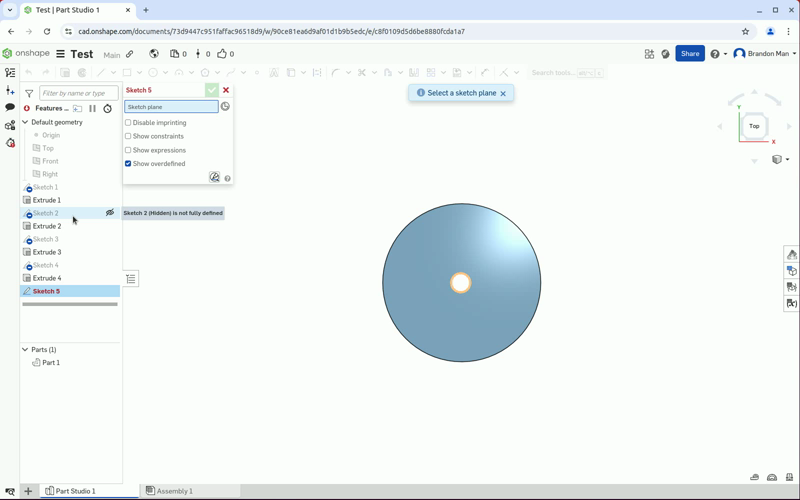
scroll(3)
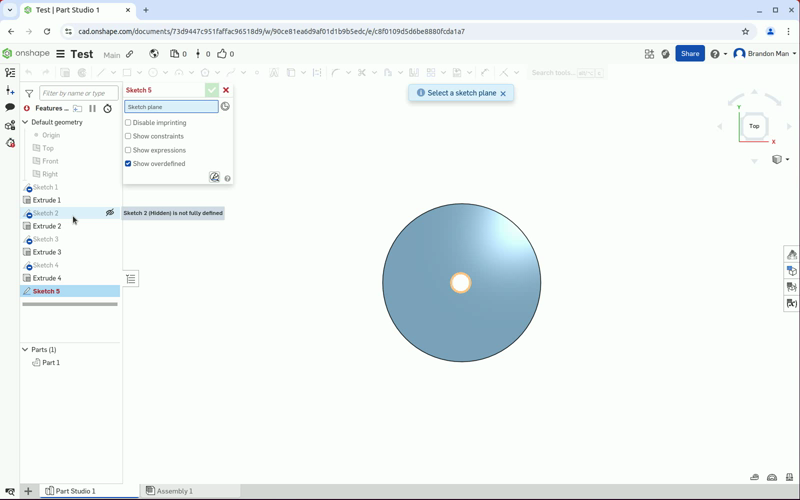
mouse_move(73, 150)
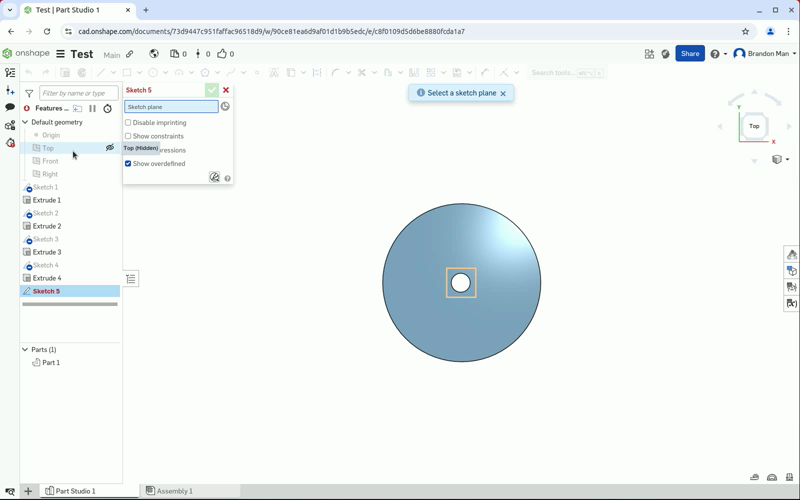
click(73, 150)
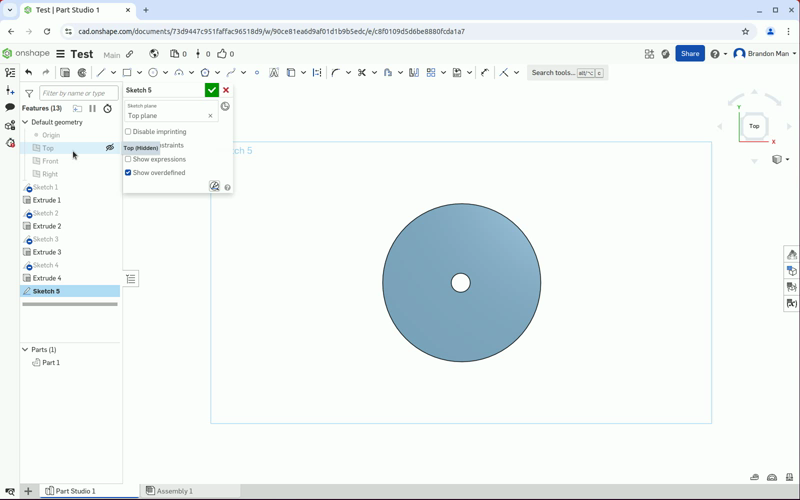
mouse_move(73, 352)
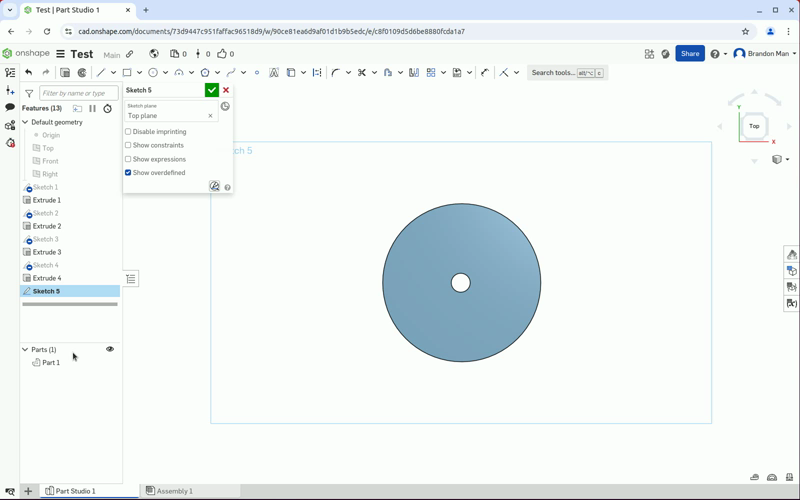
key(y)
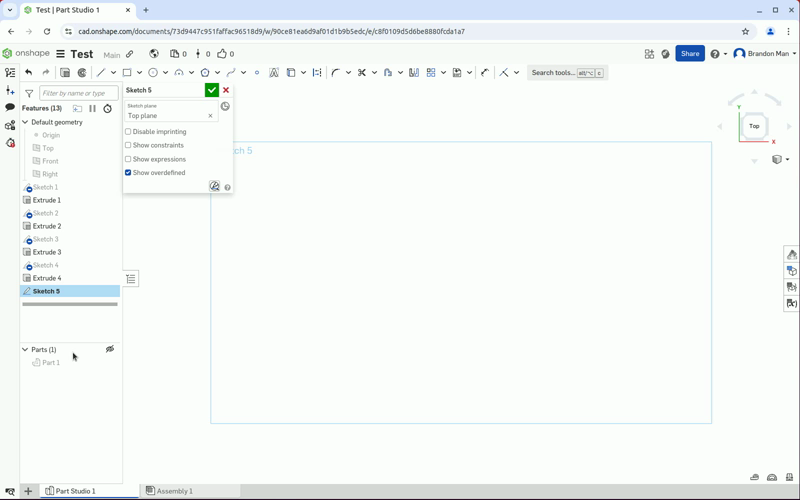
key(c)
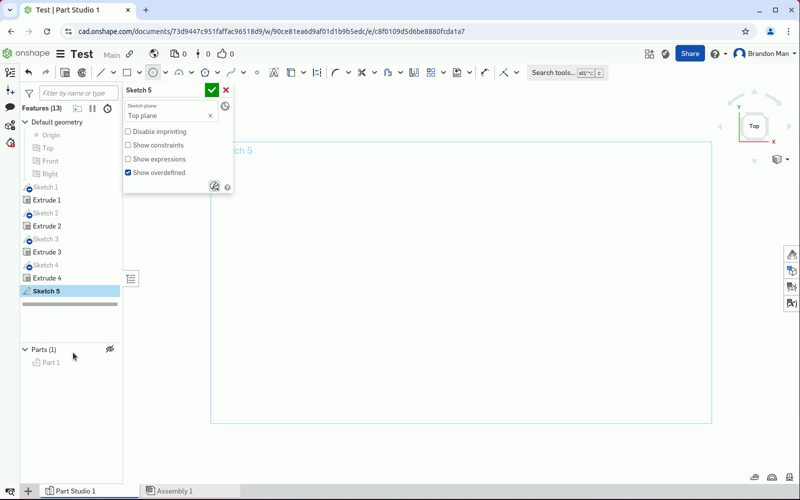
key_down(shift)
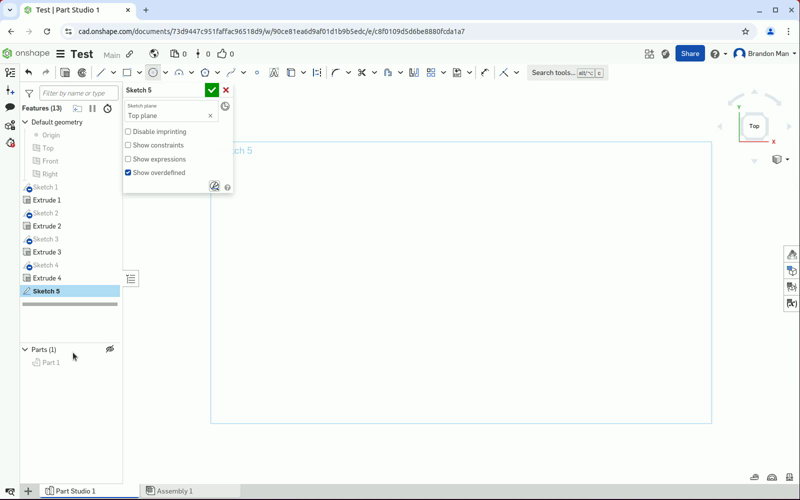
mouse_move(460, 282)
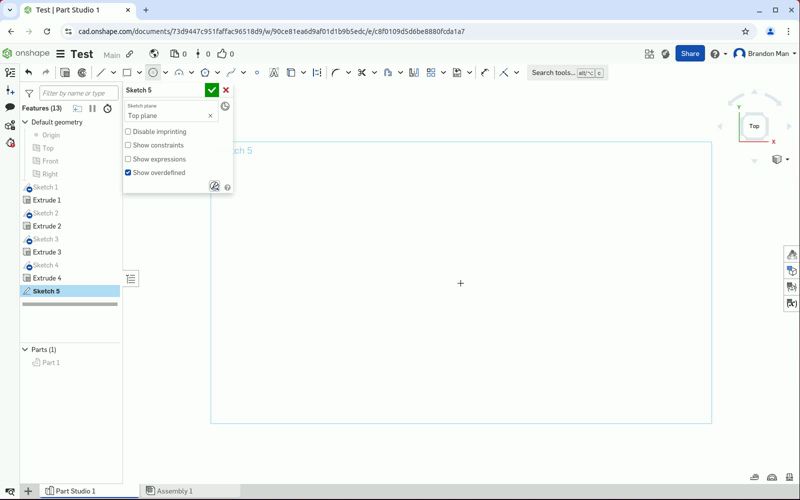
click(460, 282)
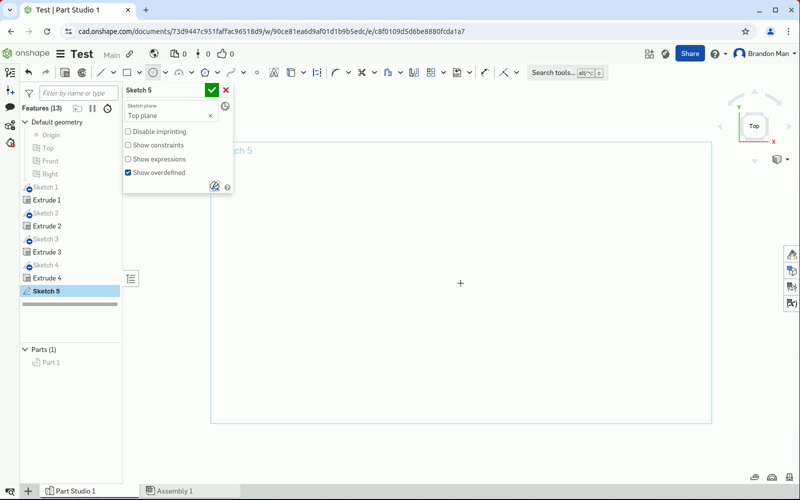
key_up(shift)
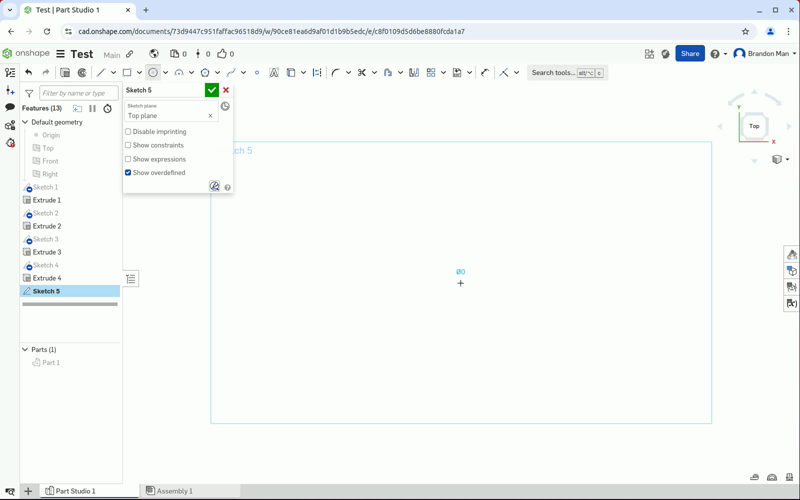
mouse_move(493, 282)
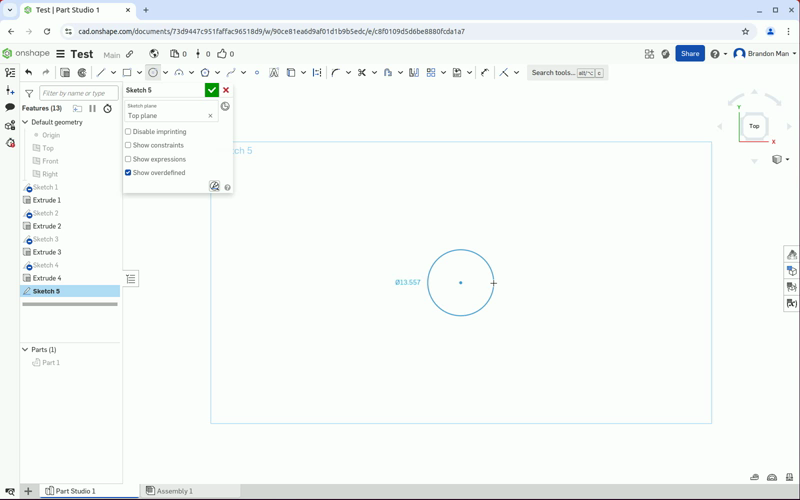
click(493, 282)
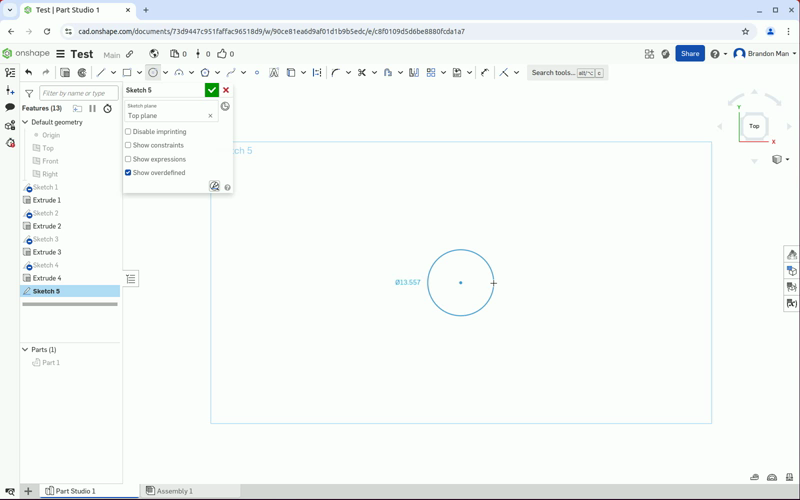
key(esc)
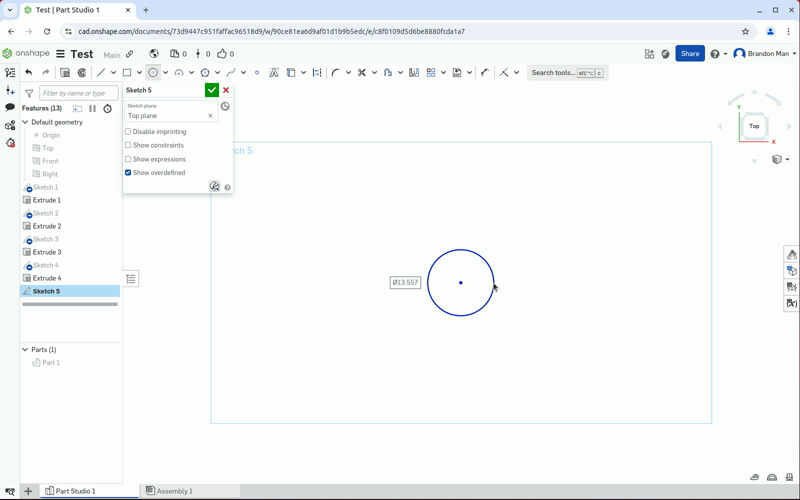
mouse_move(437, 283)
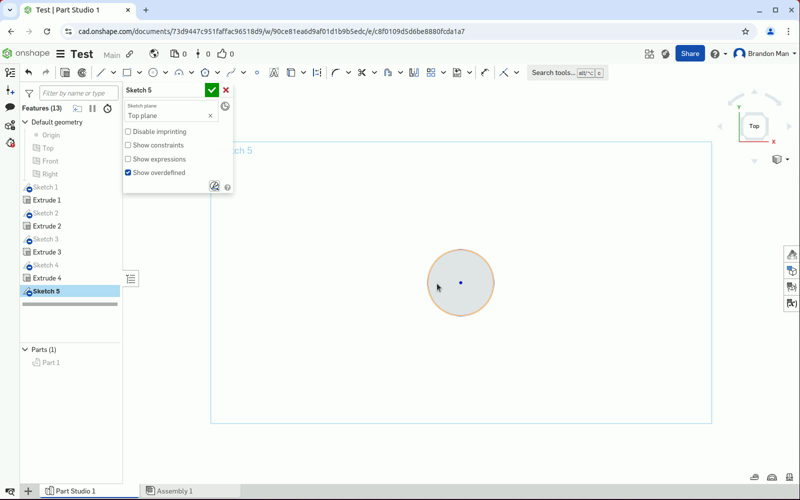
click(437, 283)
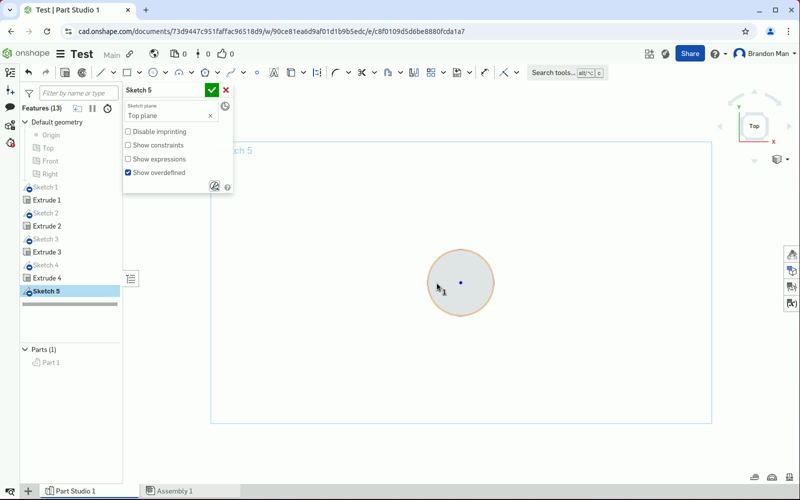
mouse_move(73, 352)
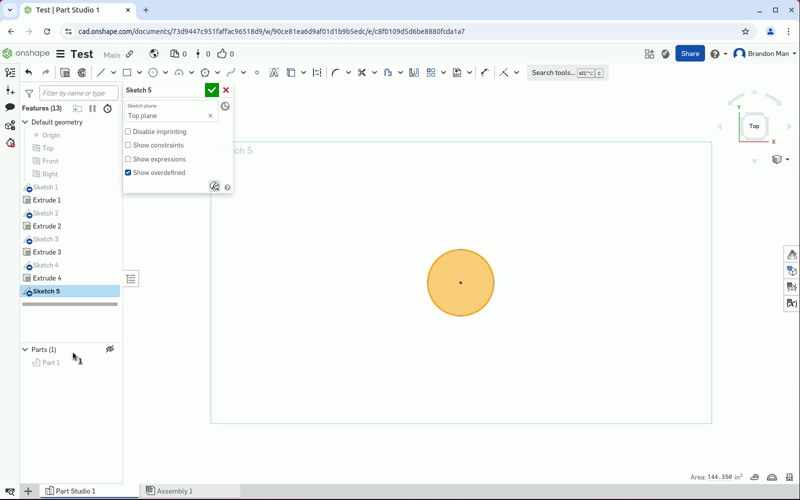
key(shift+y)
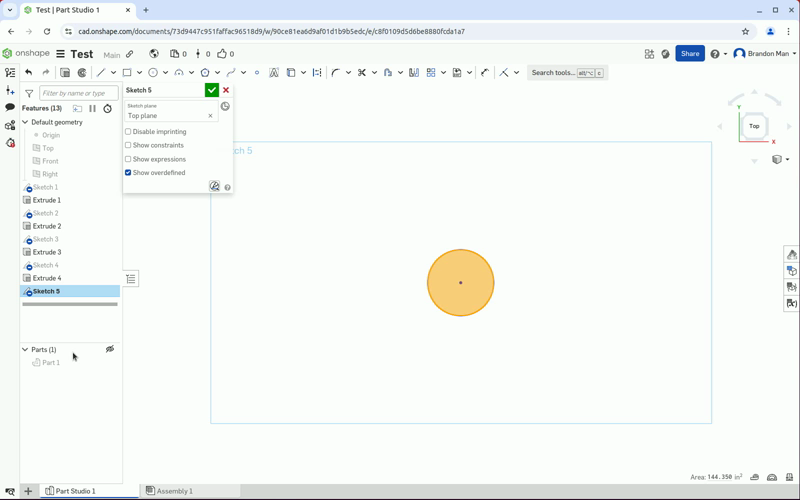
key(shift+e)
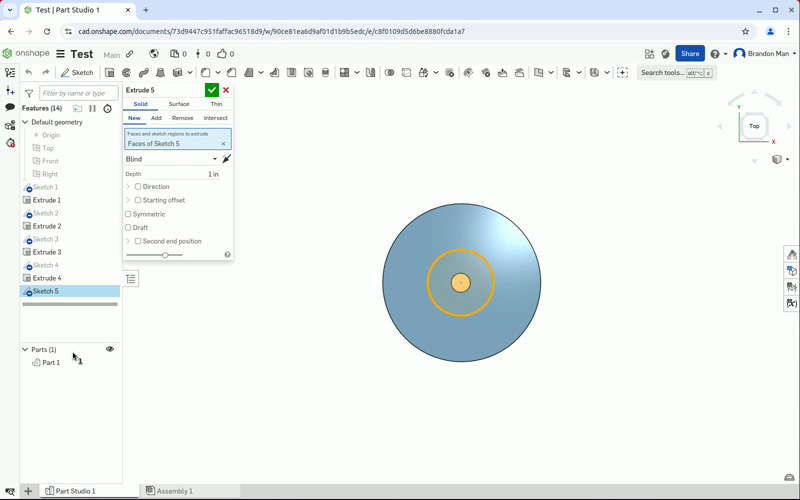
mouse_move(143, 106)
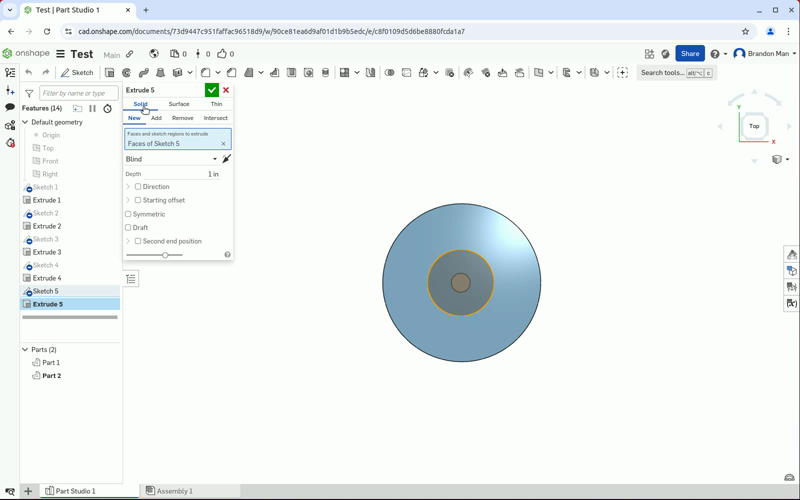
click(143, 106)
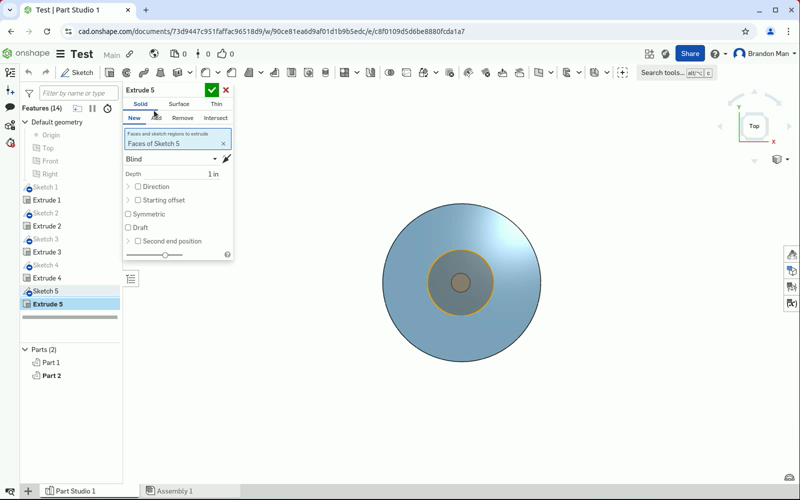
mouse_move(186, 120)
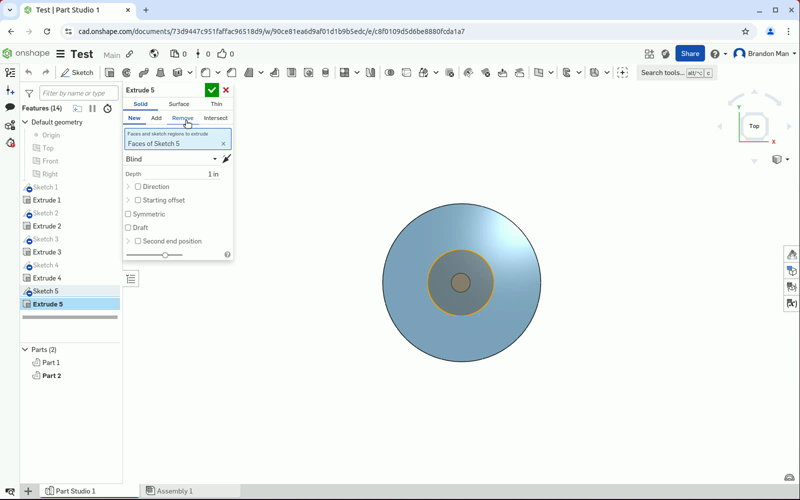
click(186, 120)
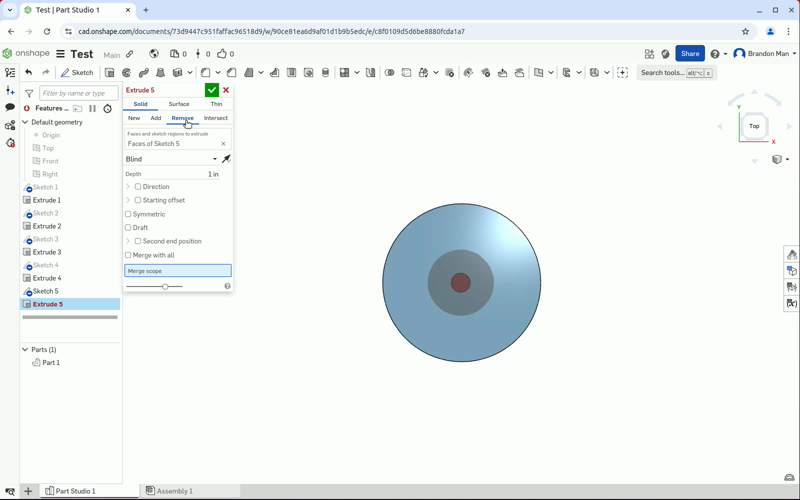
key(tab, 4)
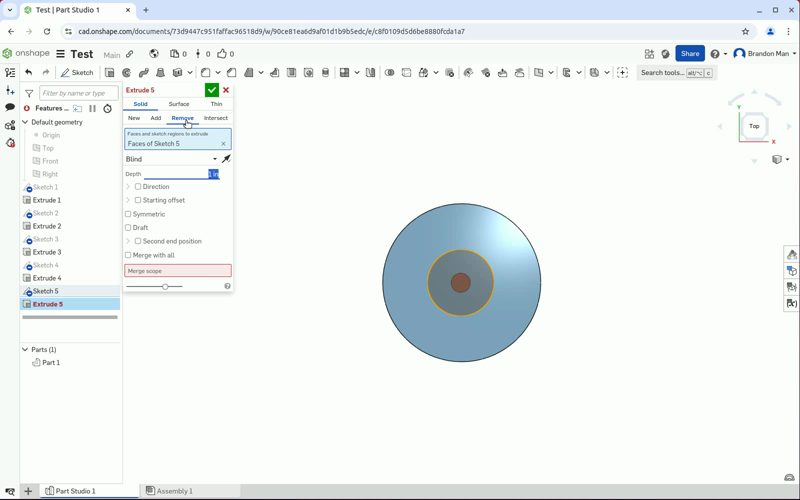
text(-19.498)
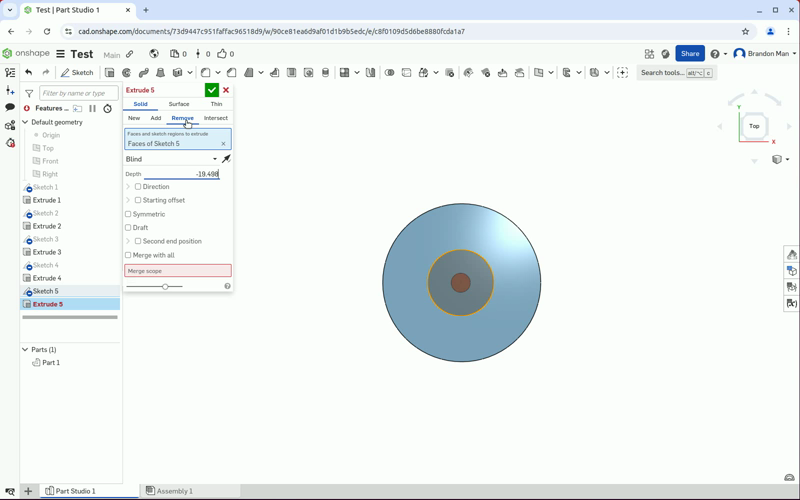
key(tab, 6)
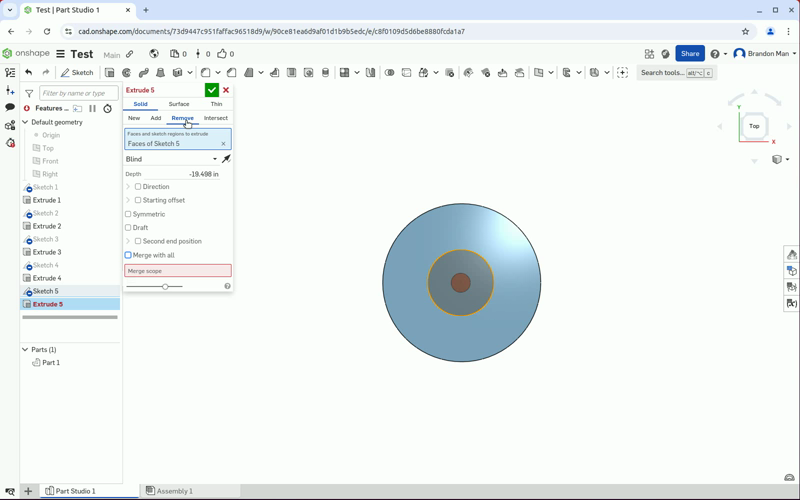
key(space)
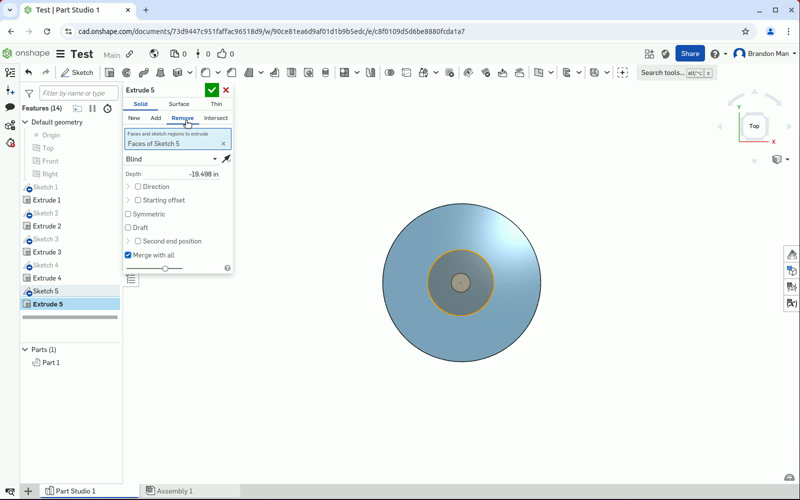
key(enter)
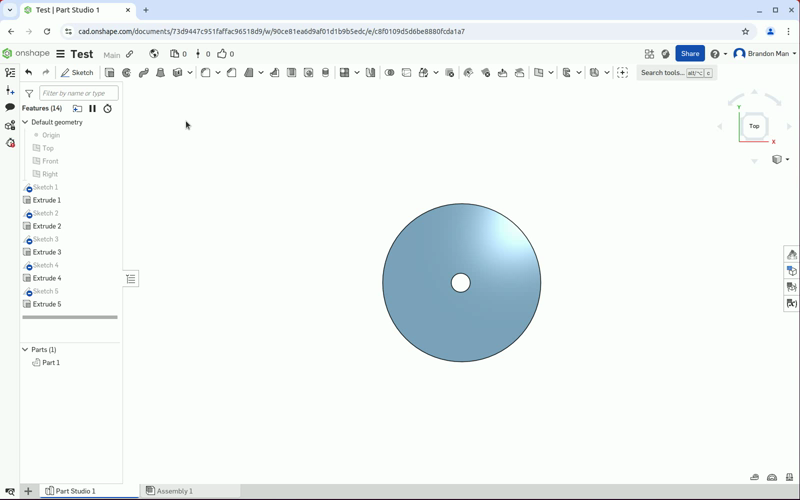
key(shift+h)
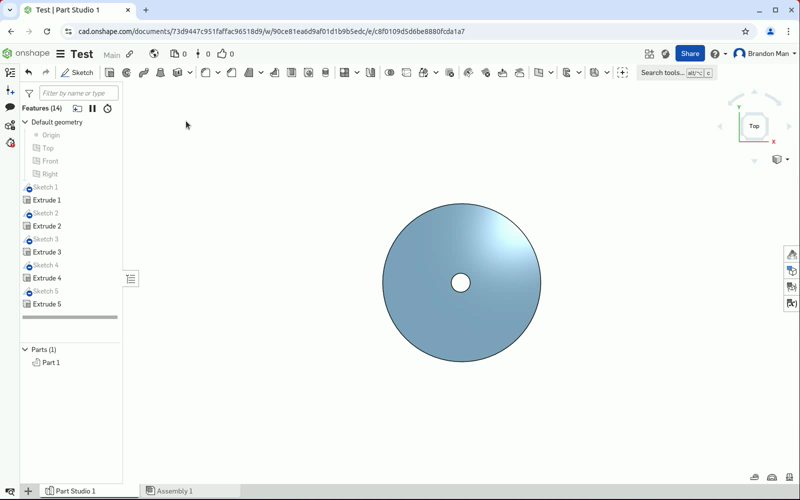
key(shift+h)
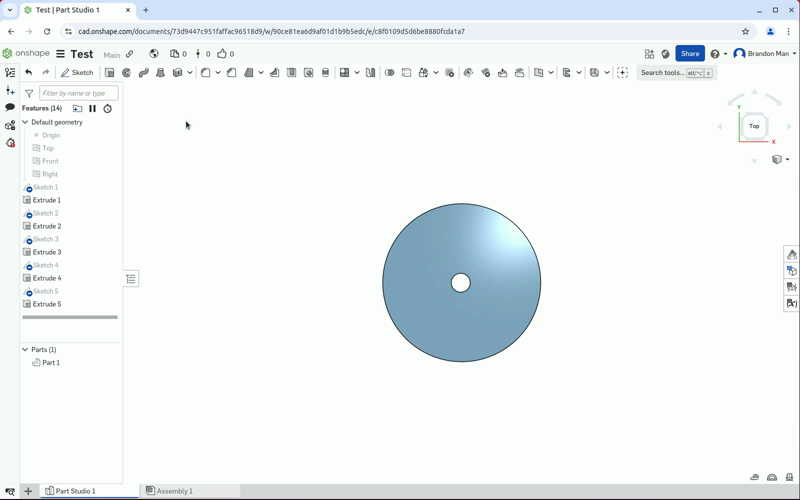
mouse_move(73, 189)
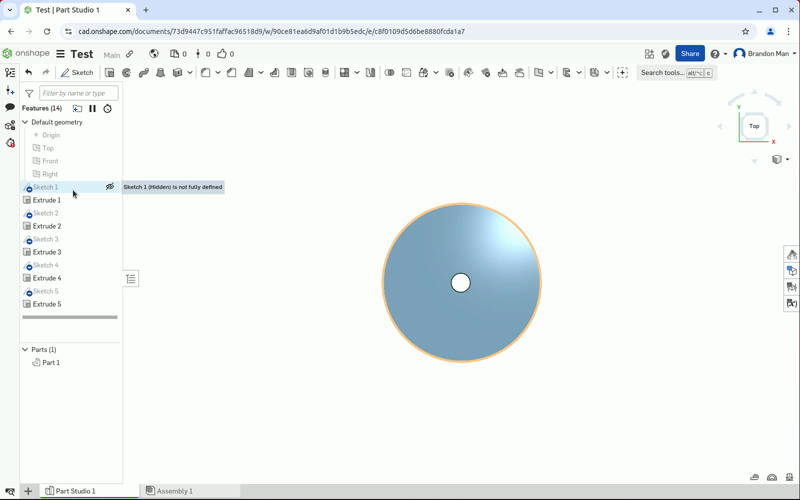
click(73, 189)
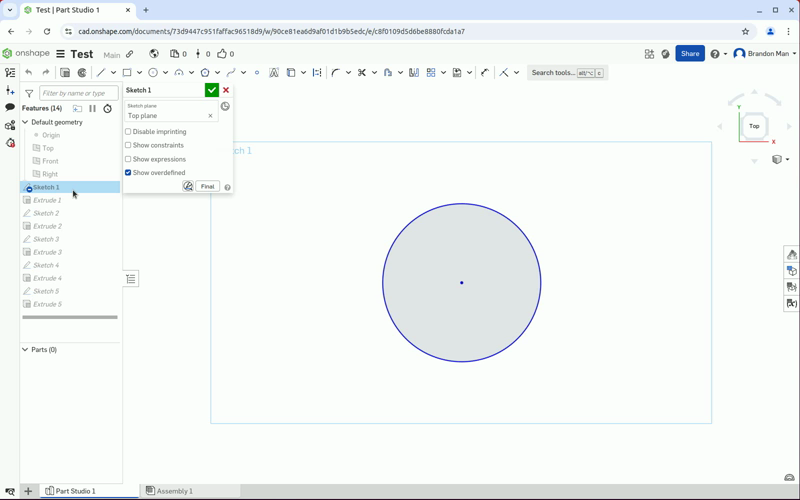
mouse_move(229, 92)
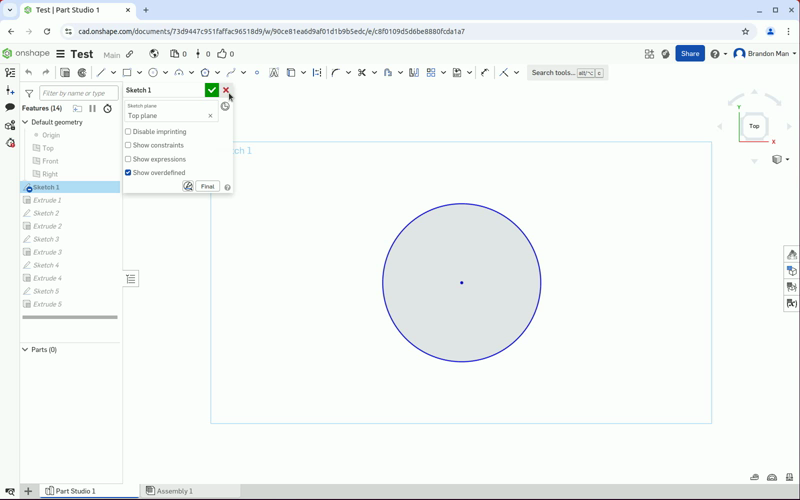
click(229, 92)
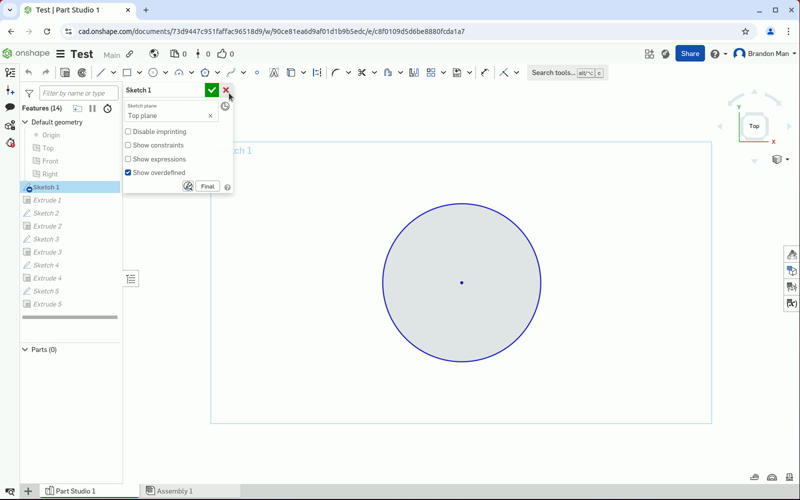
key(shift+s)
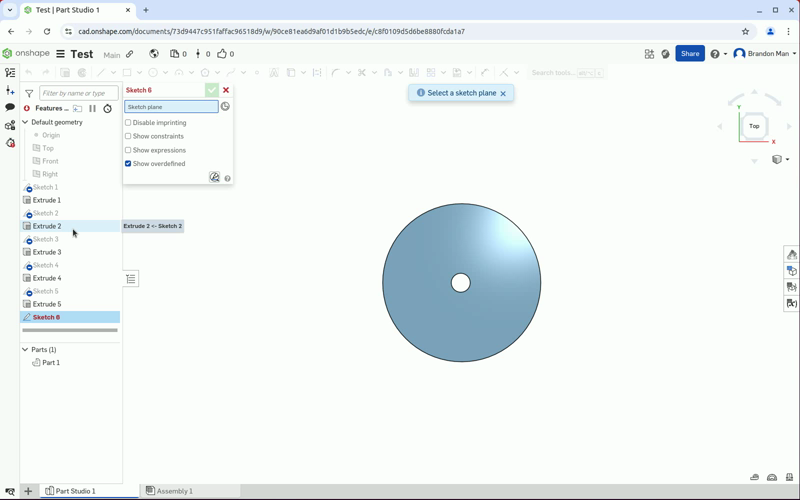
scroll(3)
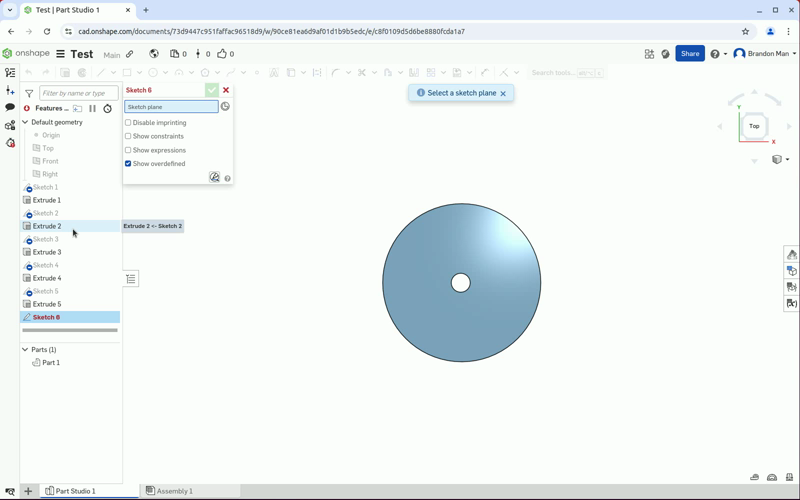
mouse_move(73, 150)
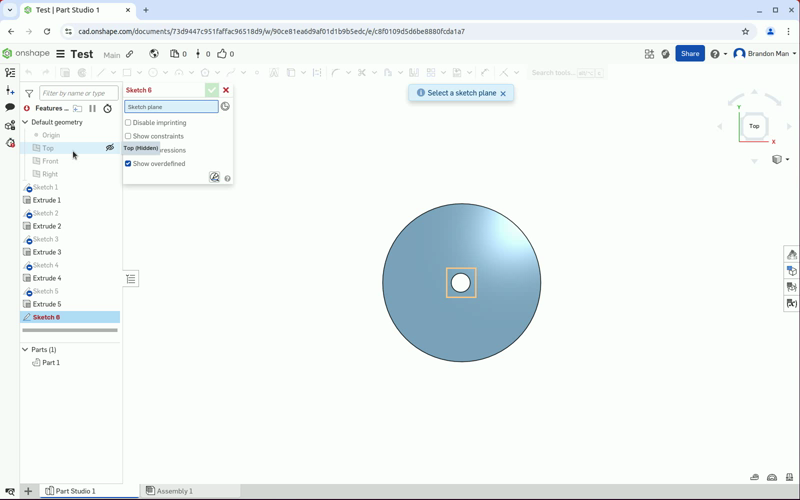
click(73, 150)
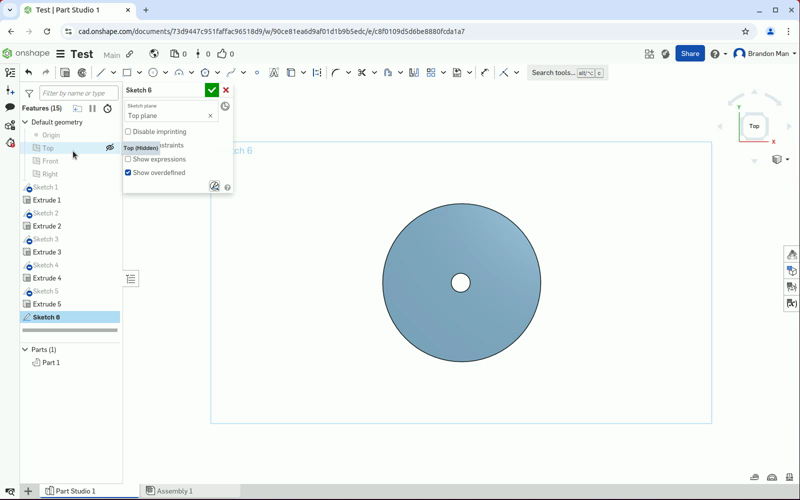
mouse_move(73, 352)
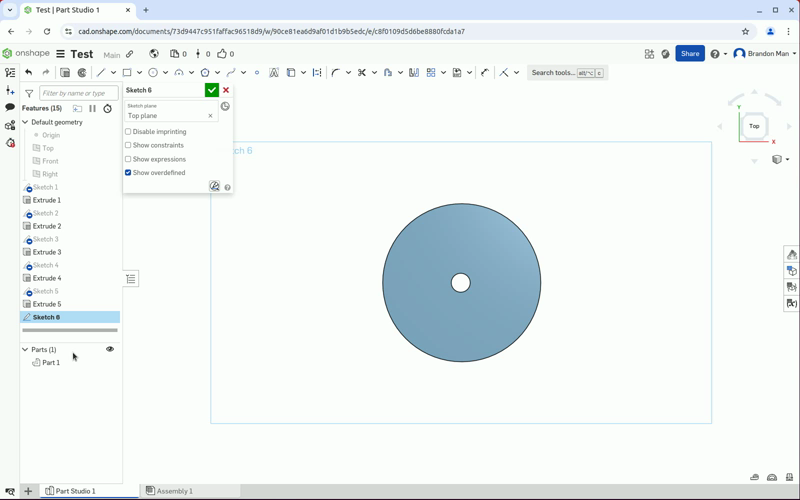
key(y)
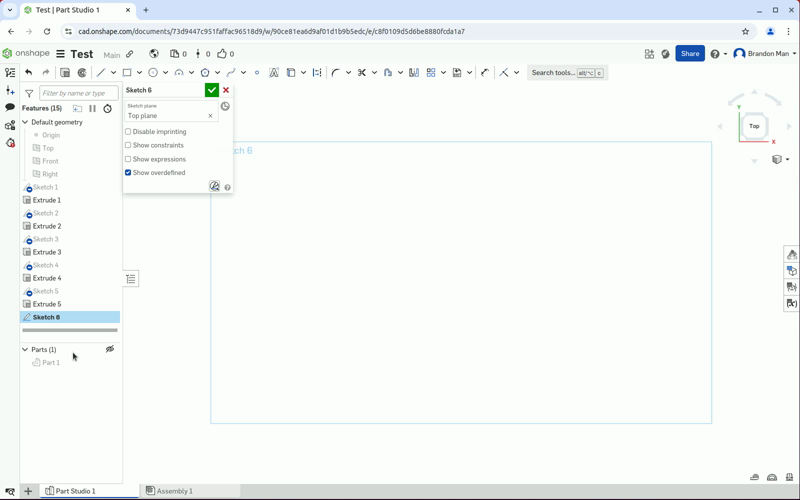
key(c)
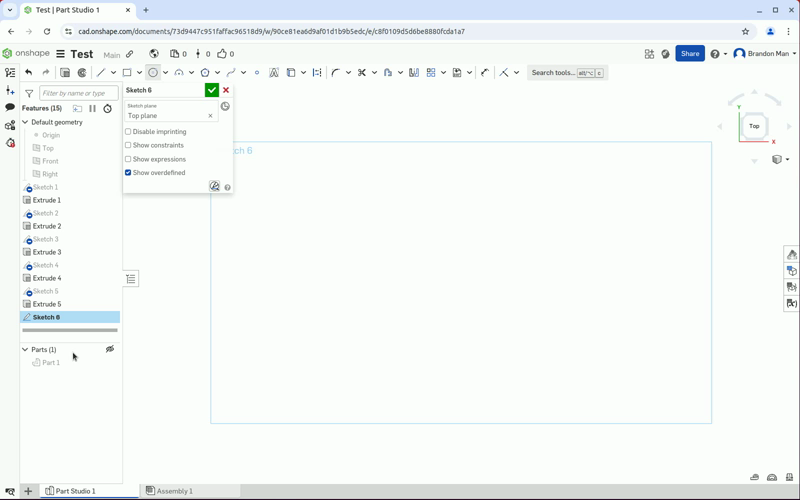
key_down(shift)
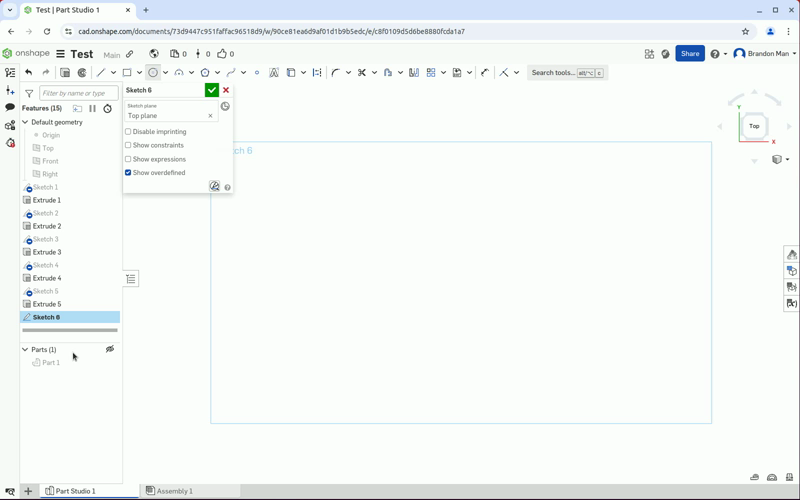
mouse_move(461, 282)
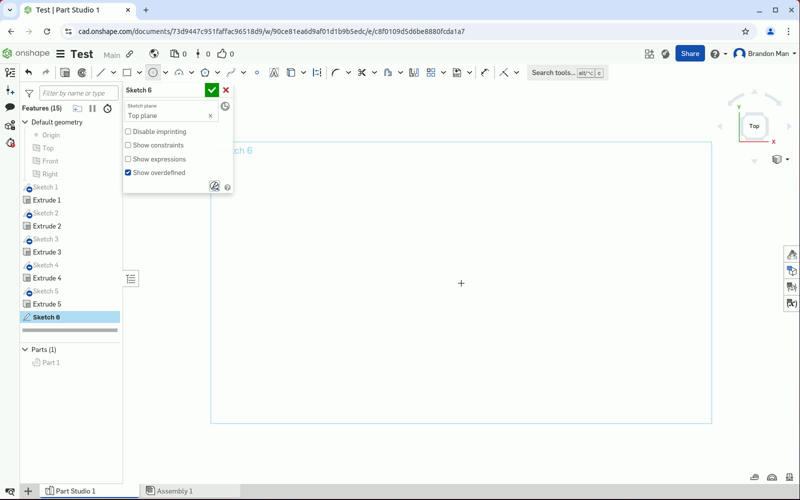
click(461, 282)
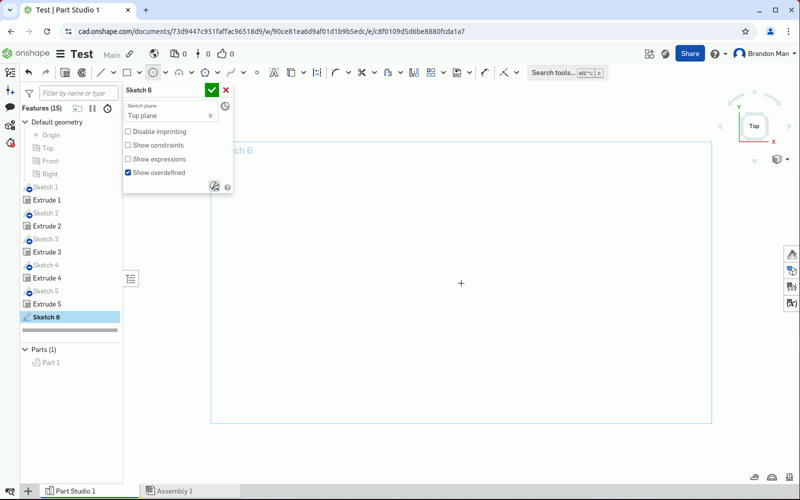
key_up(shift)
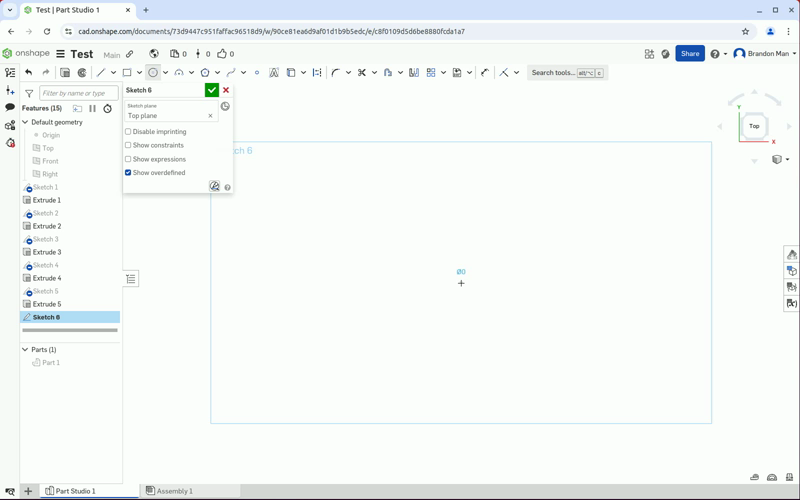
mouse_move(479, 282)
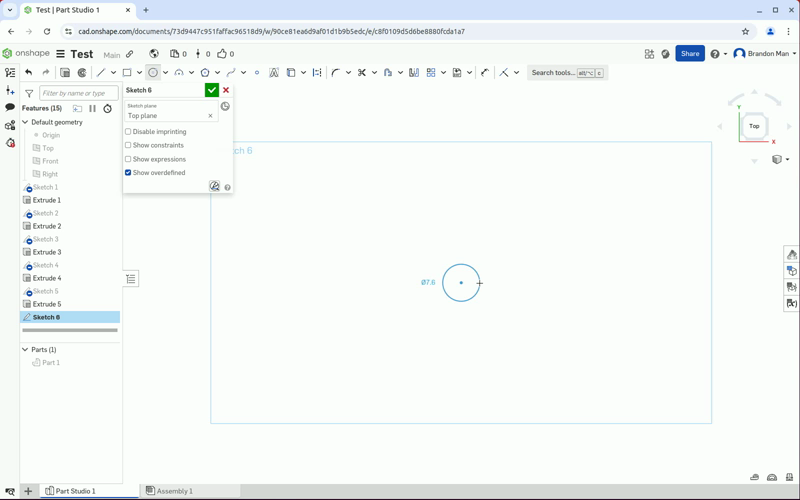
click(479, 282)
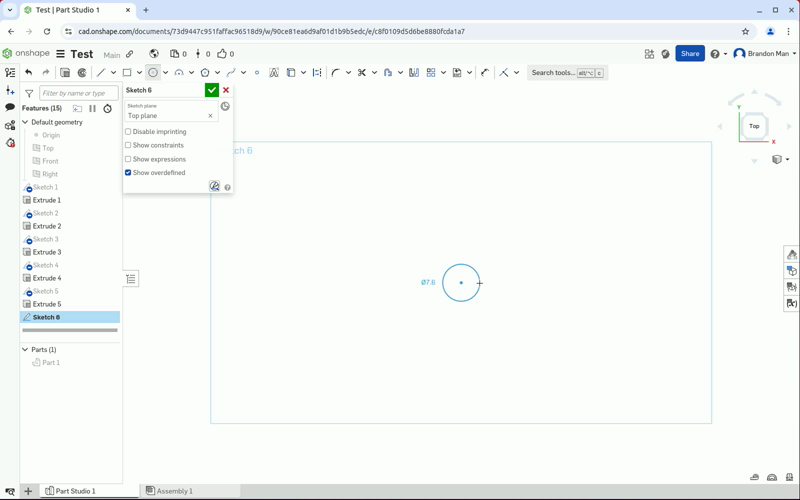
key(esc)
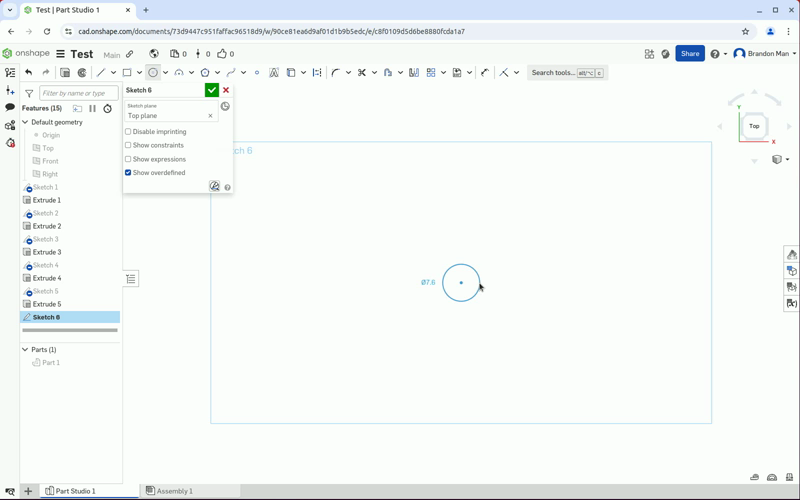
mouse_move(464, 288)
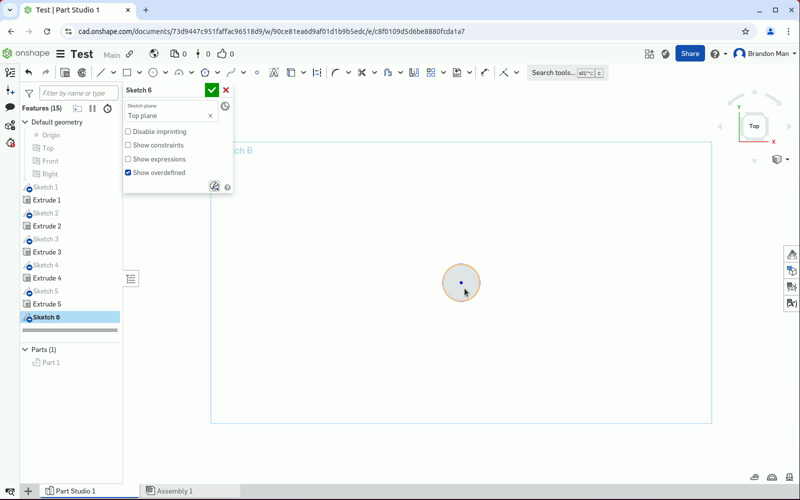
scroll(6)
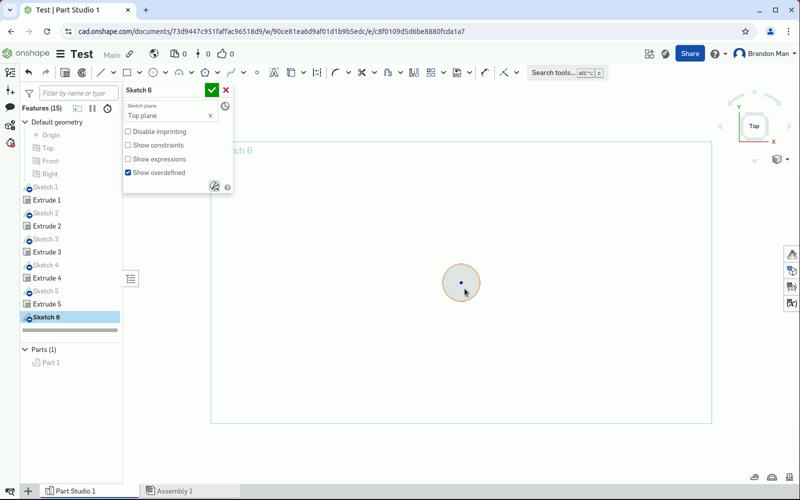
scroll(6)
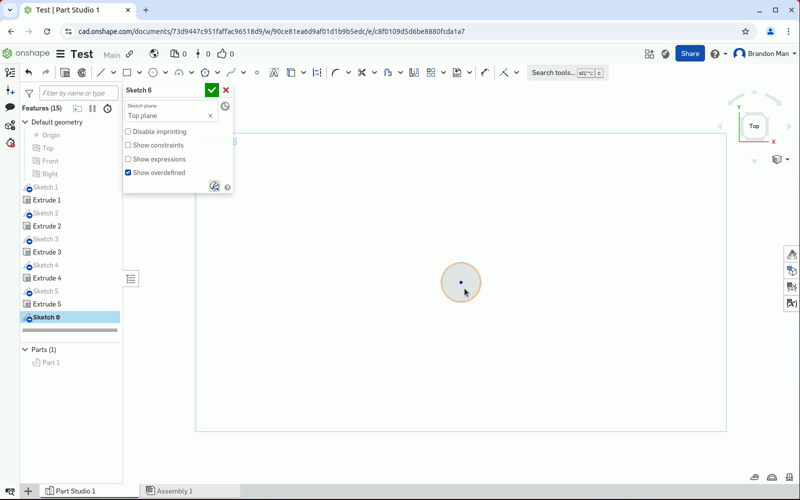
scroll(6)
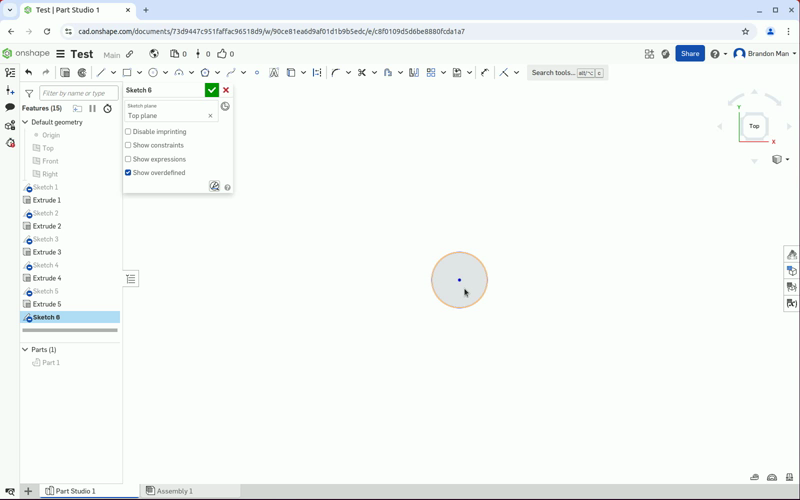
scroll(6)
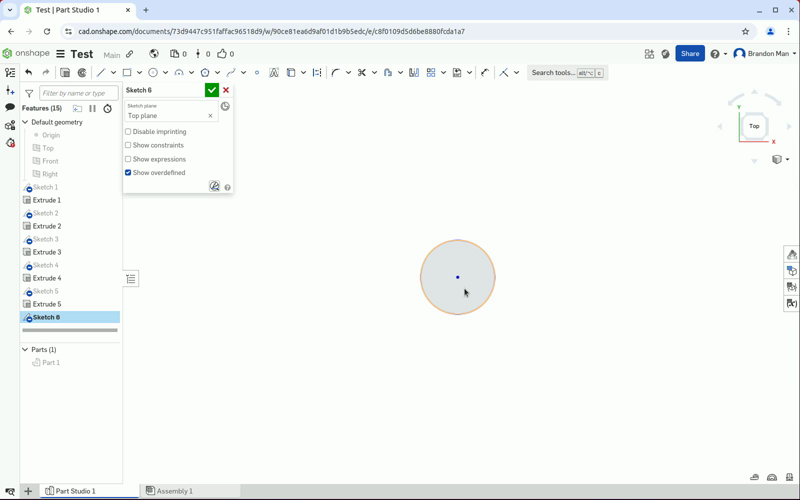
scroll(6)
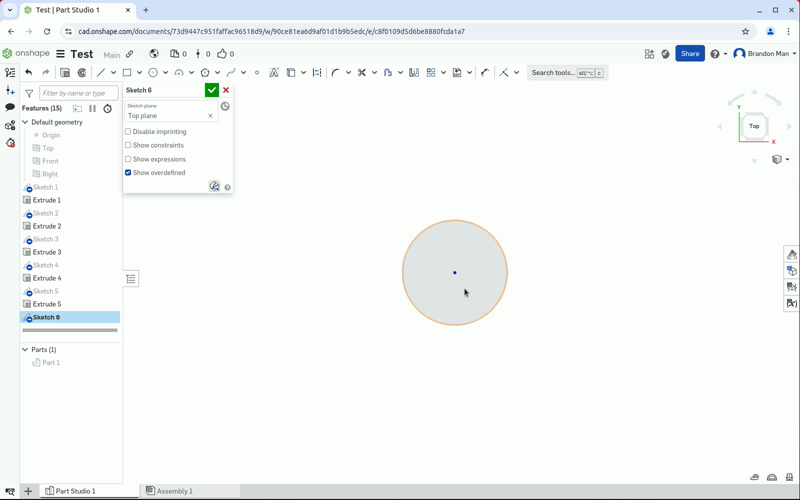
scroll(6)
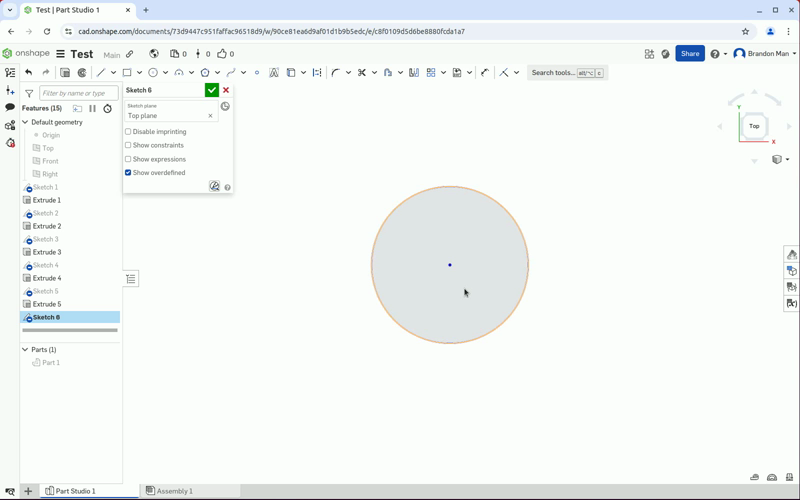
scroll(6)
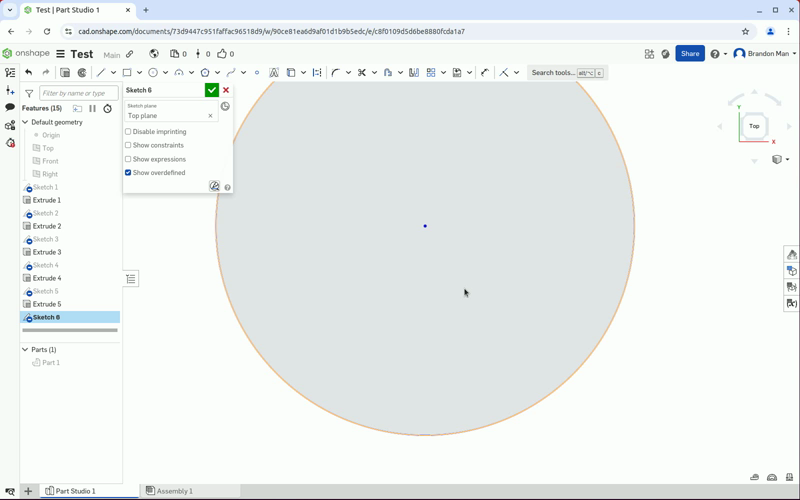
click(464, 288)
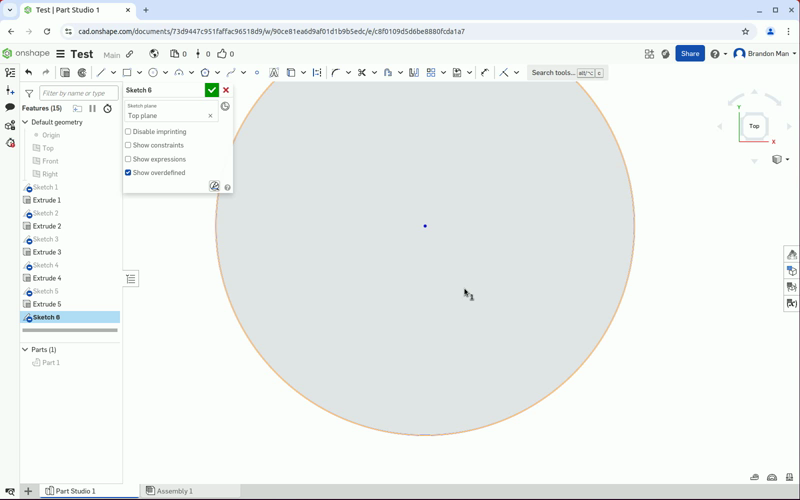
scroll(-6)
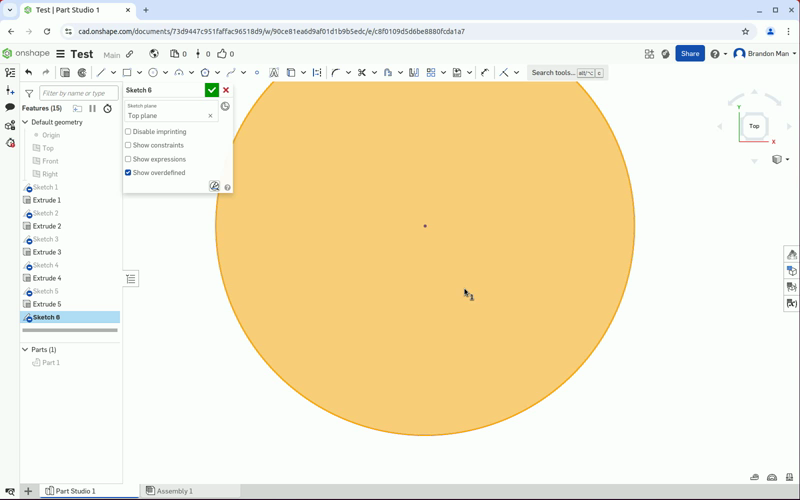
scroll(-6)
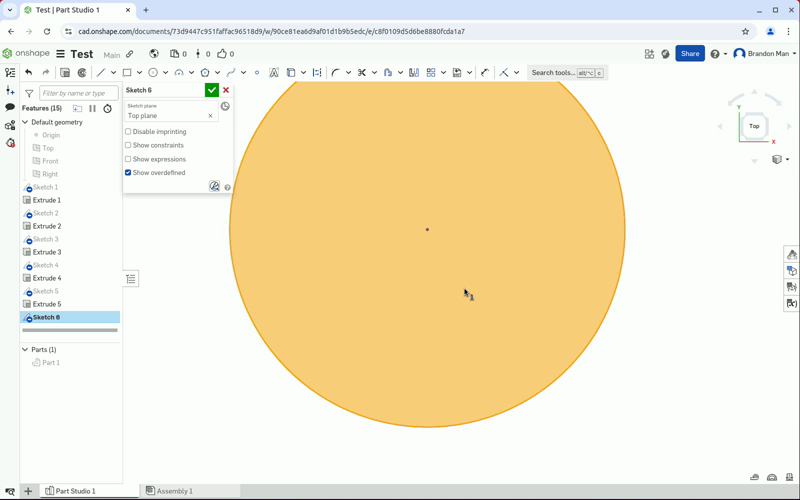
scroll(-6)
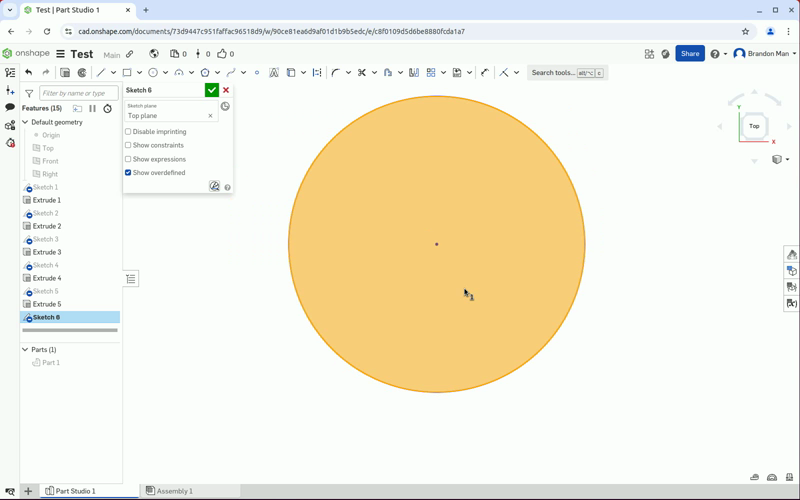
scroll(-6)
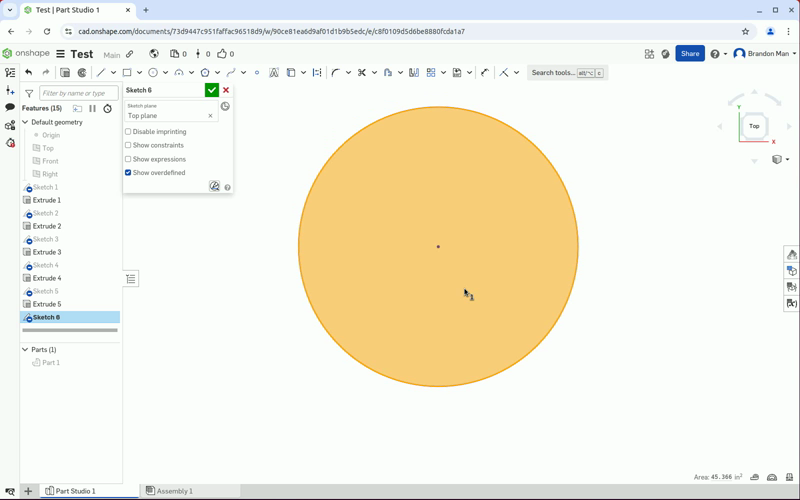
scroll(-6)
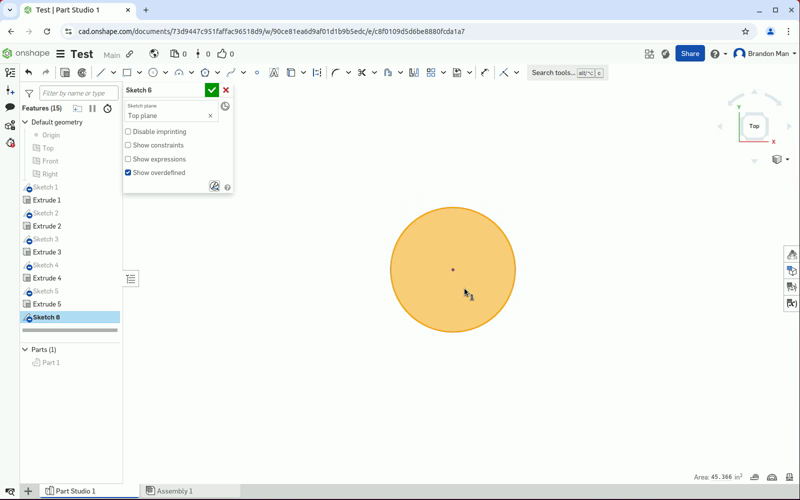
scroll(-6)
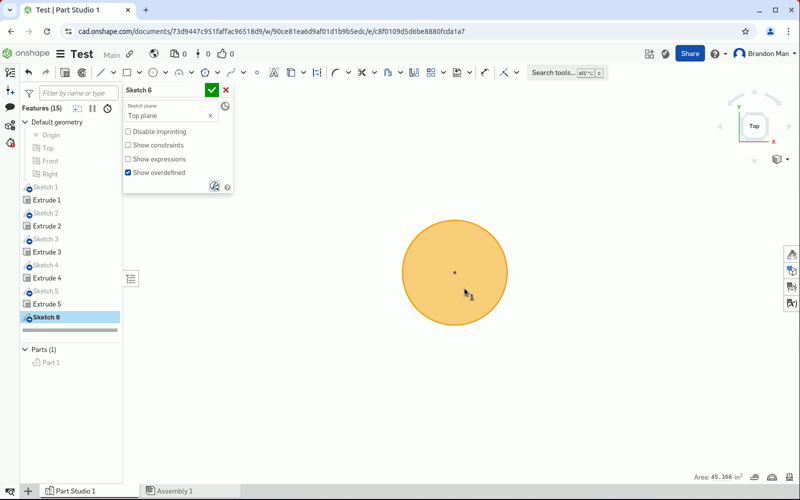
scroll(-6)
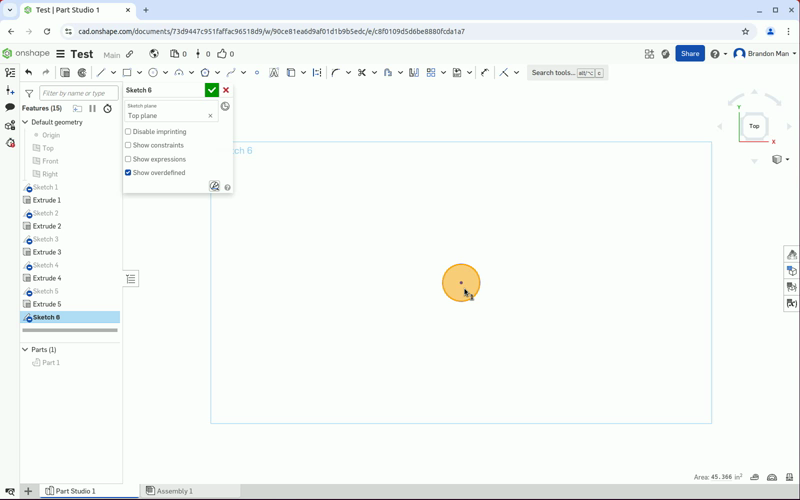
mouse_move(73, 352)
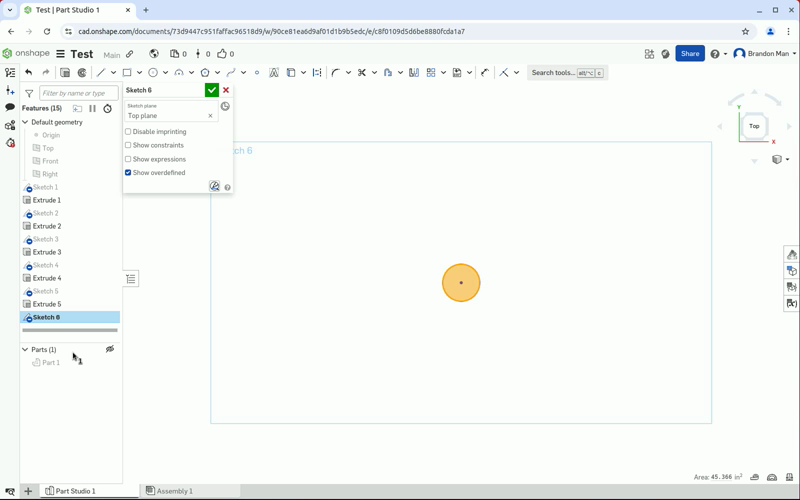
key(shift+y)
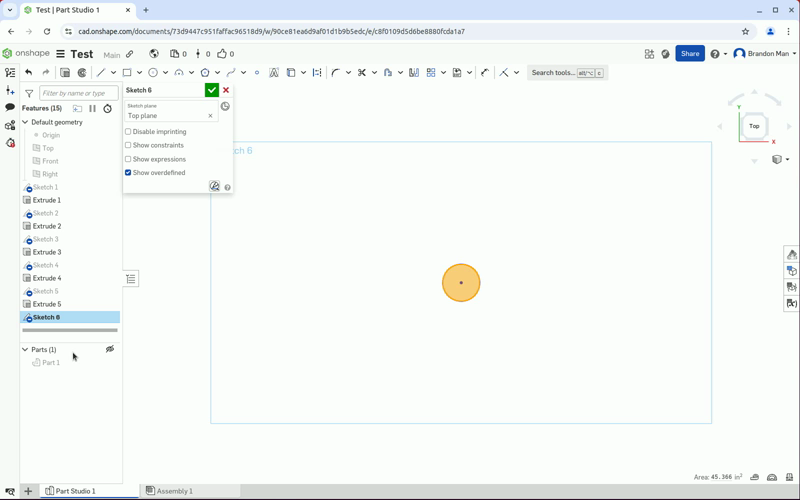
key(shift+e)
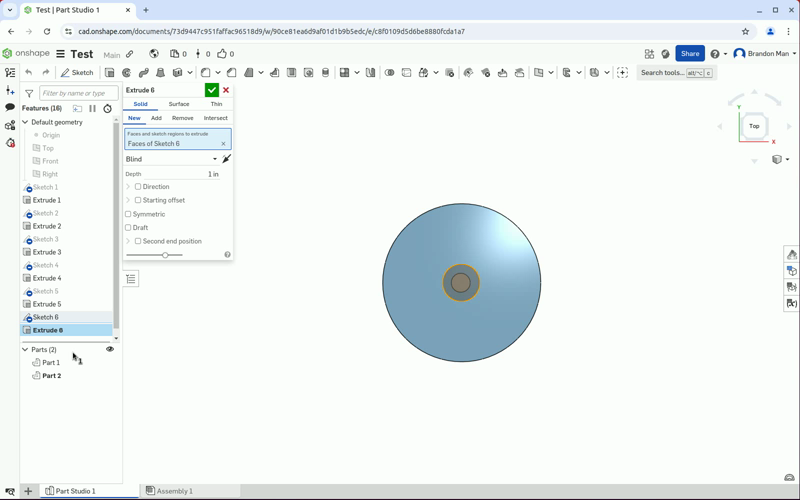
mouse_move(143, 106)
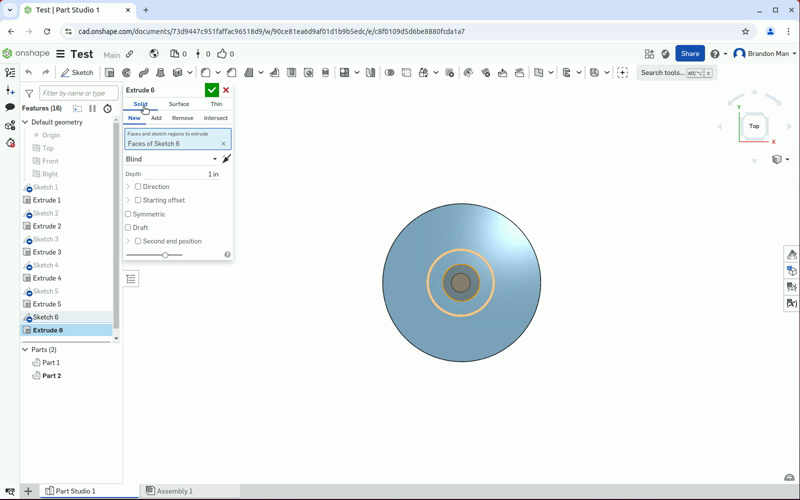
click(143, 106)
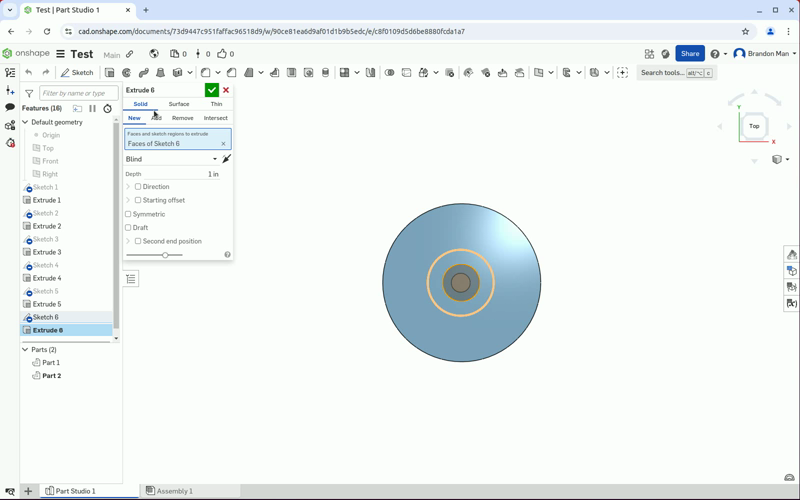
mouse_move(186, 120)
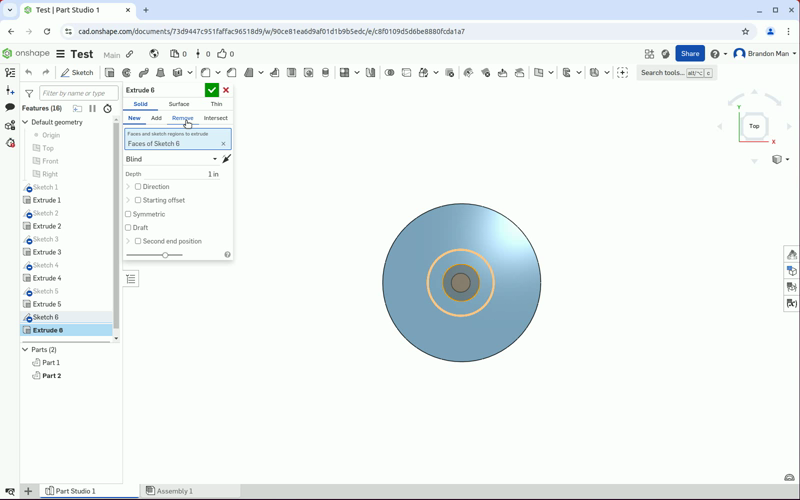
click(186, 120)
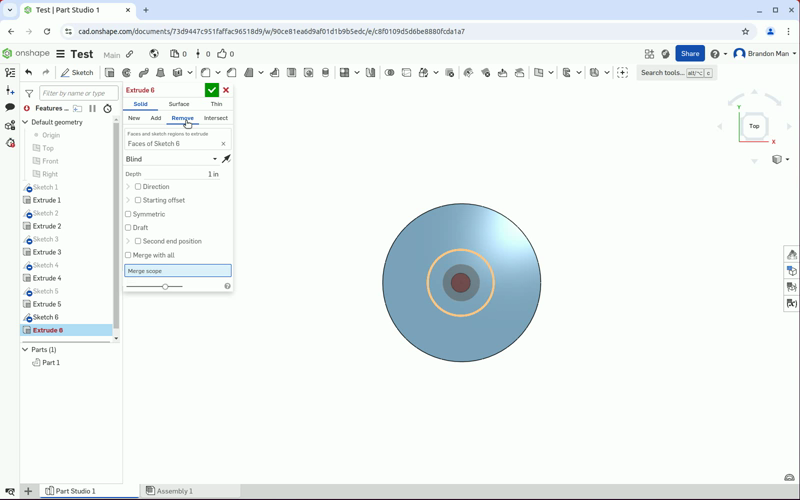
key(tab, 4)
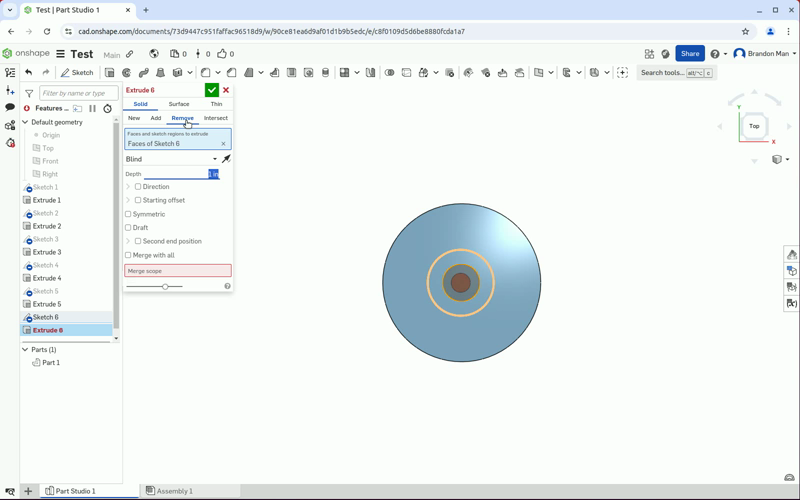
text(-19.979)
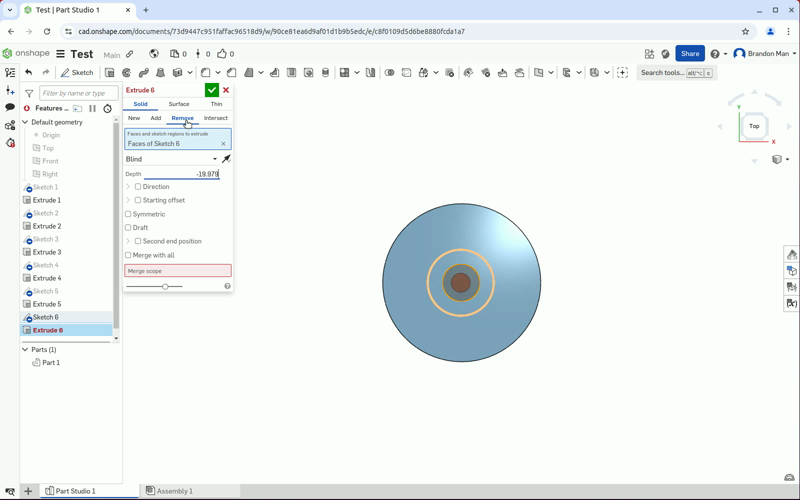
key(tab, 6)
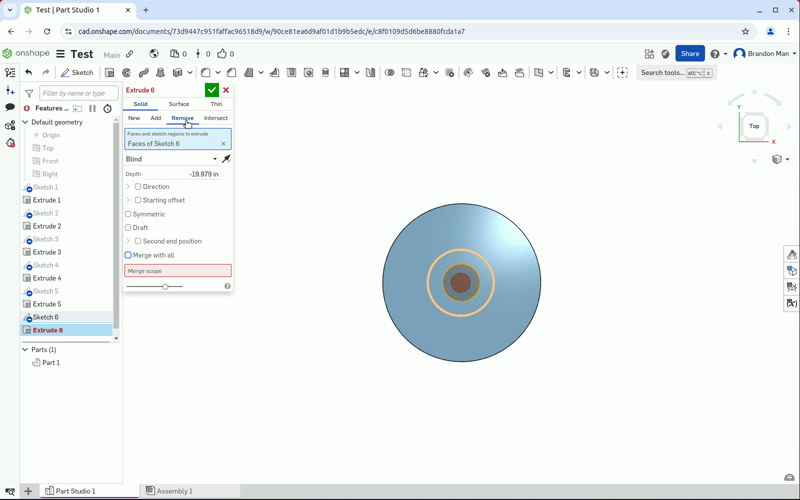
key(space)
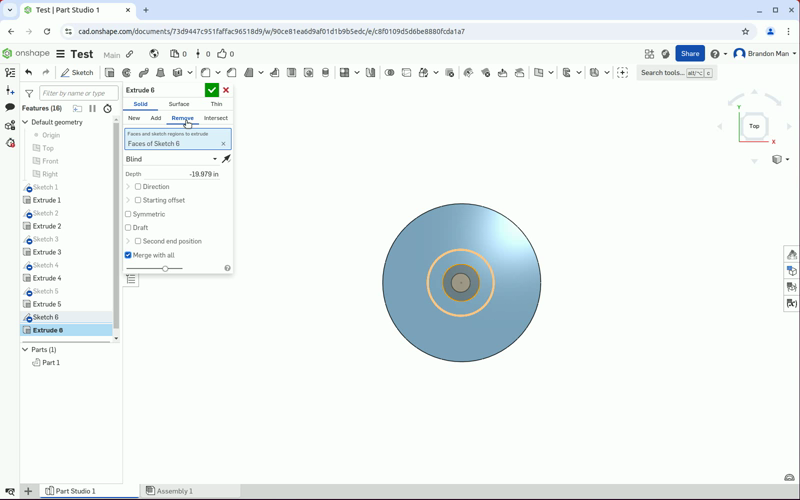
key(enter)
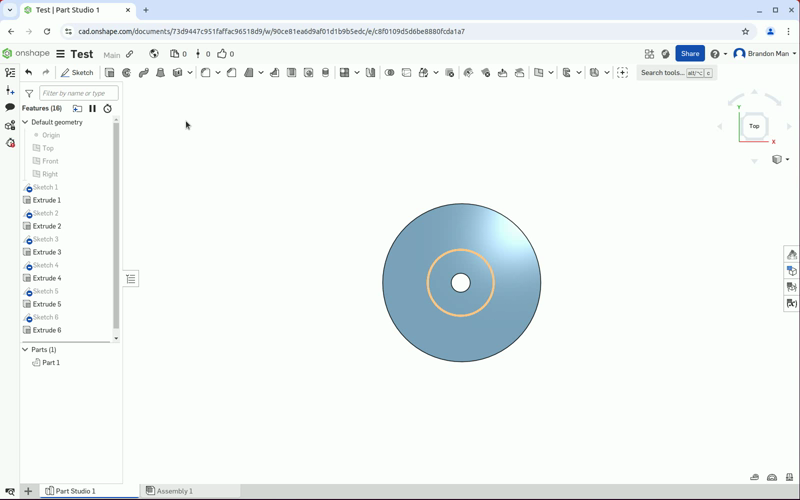
key(shift+h)
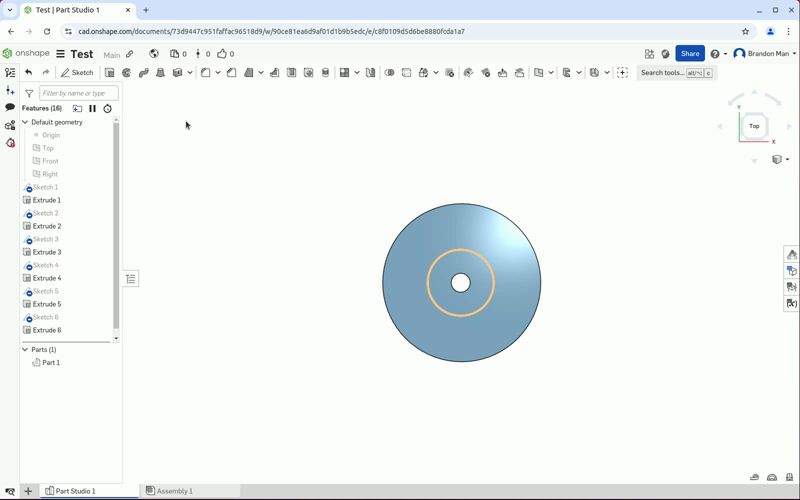
key(shift+h)
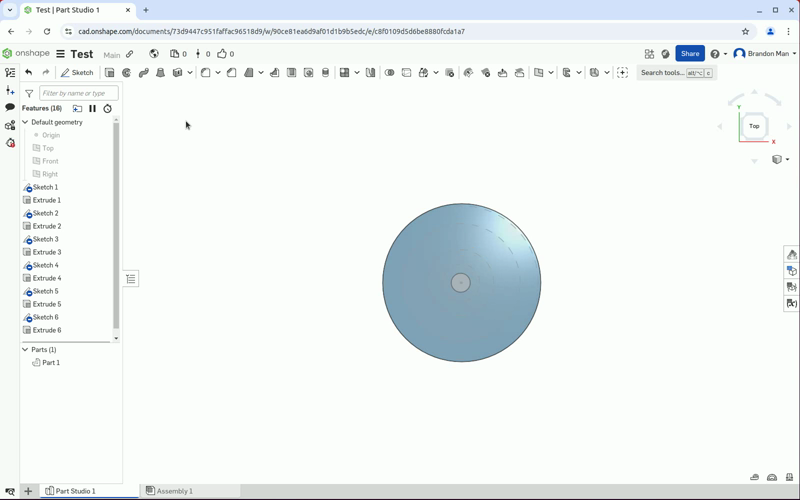
key(shift+7)
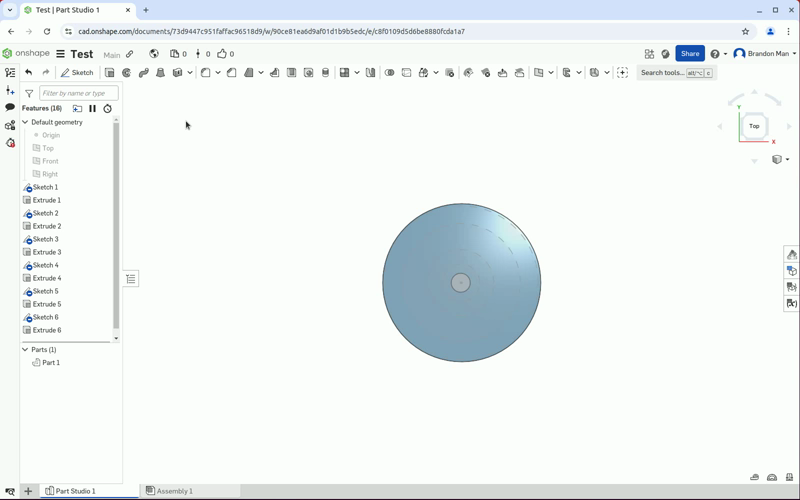
key(up, 3)
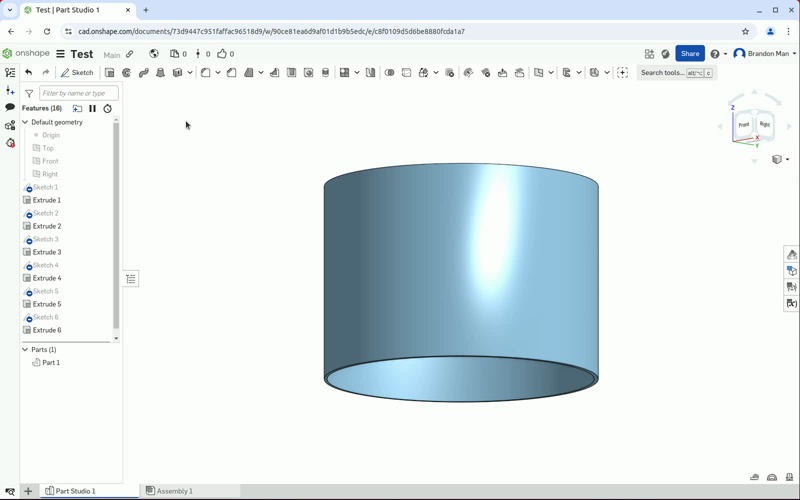
key(left, 3)
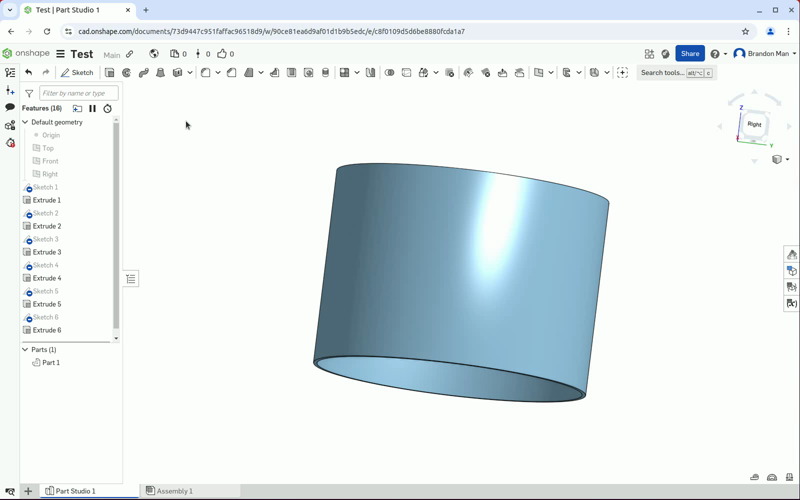
key(right, 3)
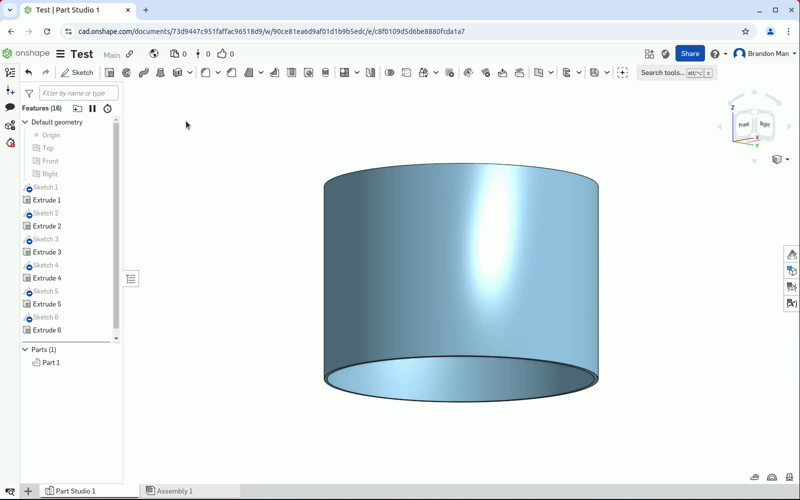
key(down, 3)
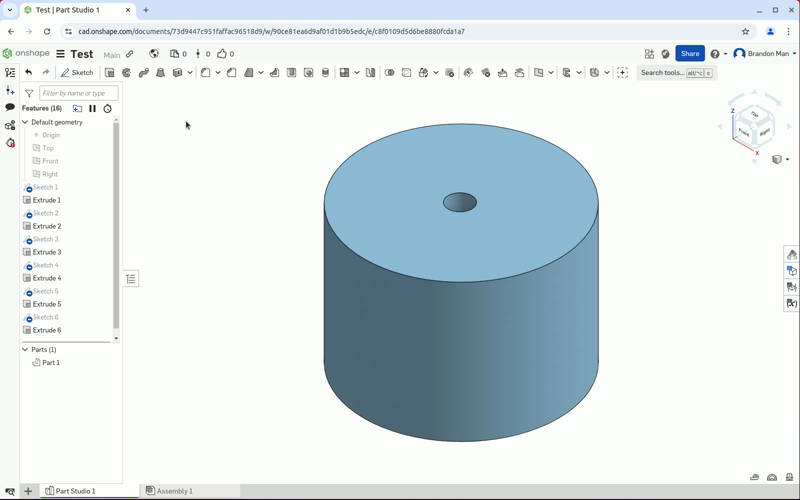
mouse_move(69, 189)
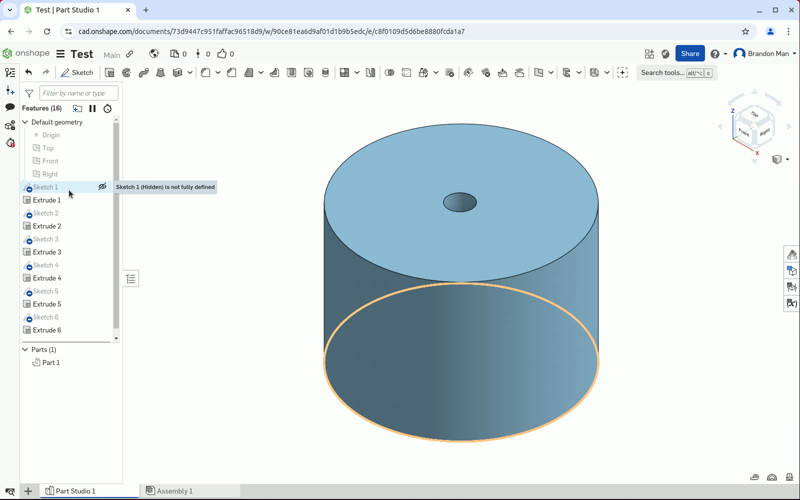
click(69, 189)